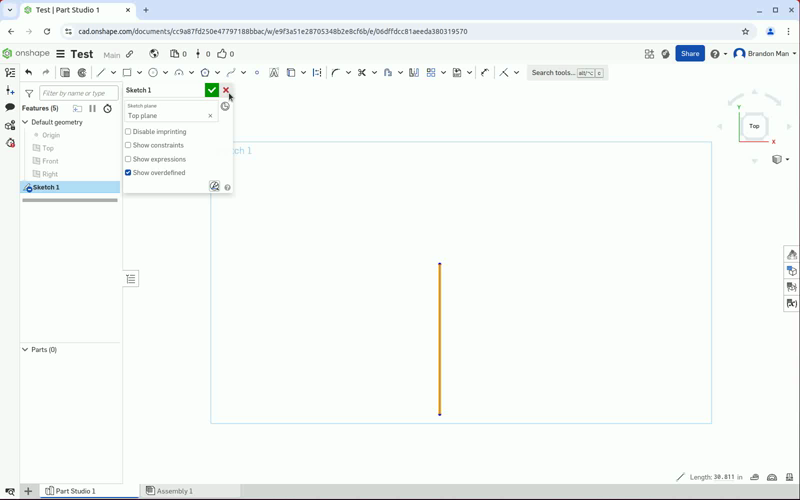
key(shift+h)
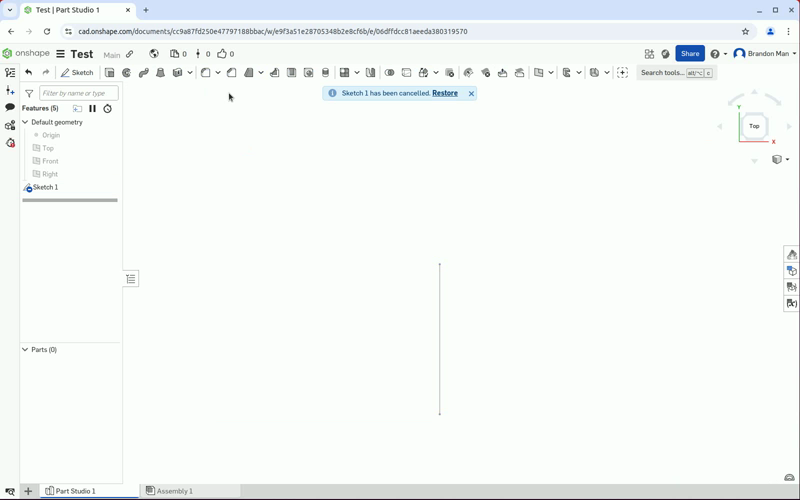
key(shift+s)
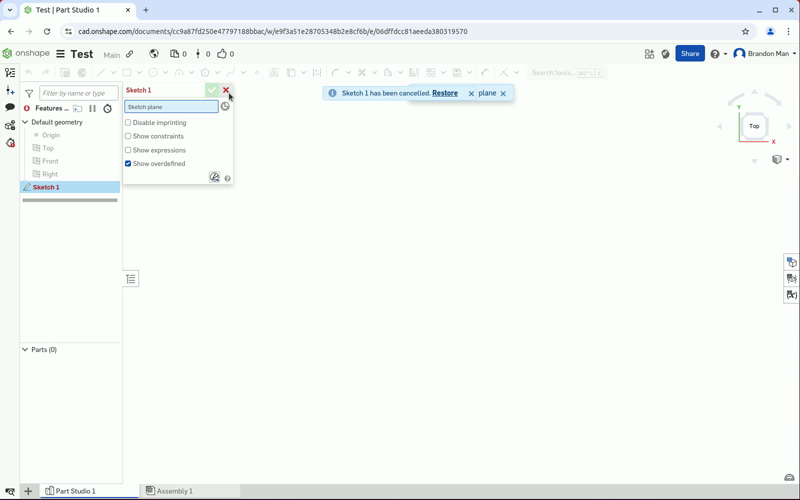
mouse_move(73, 150)
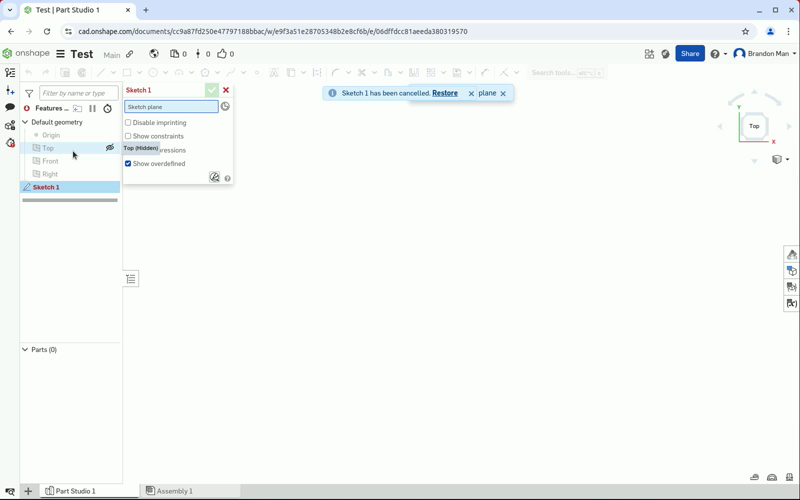
click(73, 150)
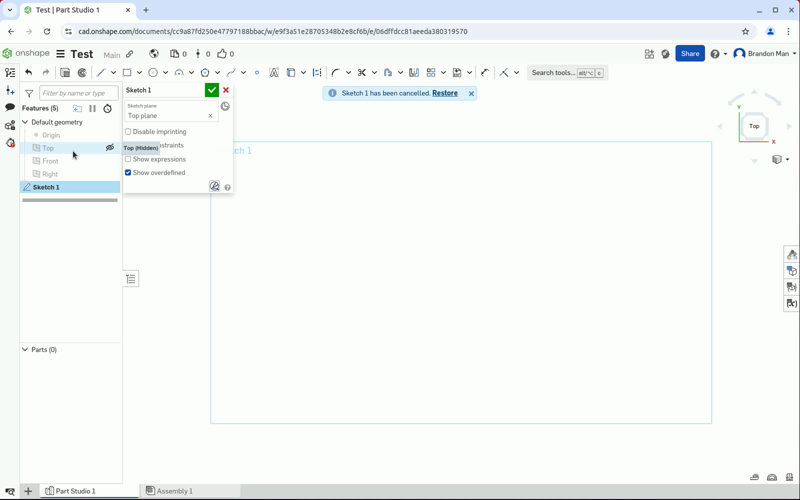
mouse_move(73, 352)
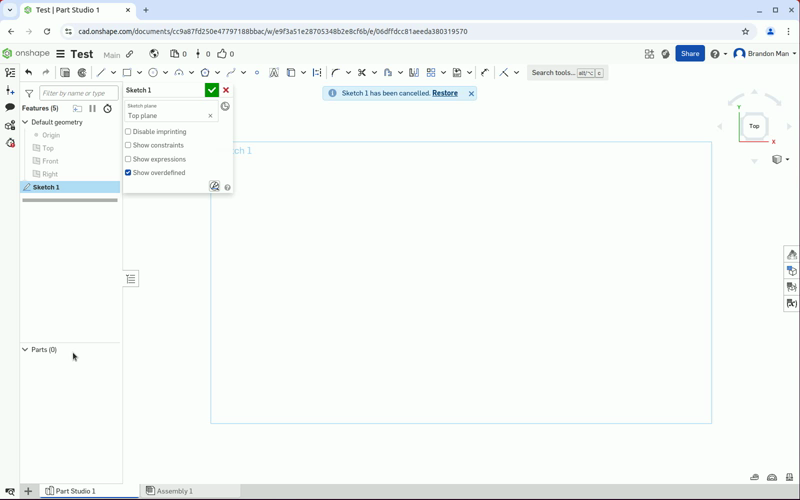
key(y)
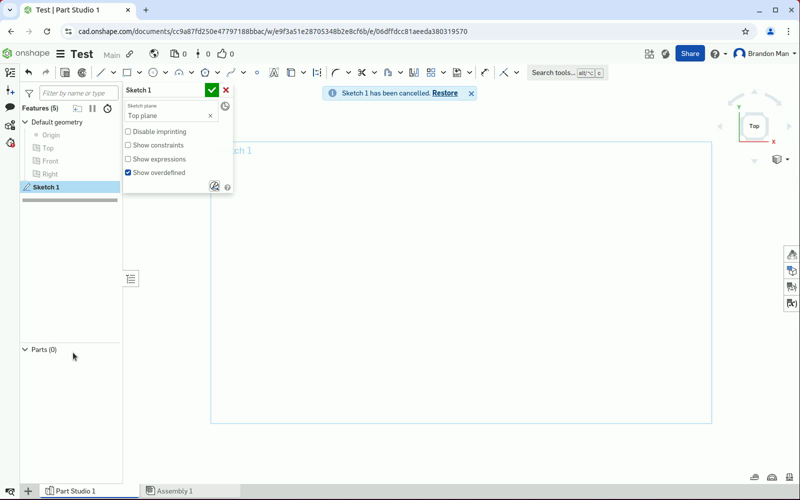
key(c)
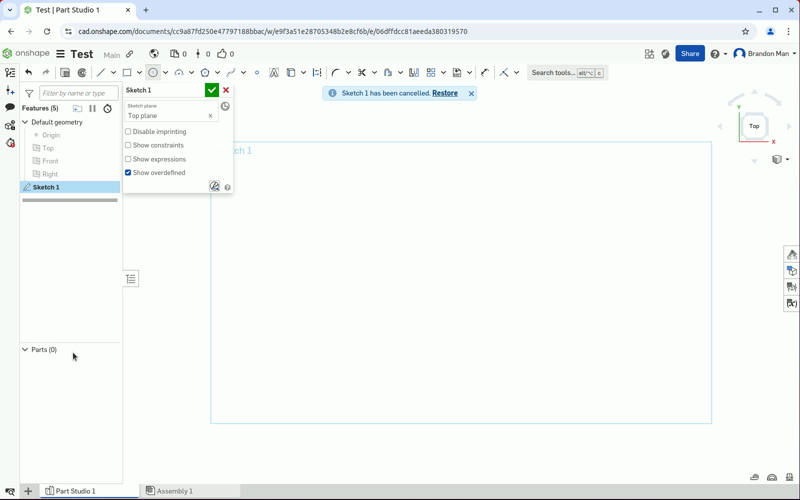
key_down(shift)
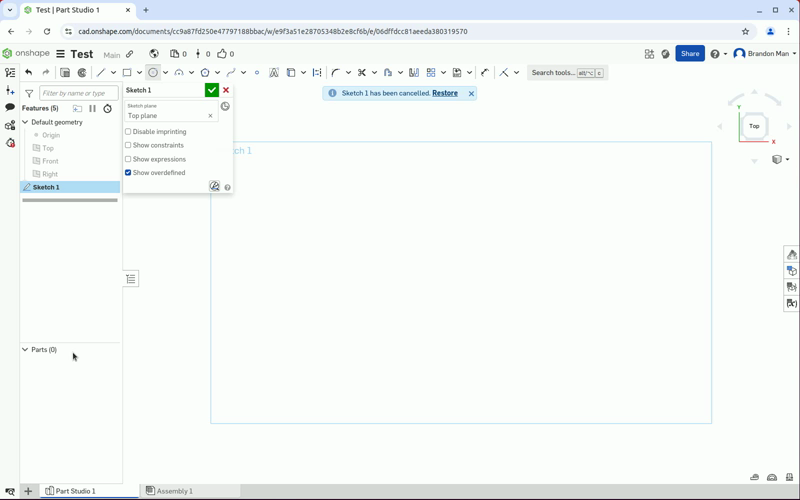
mouse_move(461, 282)
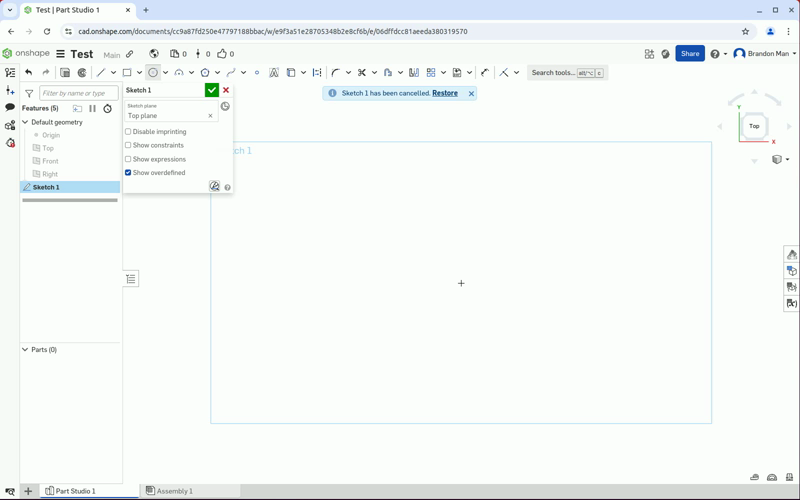
click(461, 282)
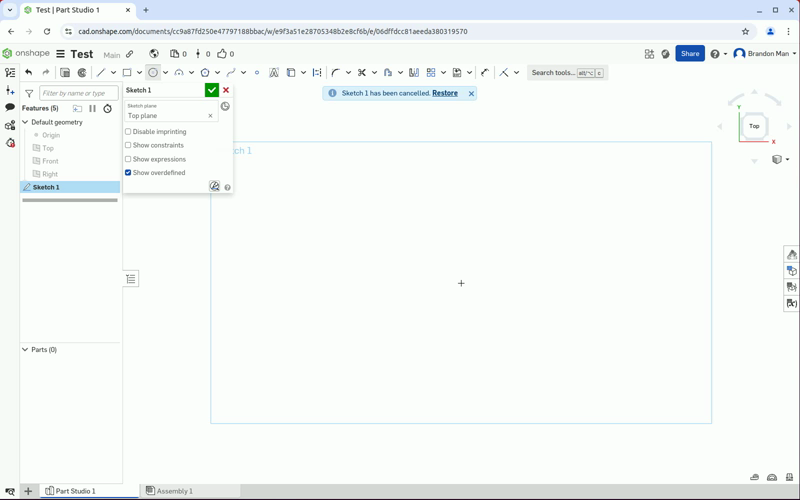
key_up(shift)
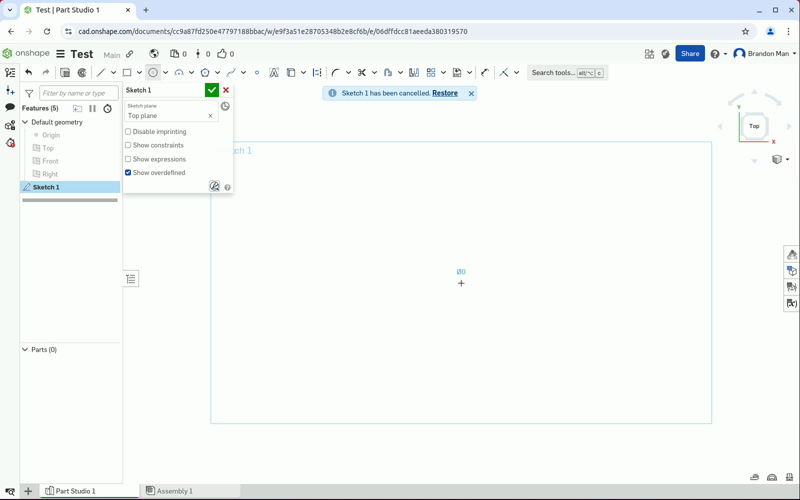
mouse_move(574, 282)
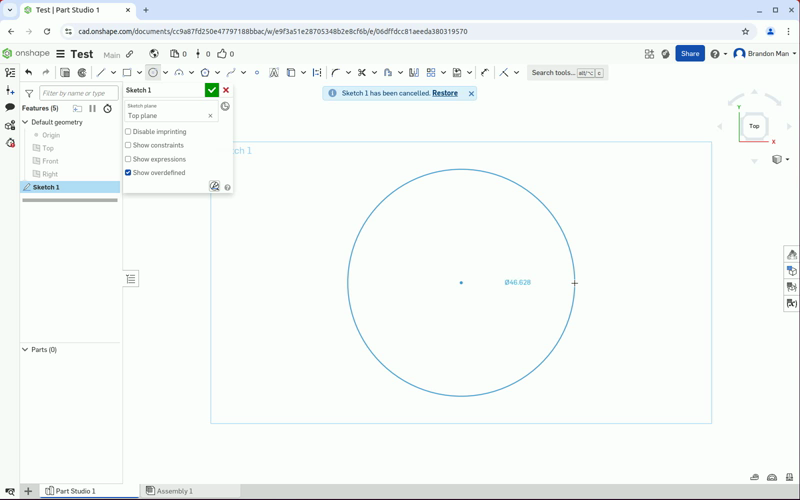
click(574, 282)
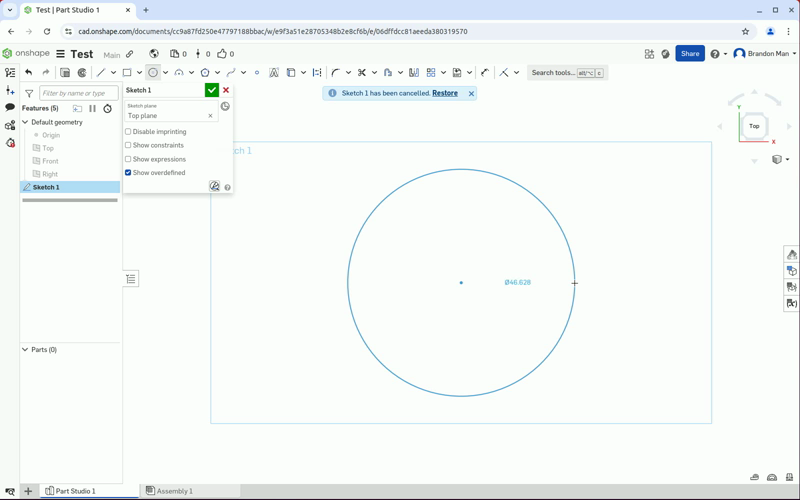
key(esc)
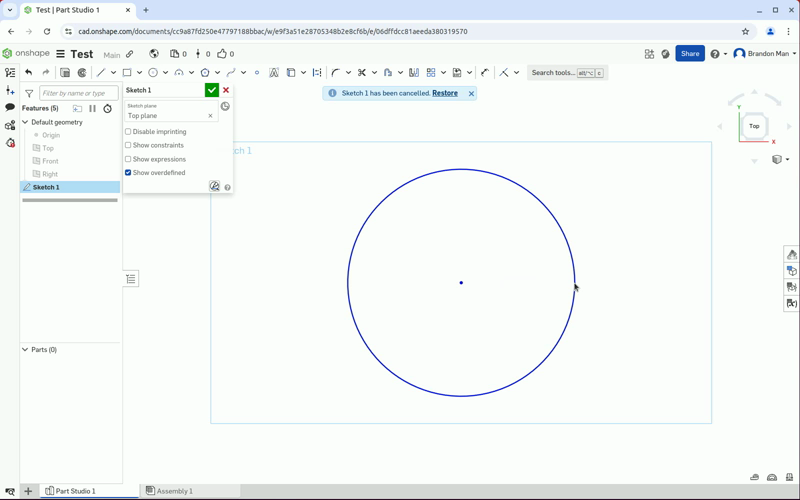
key(c)
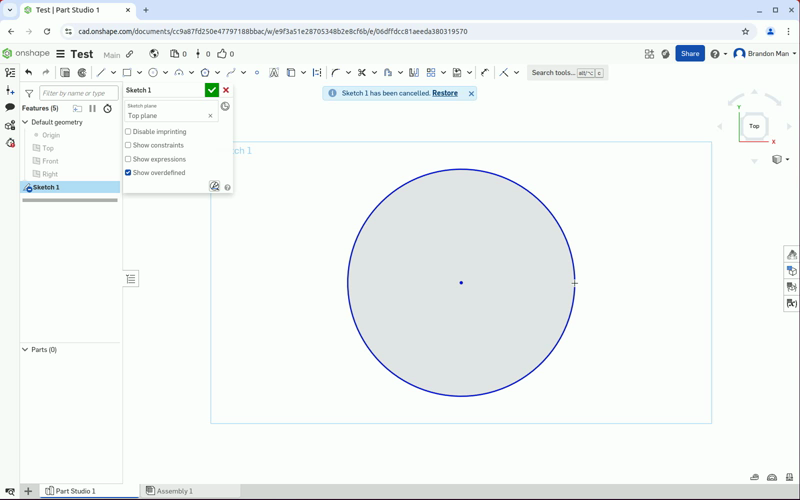
key_down(shift)
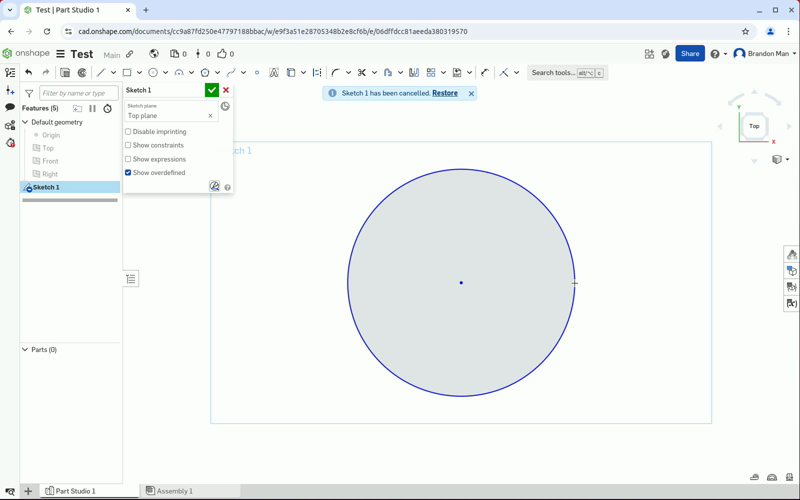
mouse_move(461, 282)
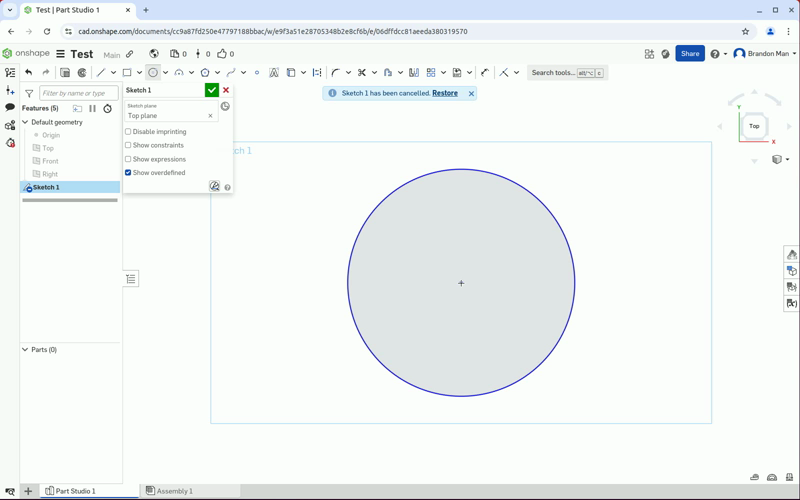
click(461, 282)
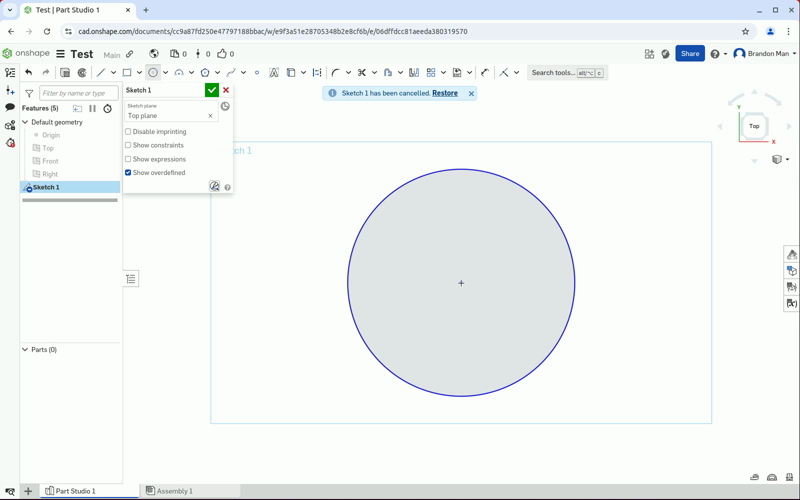
key_up(shift)
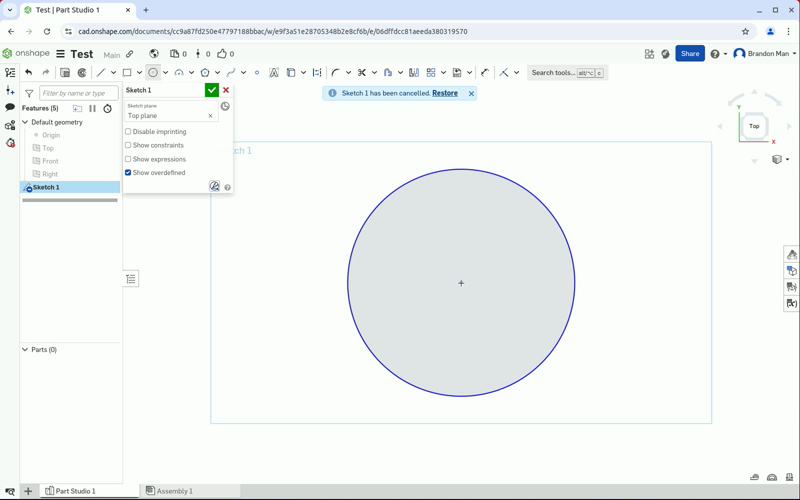
mouse_move(529, 282)
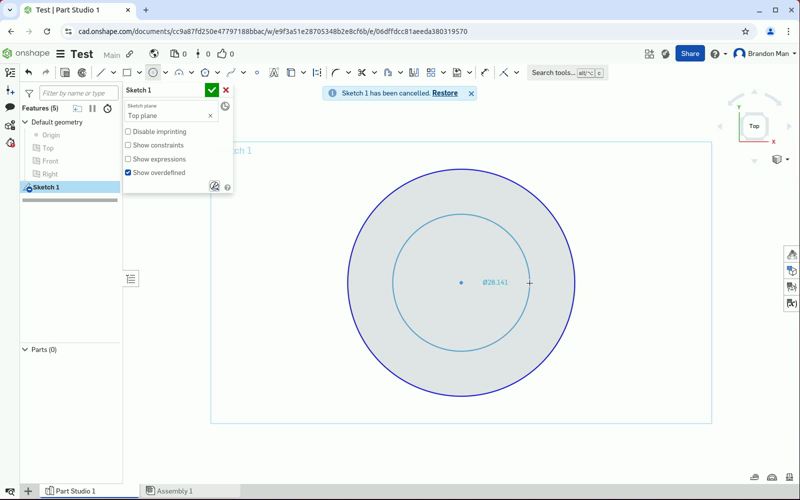
click(529, 282)
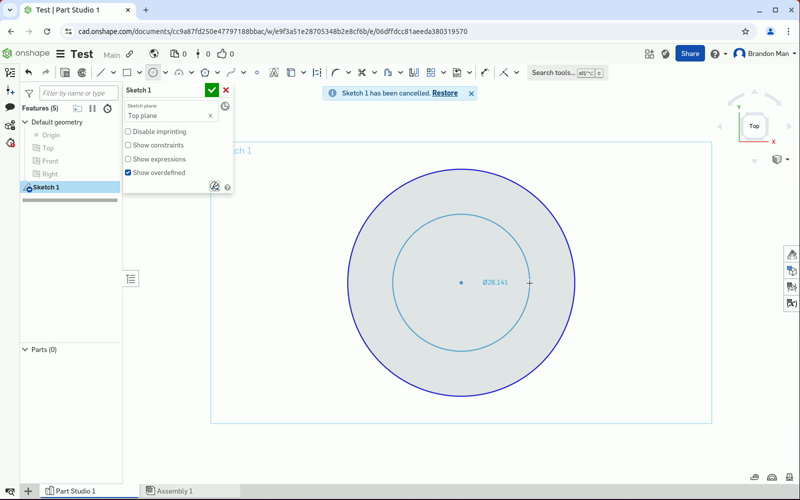
key(esc)
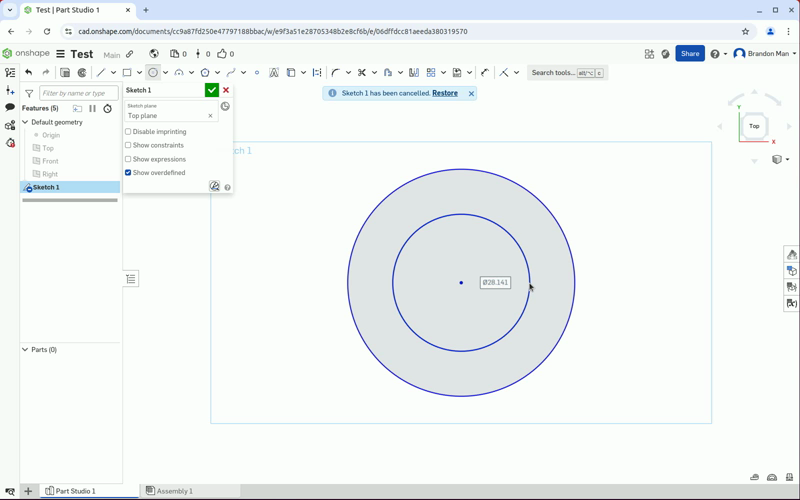
mouse_move(458, 194)
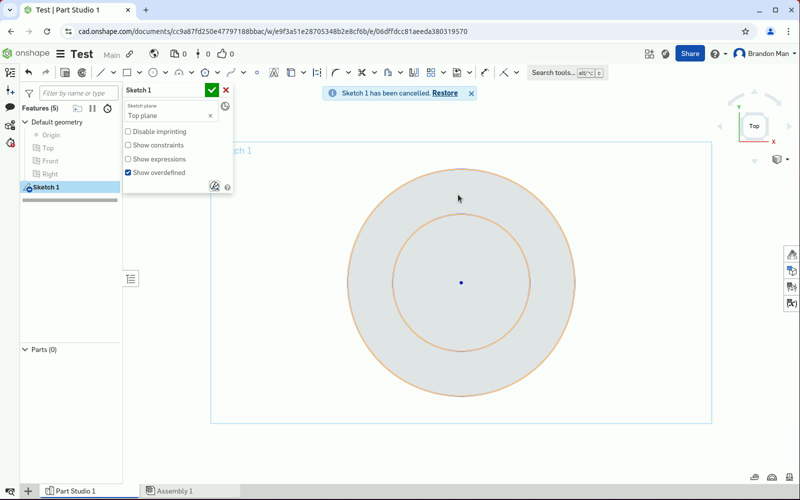
click(458, 194)
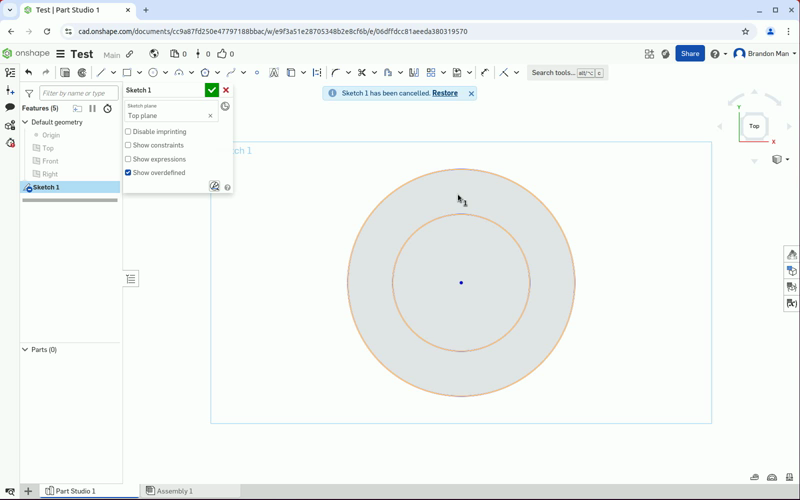
mouse_move(73, 352)
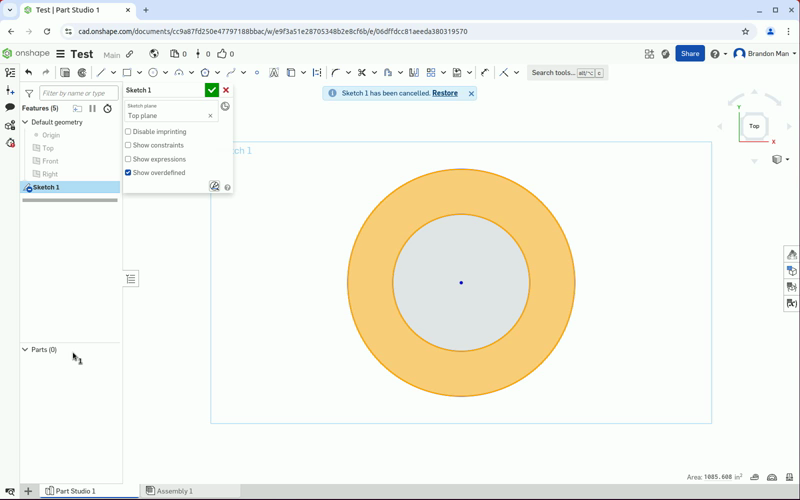
key(shift+y)
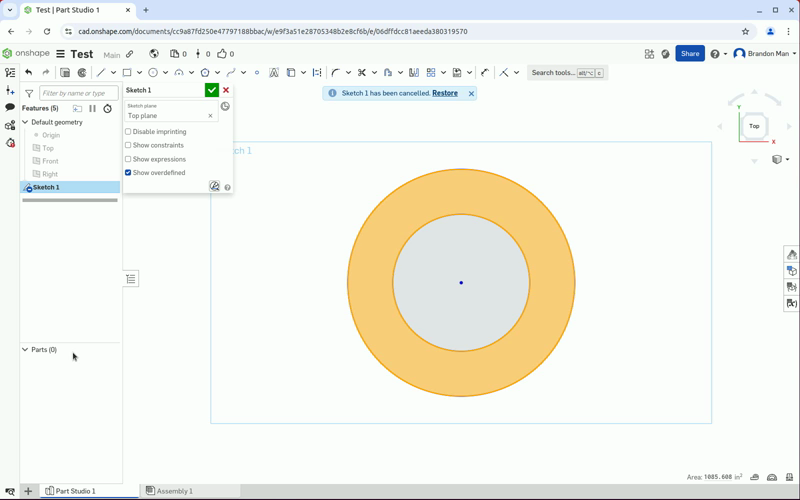
key(shift+e)
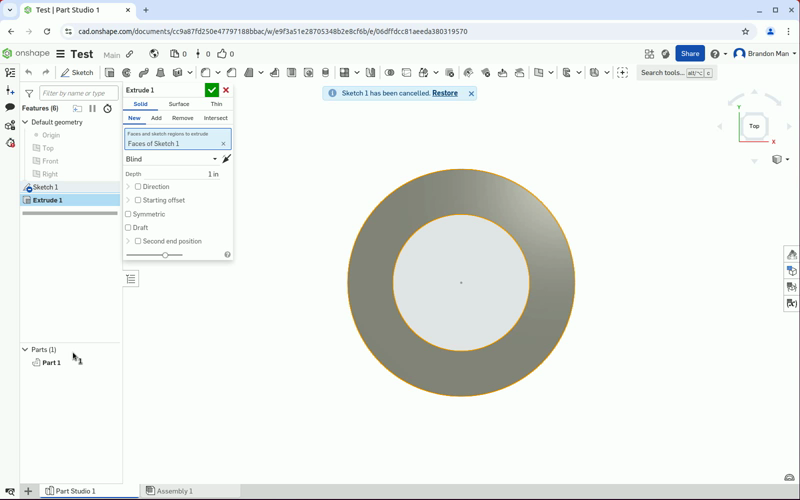
mouse_move(143, 106)
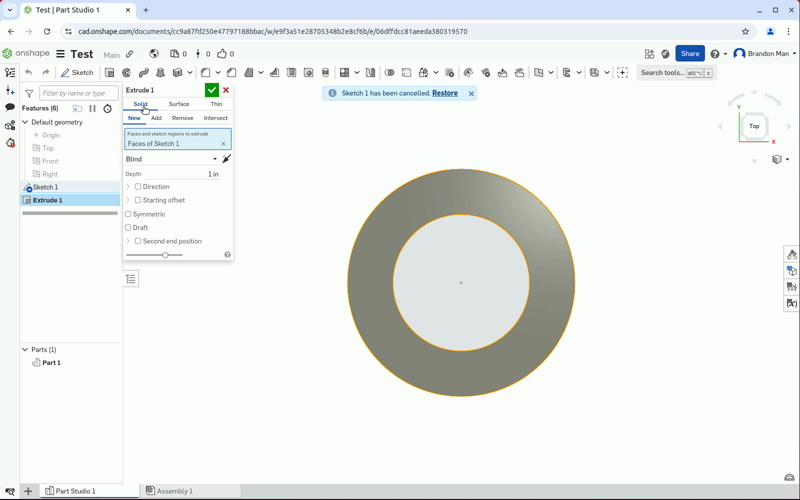
click(143, 106)
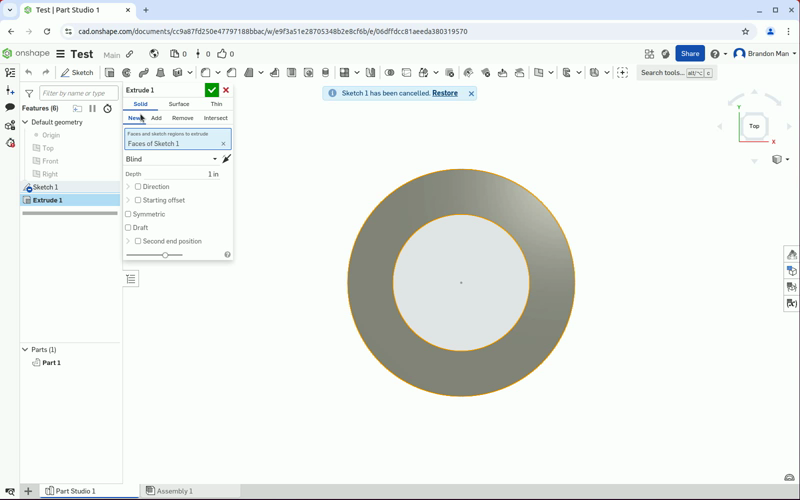
mouse_move(137, 120)
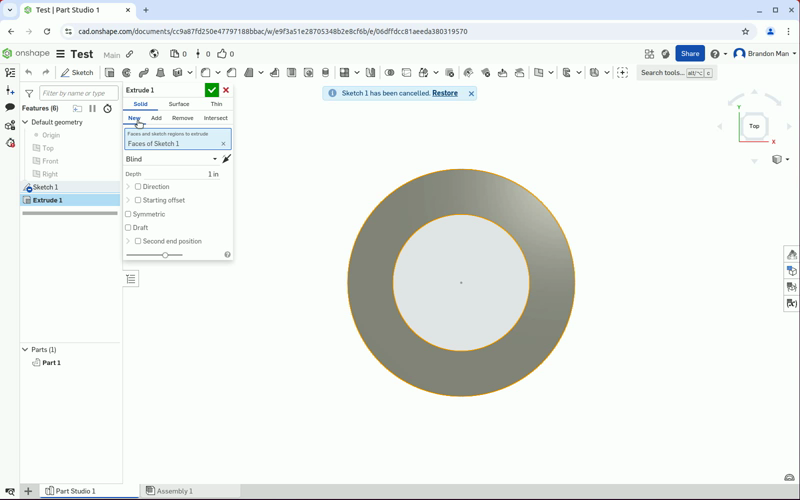
click(137, 120)
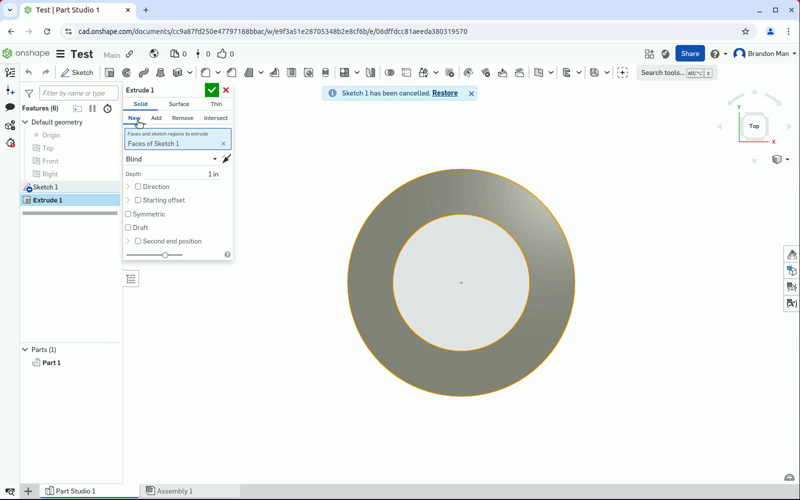
key(tab, 4)
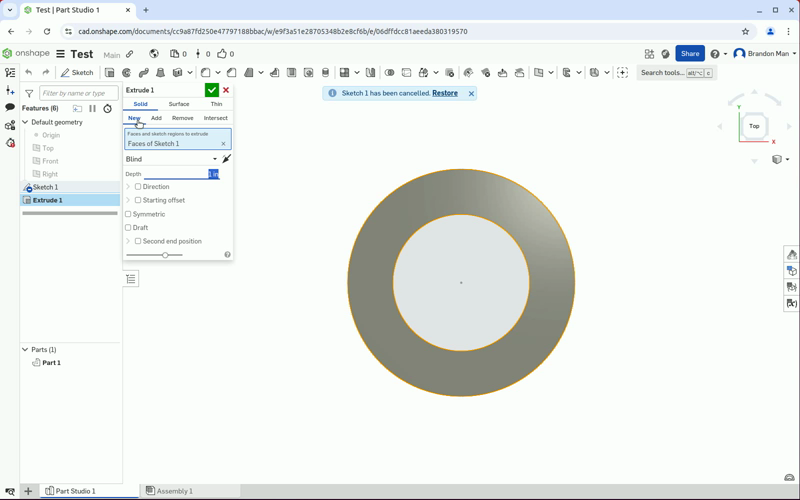
text(1.685)
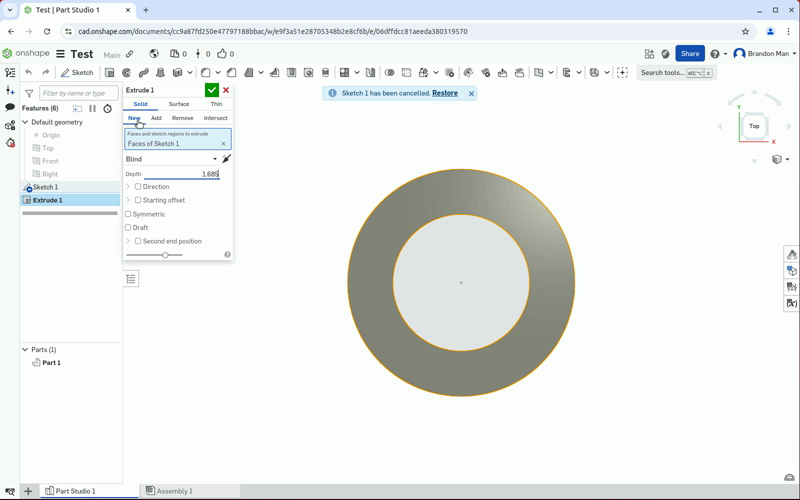
key(enter)
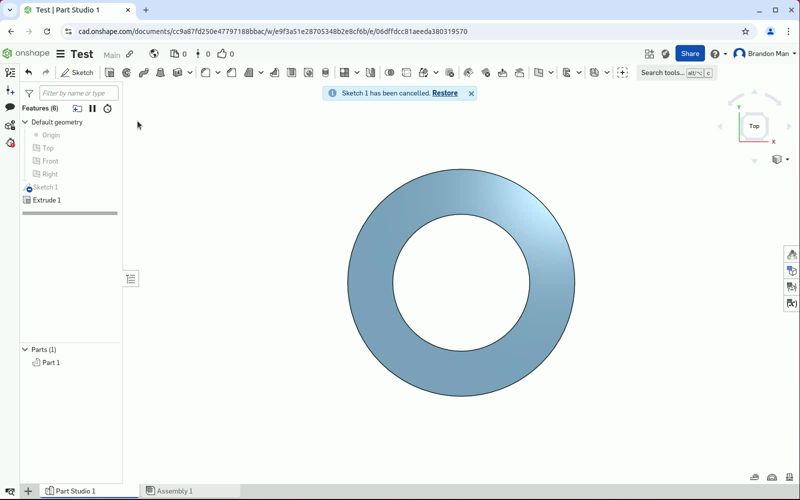
key(shift+h)
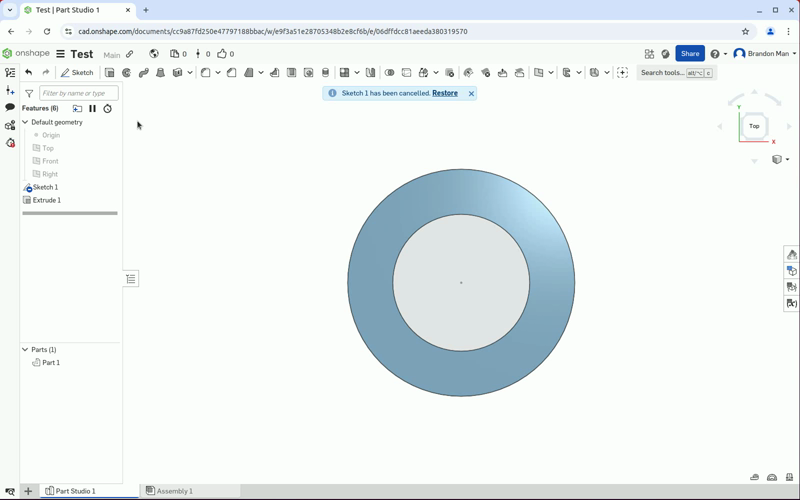
key(shift+h)
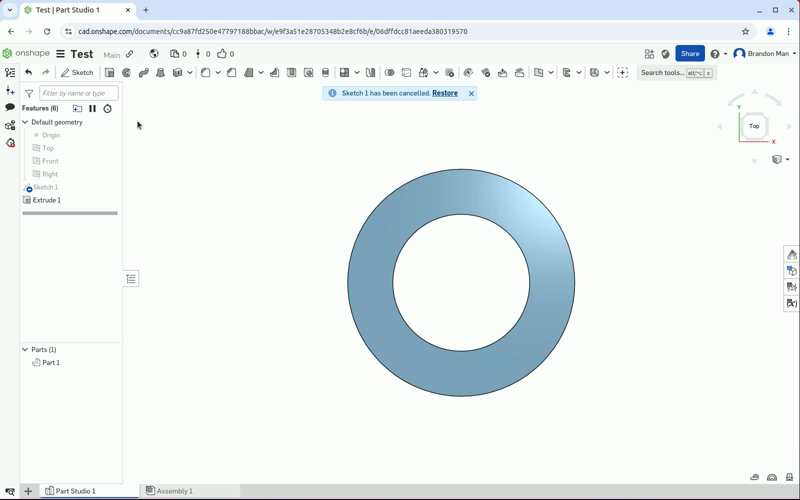
mouse_move(73, 189)
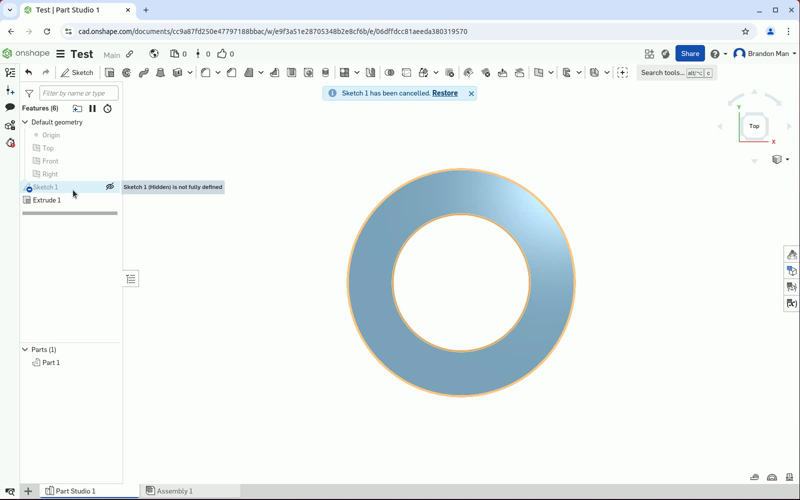
click(73, 189)
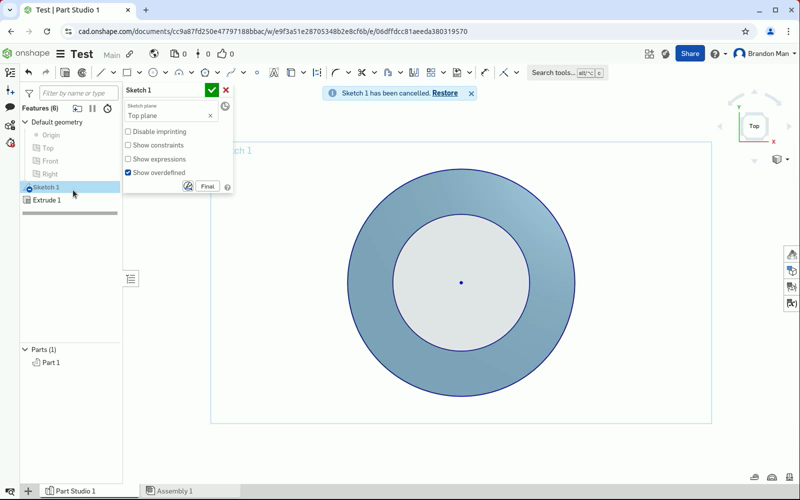
mouse_move(229, 92)
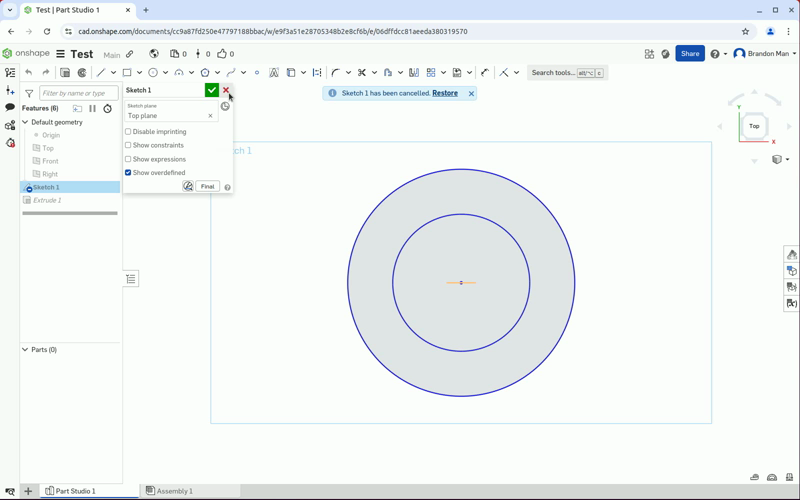
click(229, 92)
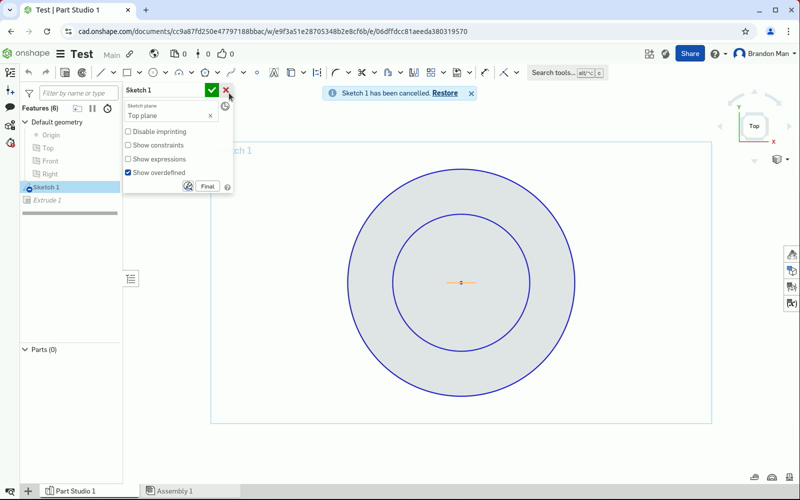
key(shift+s)
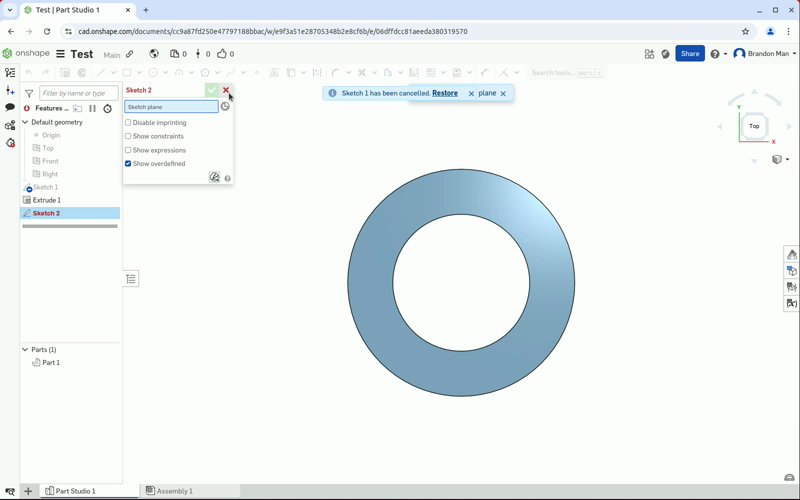
mouse_move(73, 150)
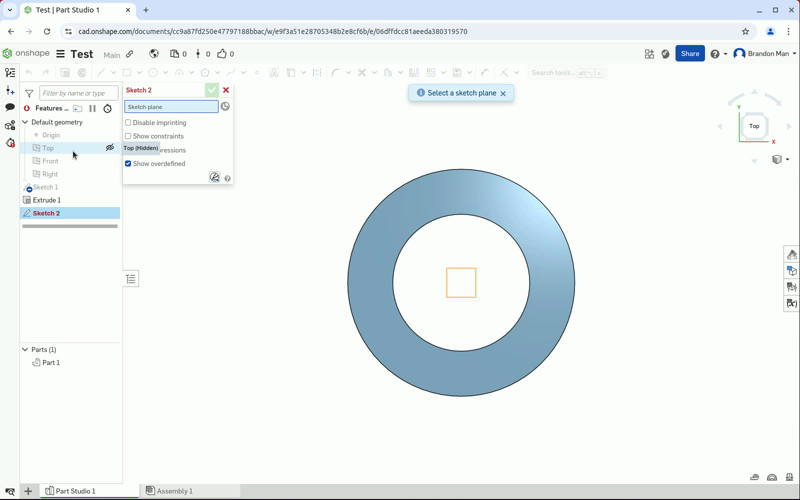
click(73, 150)
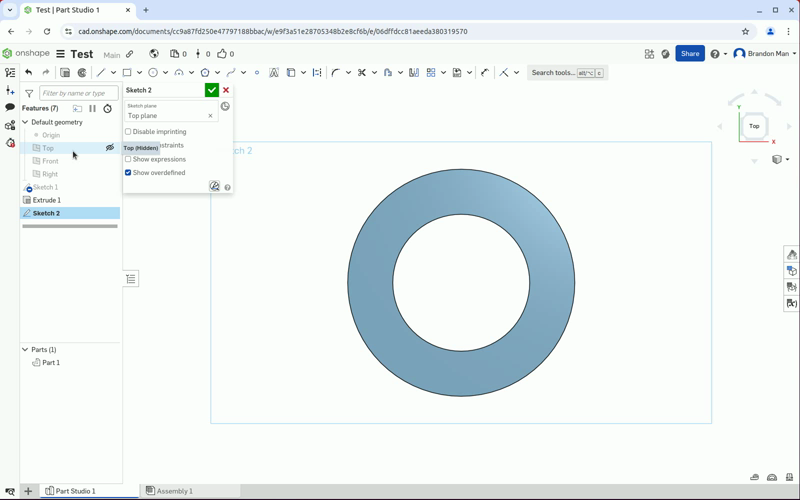
mouse_move(73, 352)
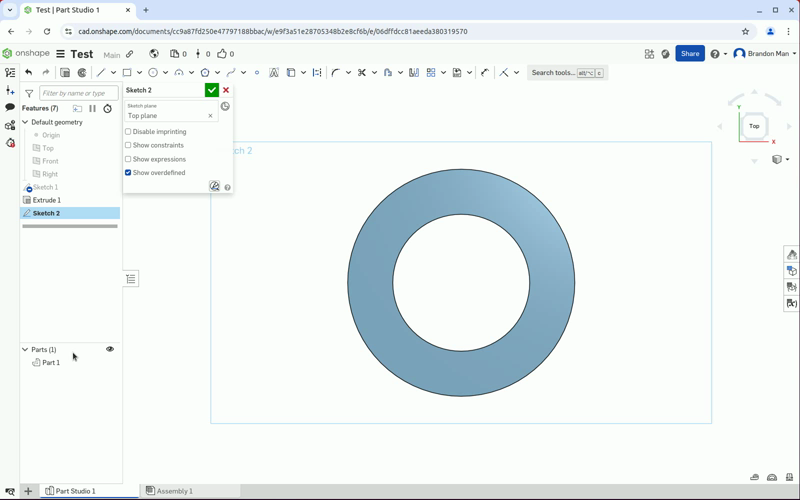
key(y)
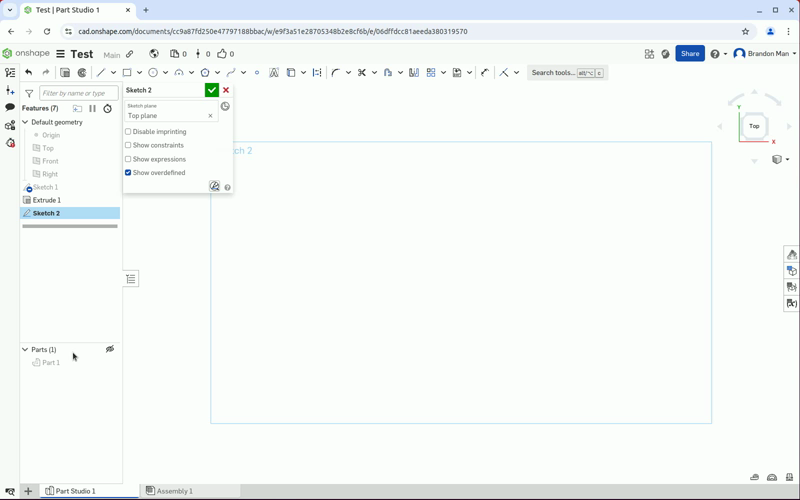
key(c)
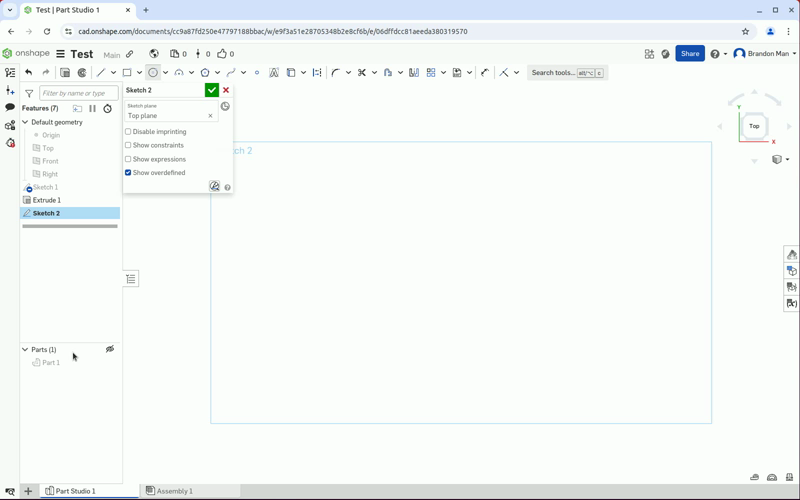
key_down(shift)
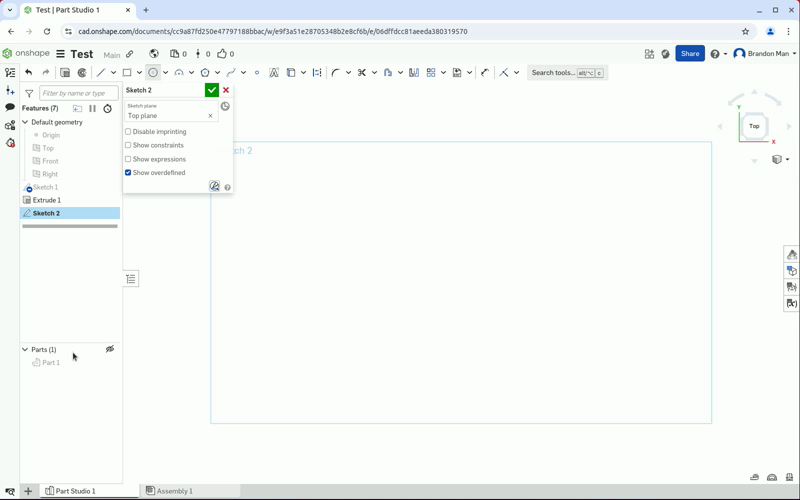
mouse_move(461, 282)
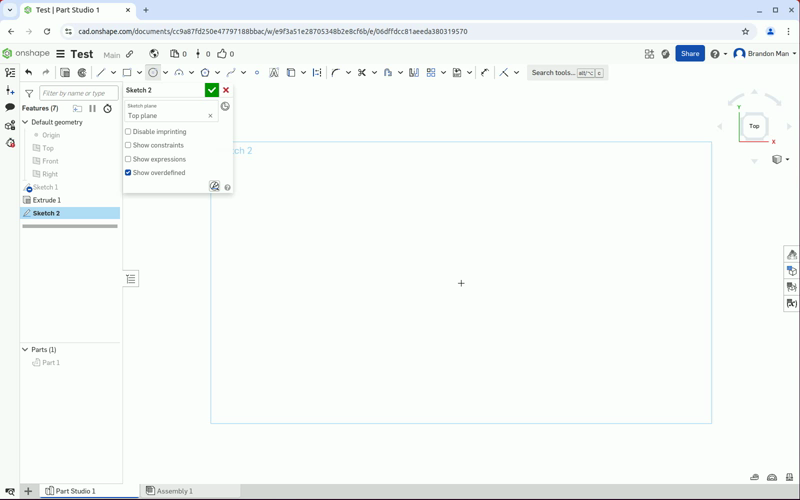
click(461, 282)
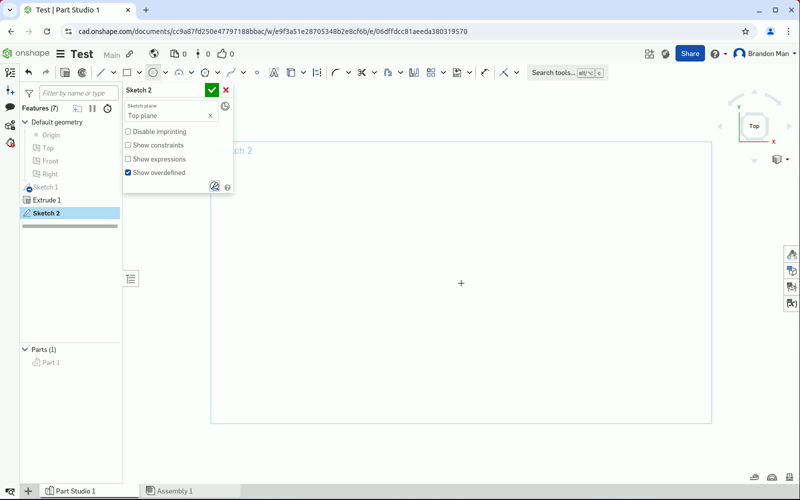
key_up(shift)
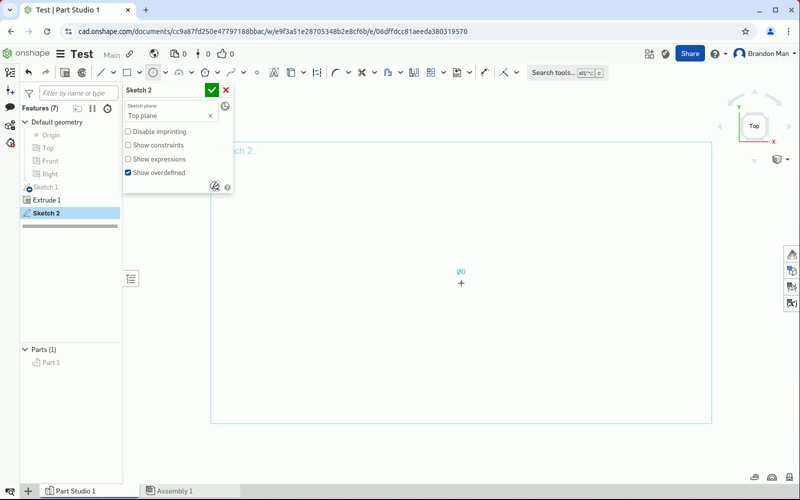
mouse_move(522, 282)
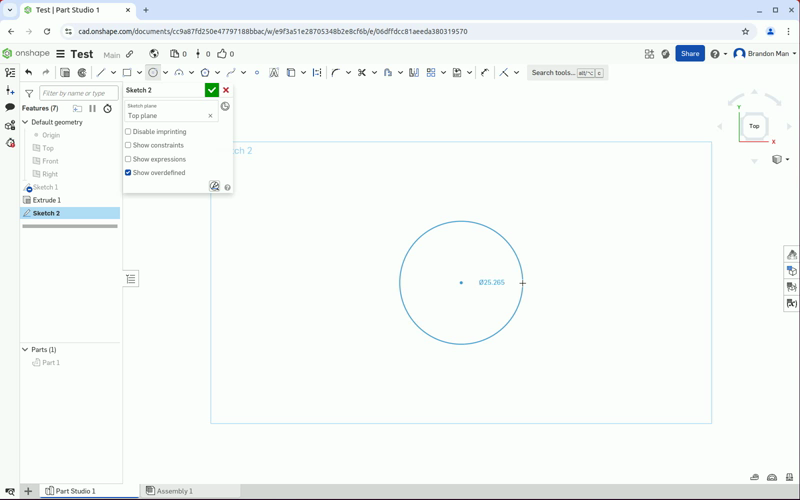
click(522, 282)
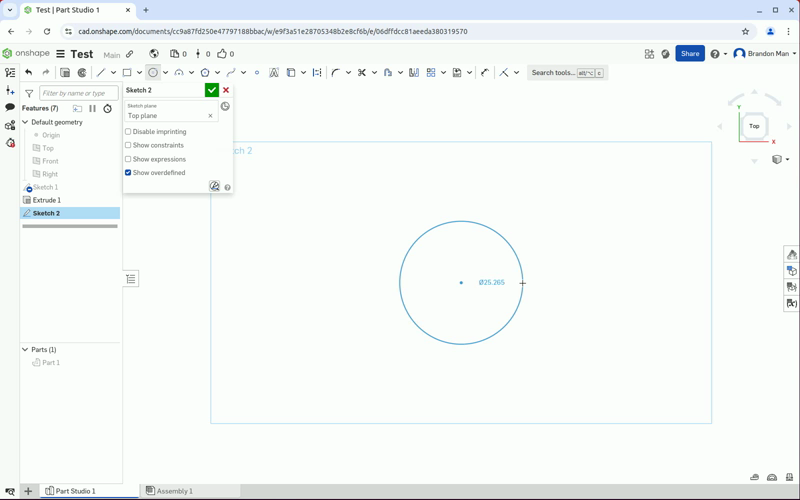
key(esc)
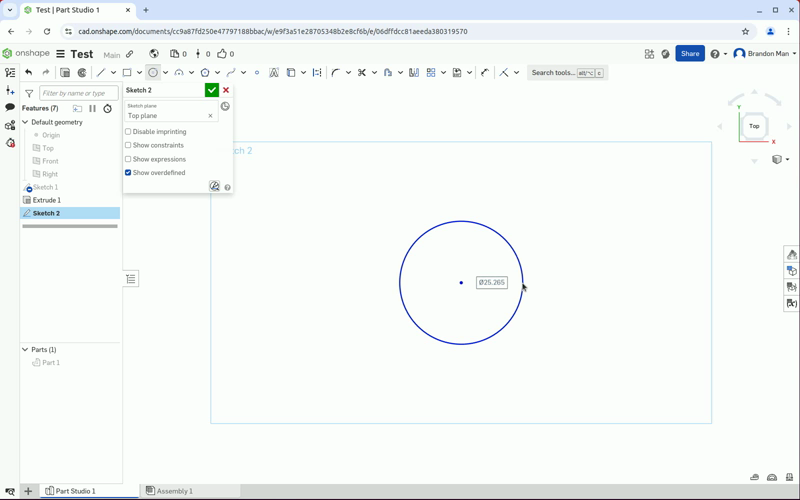
key(c)
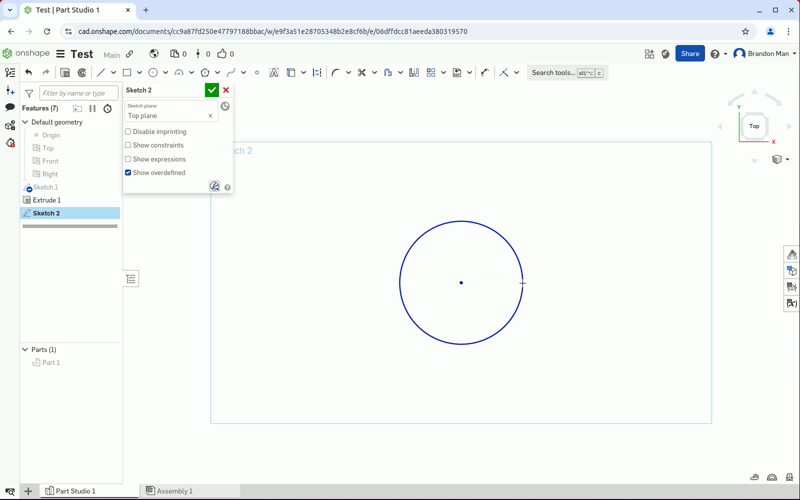
key_down(shift)
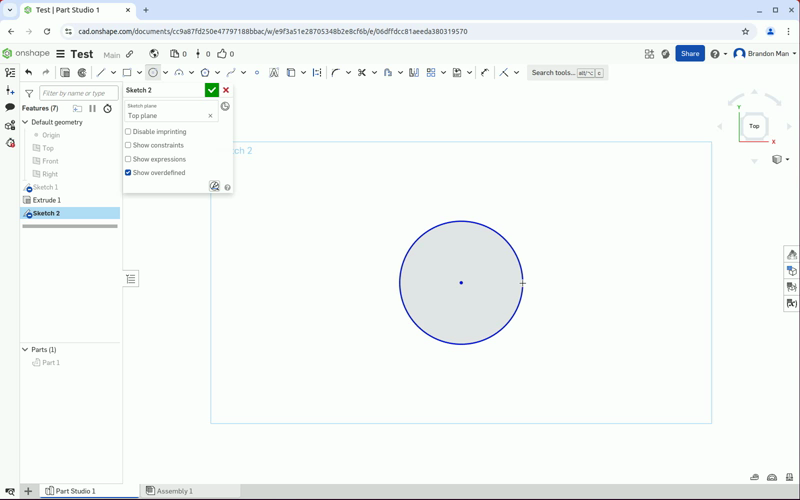
mouse_move(461, 282)
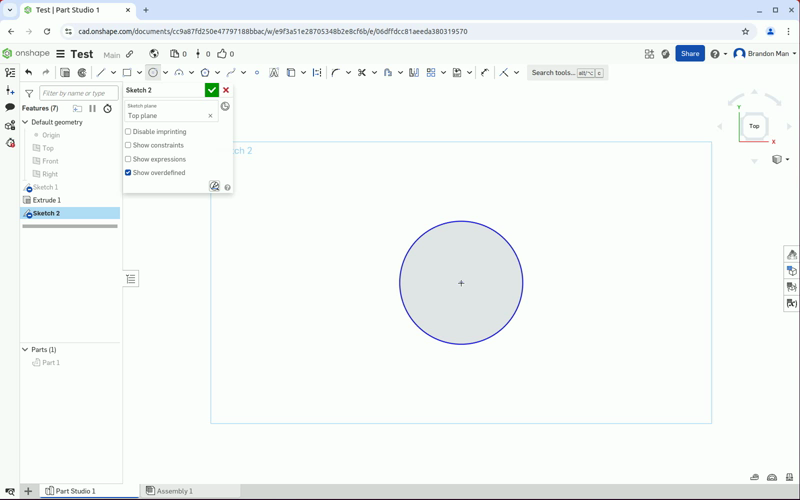
click(461, 282)
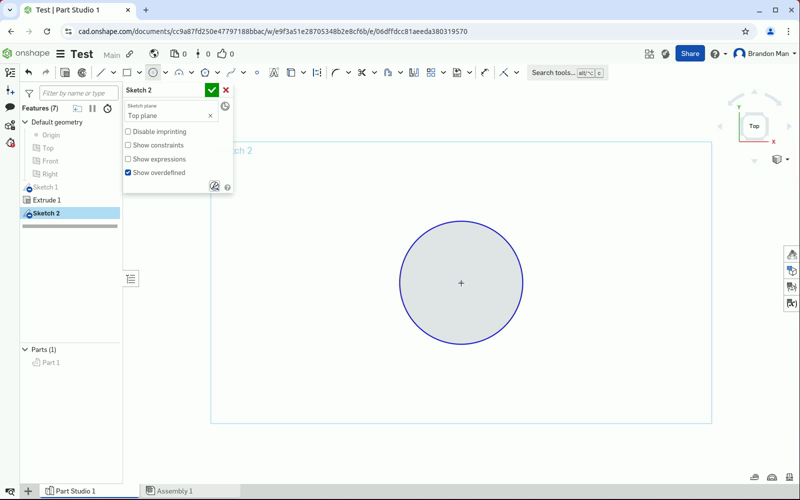
key_up(shift)
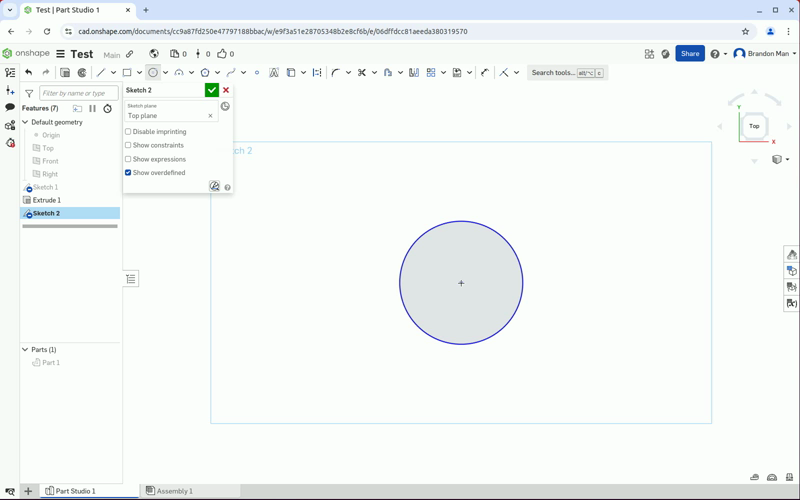
mouse_move(467, 282)
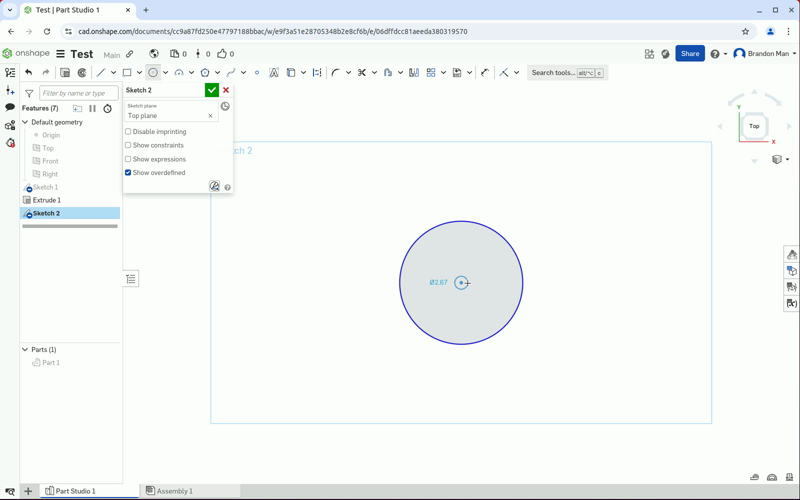
click(467, 282)
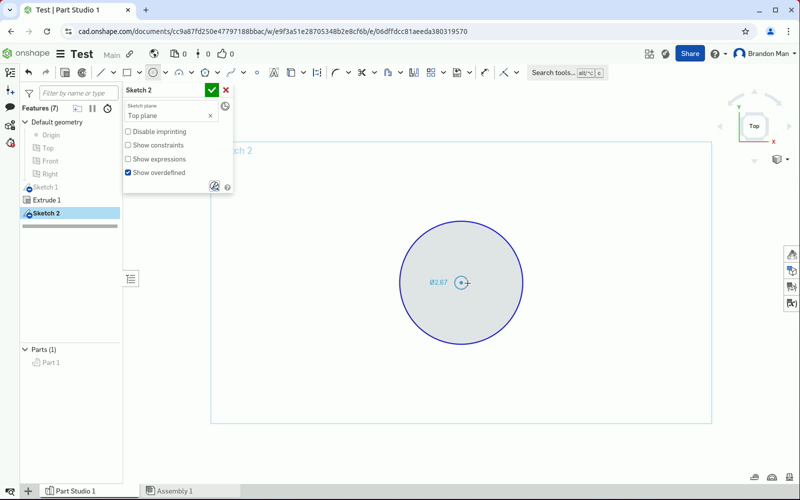
key(esc)
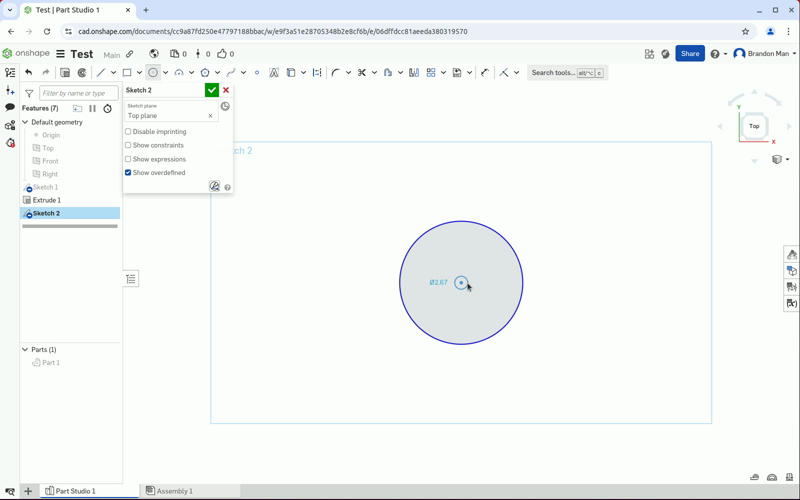
mouse_move(434, 294)
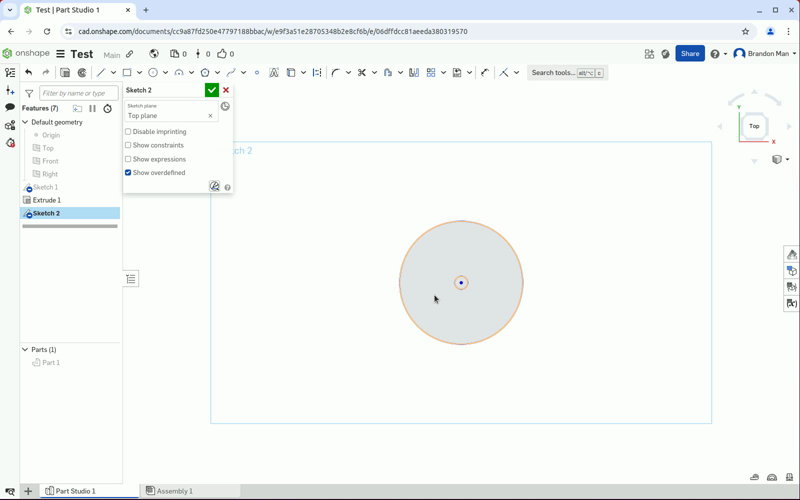
click(434, 294)
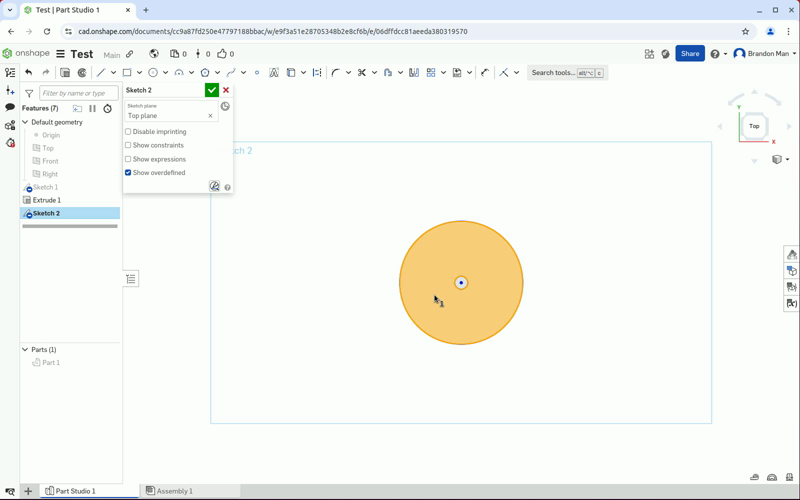
mouse_move(73, 352)
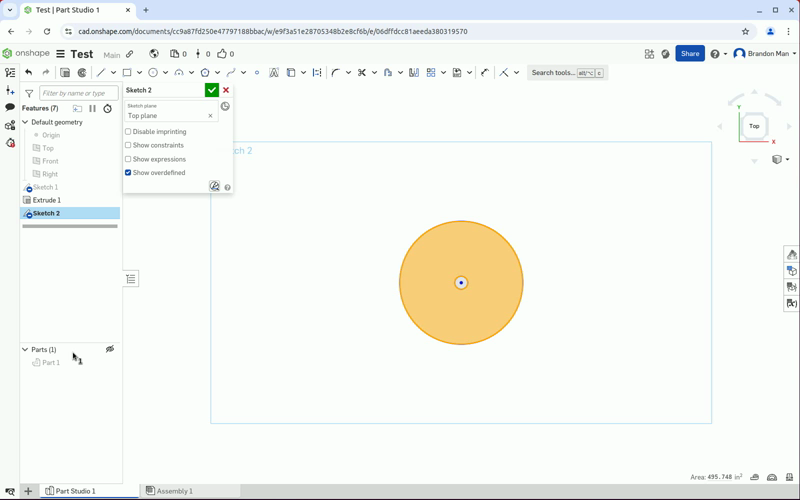
key(shift+y)
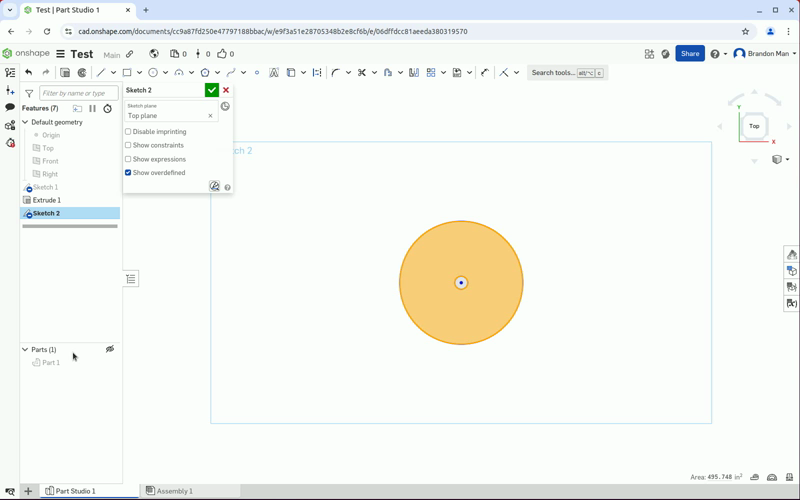
key(shift+e)
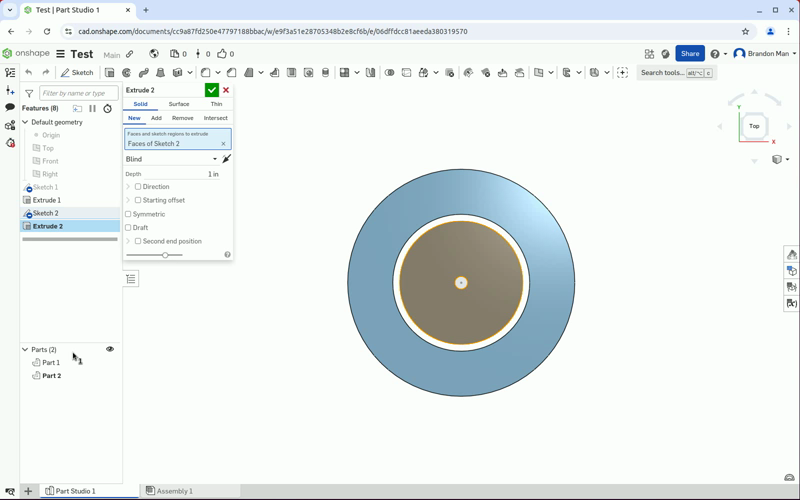
mouse_move(143, 106)
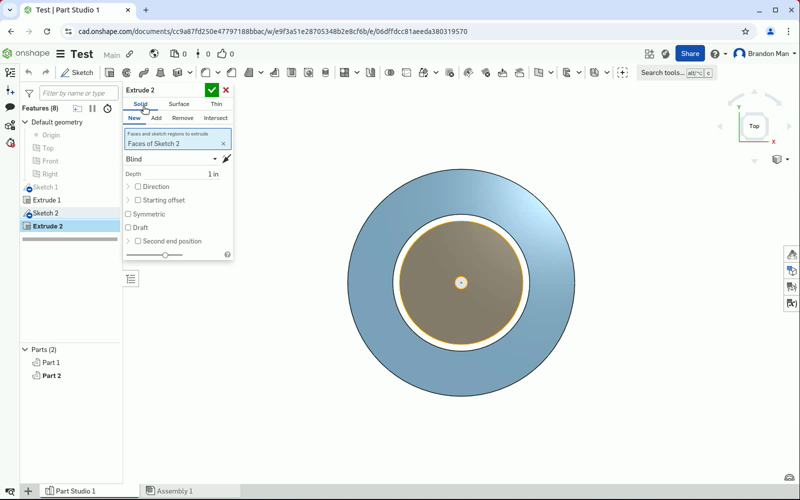
click(143, 106)
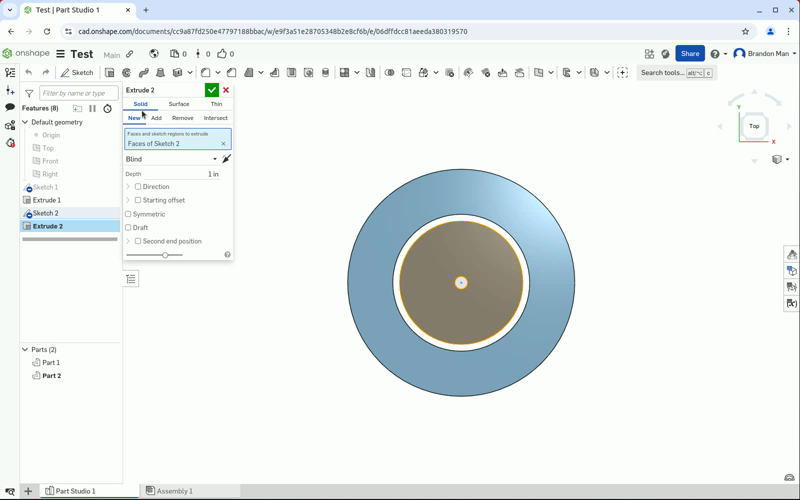
mouse_move(137, 120)
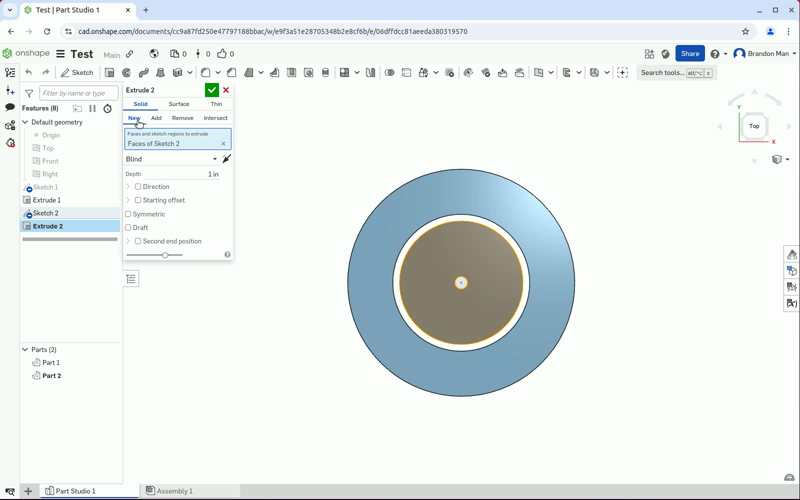
click(137, 120)
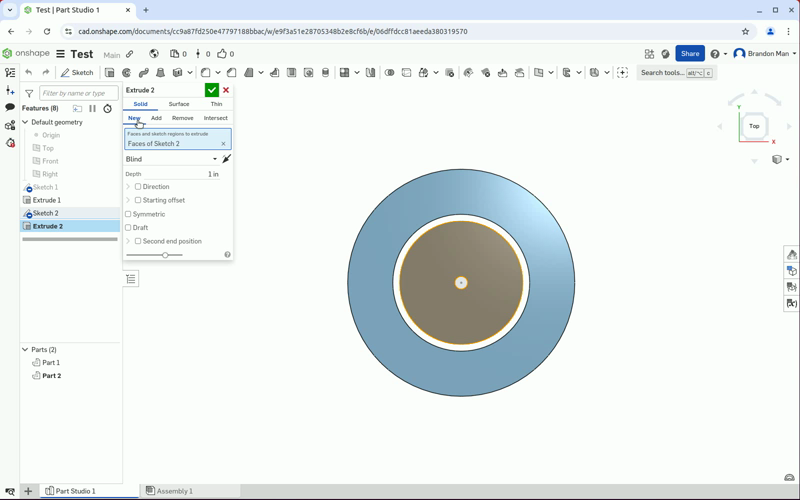
key(tab, 4)
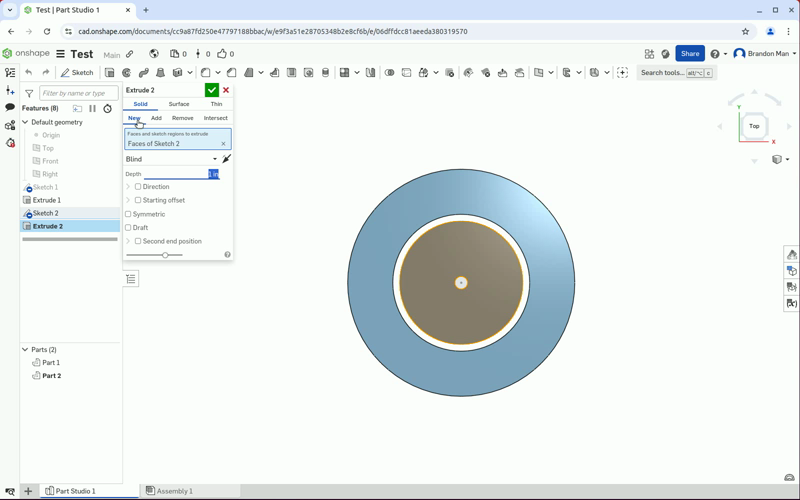
text(1.685)
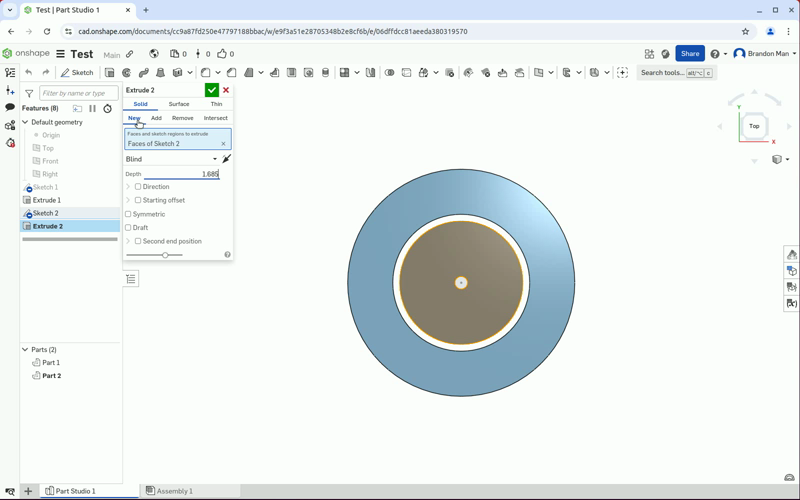
key(enter)
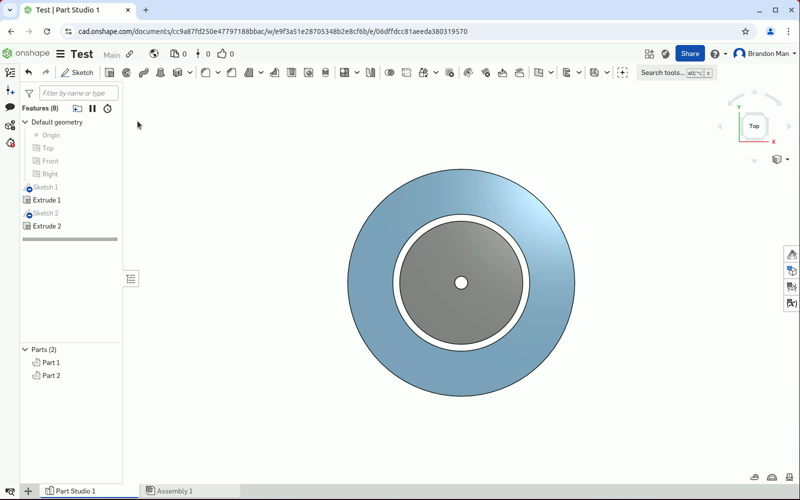
key(shift+h)
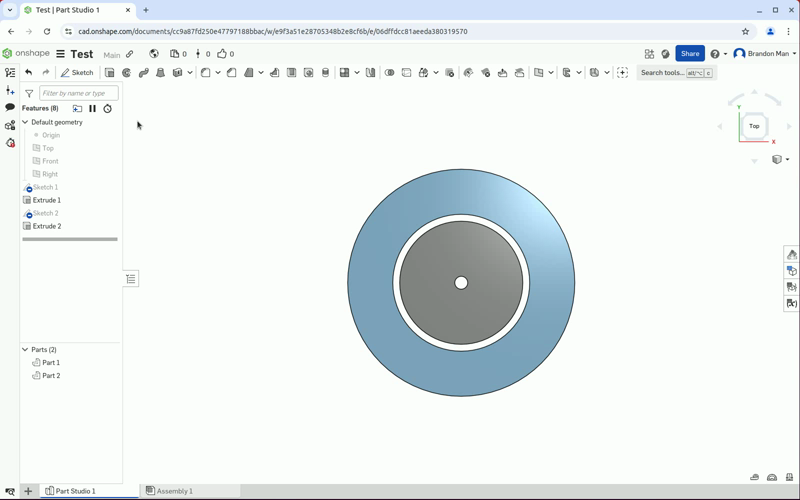
key(shift+h)
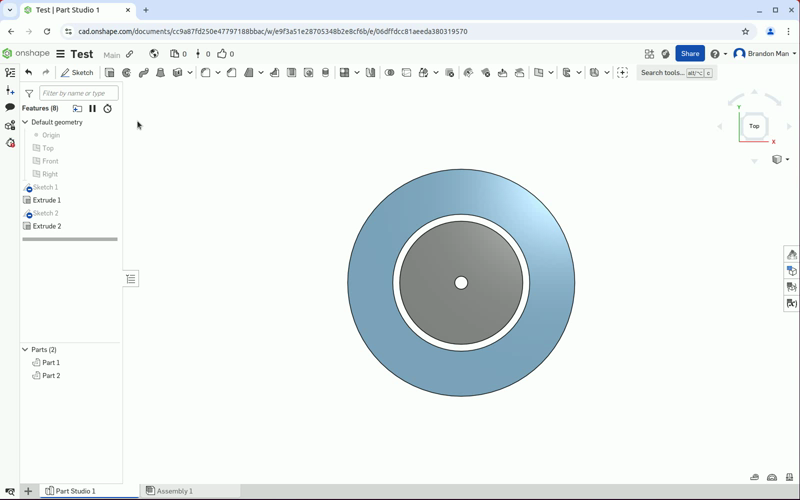
mouse_move(73, 189)
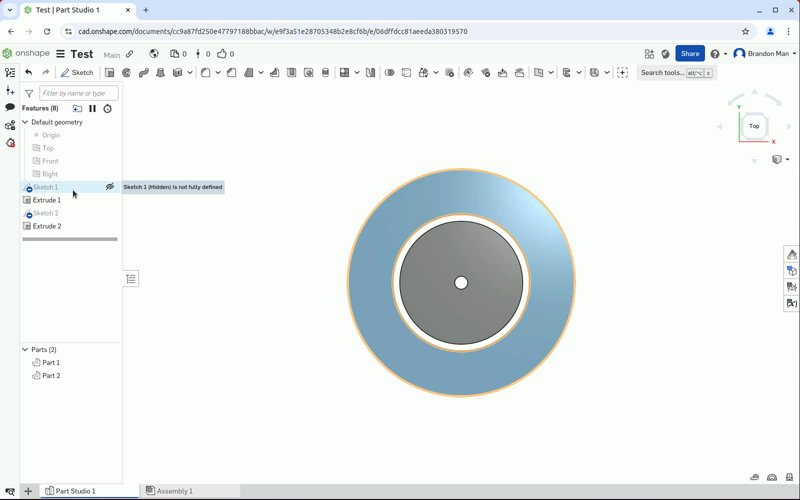
click(73, 189)
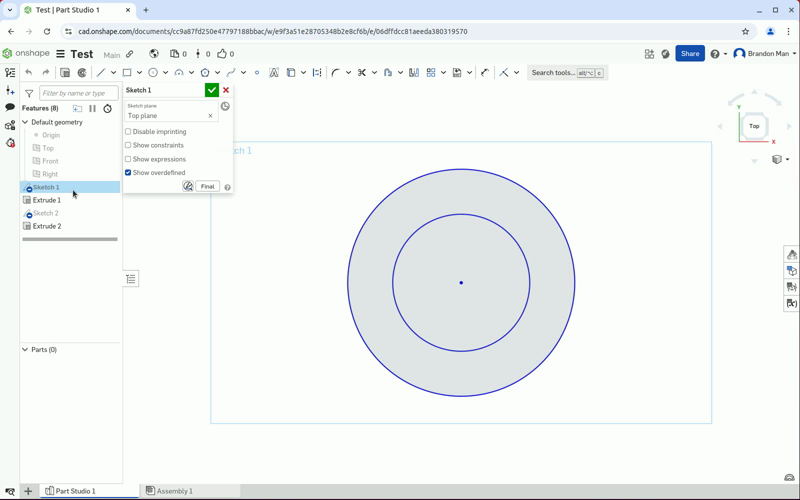
mouse_move(229, 92)
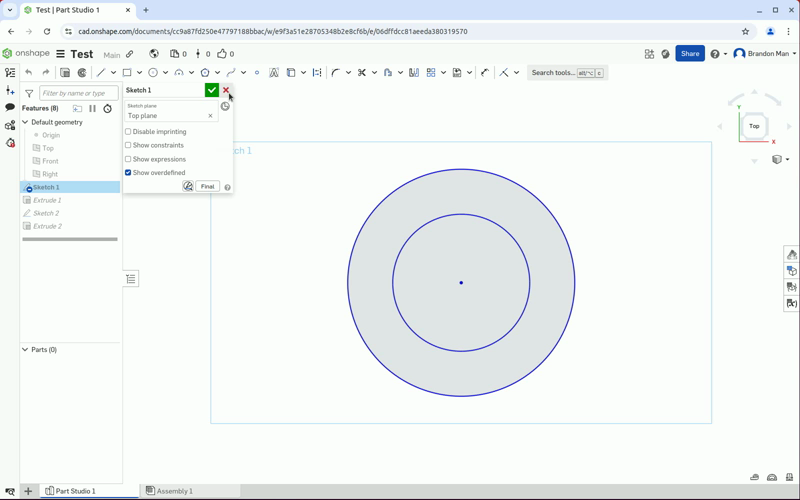
click(229, 92)
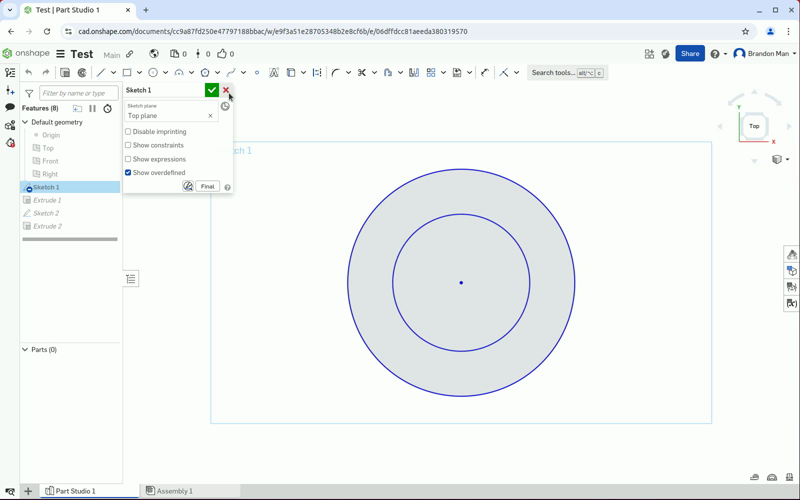
key(shift+s)
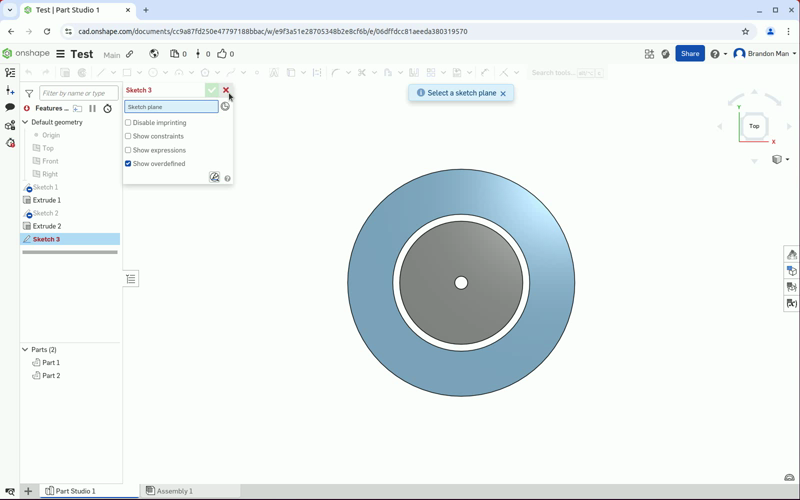
mouse_move(73, 150)
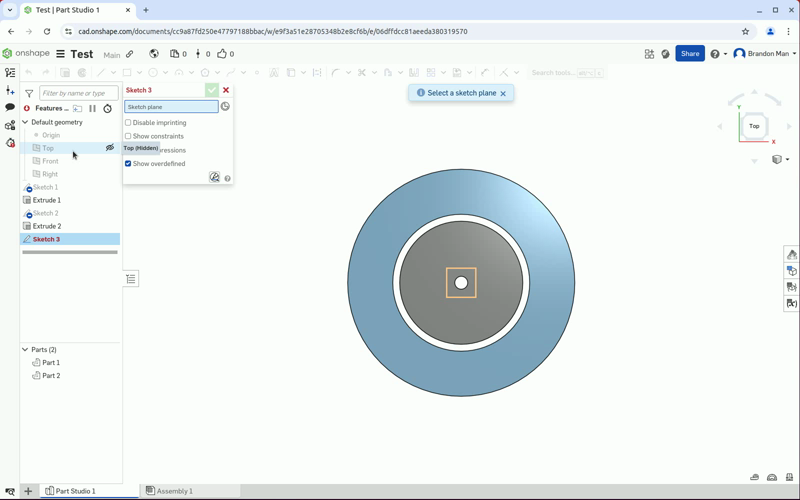
click(73, 150)
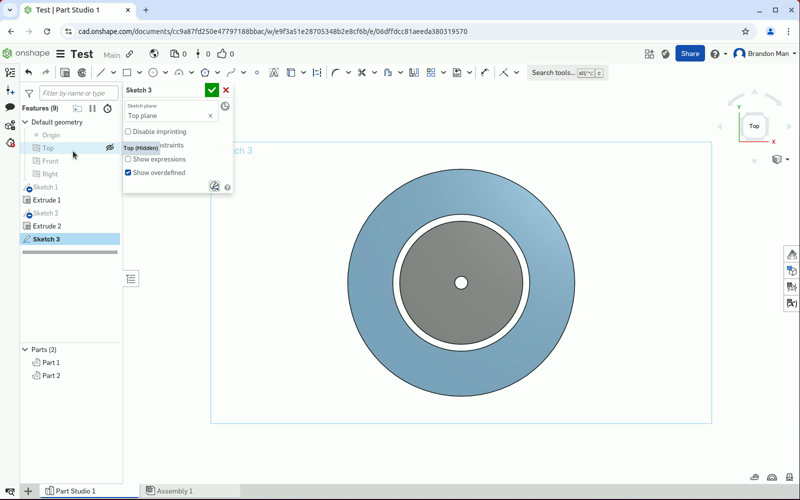
mouse_move(73, 352)
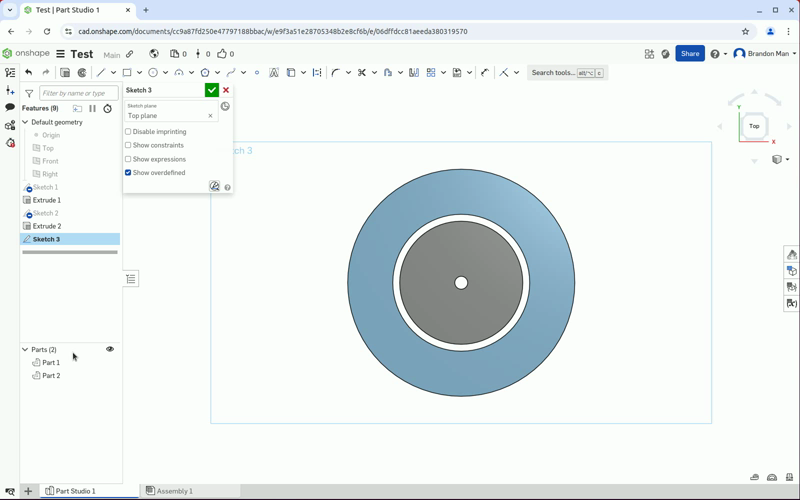
key(y)
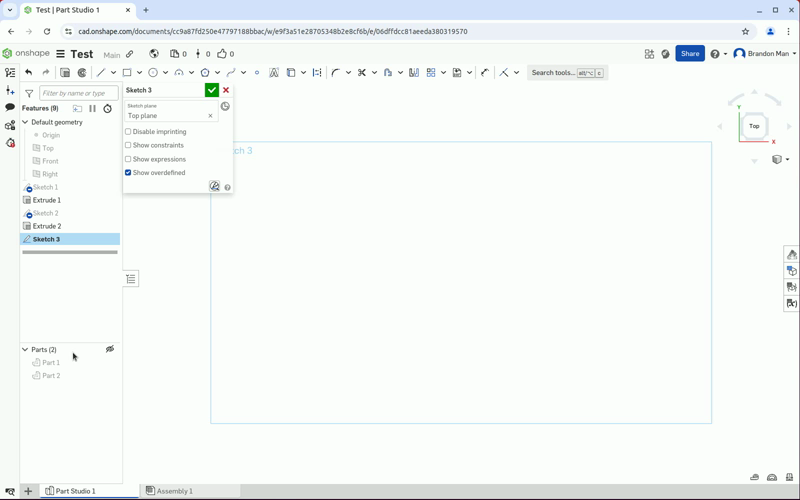
key(c)
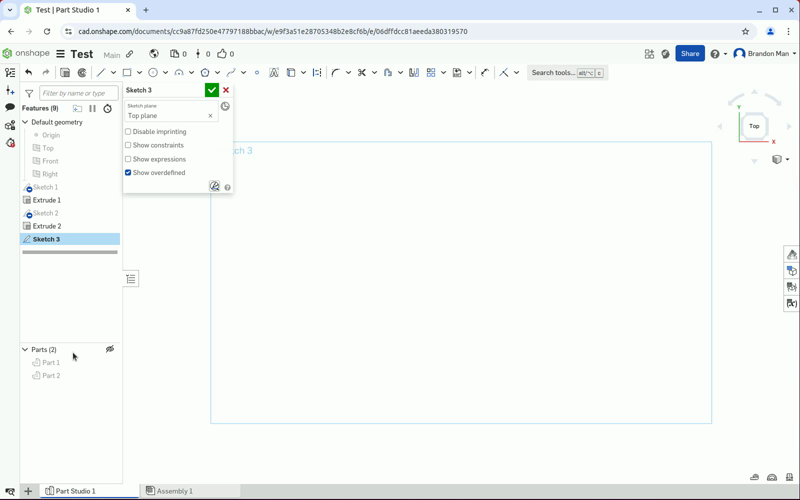
key_down(shift)
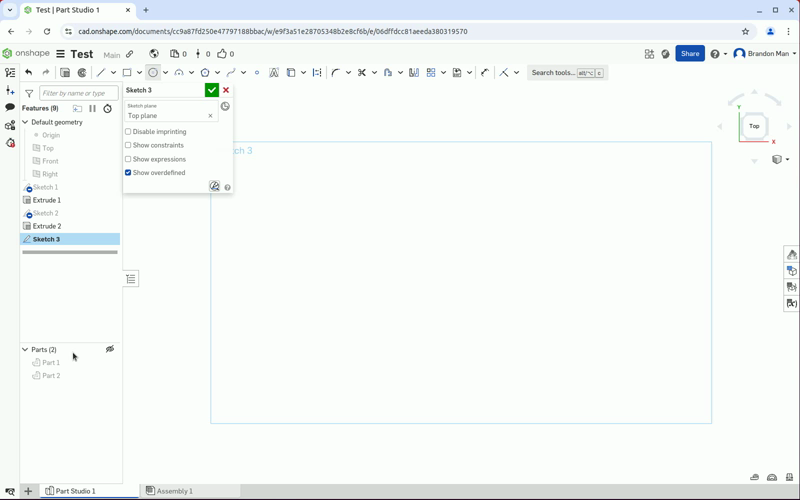
mouse_move(461, 282)
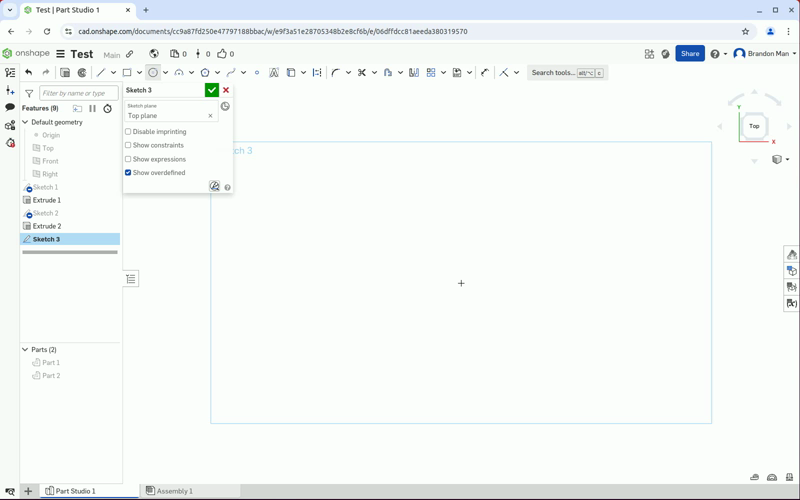
click(461, 282)
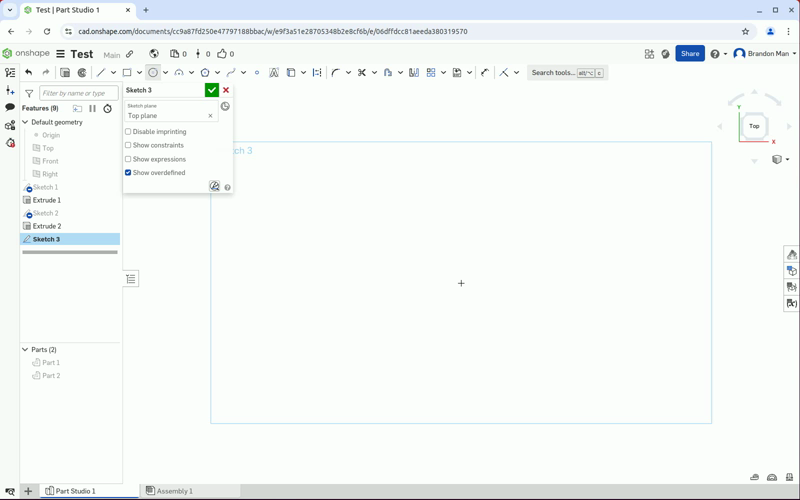
key_up(shift)
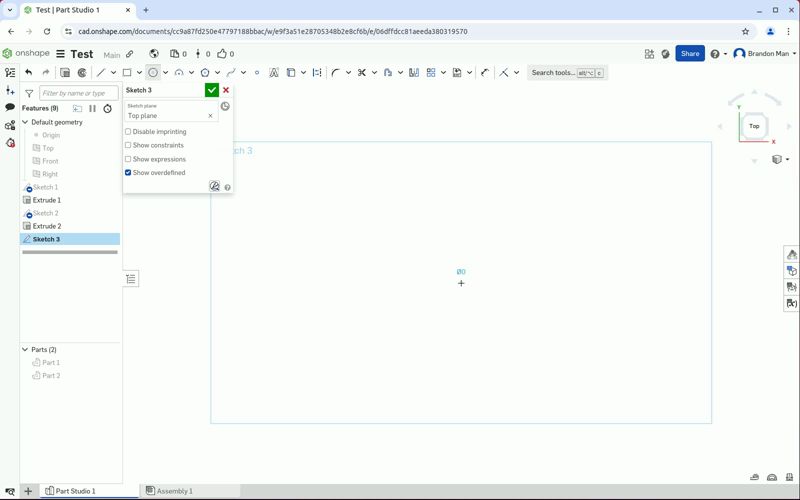
mouse_move(531, 282)
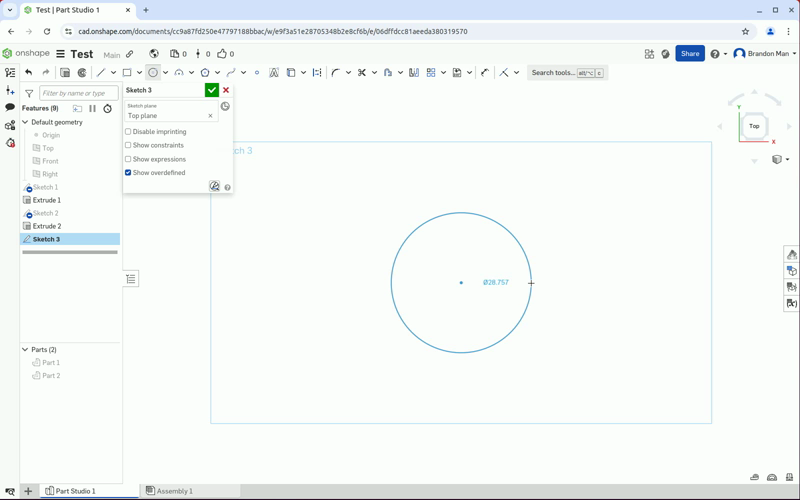
click(531, 282)
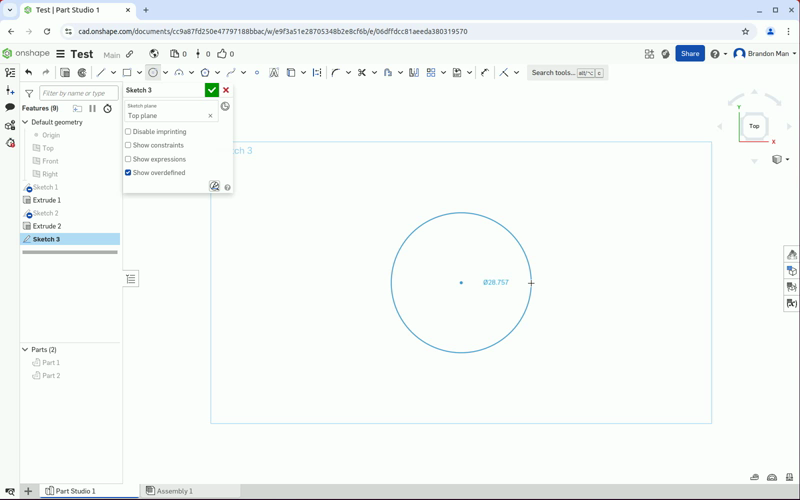
key(esc)
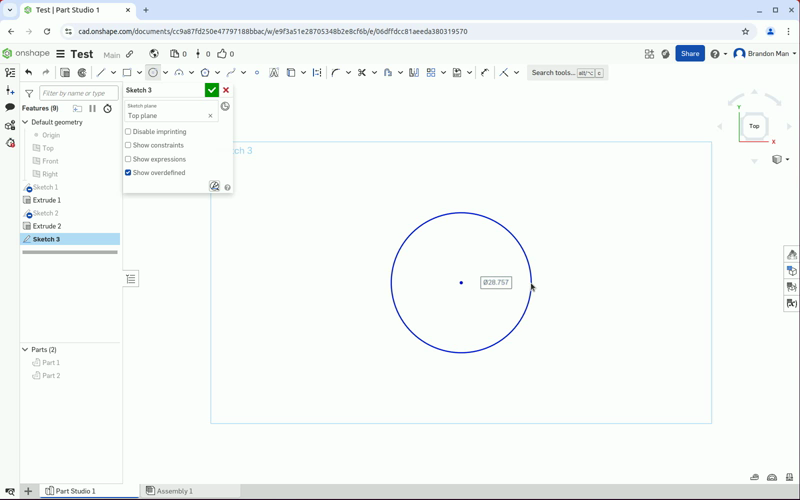
key(c)
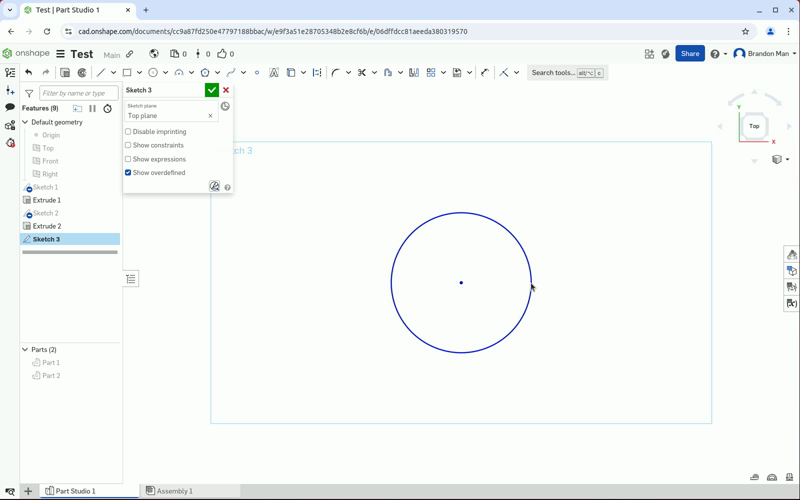
key_down(shift)
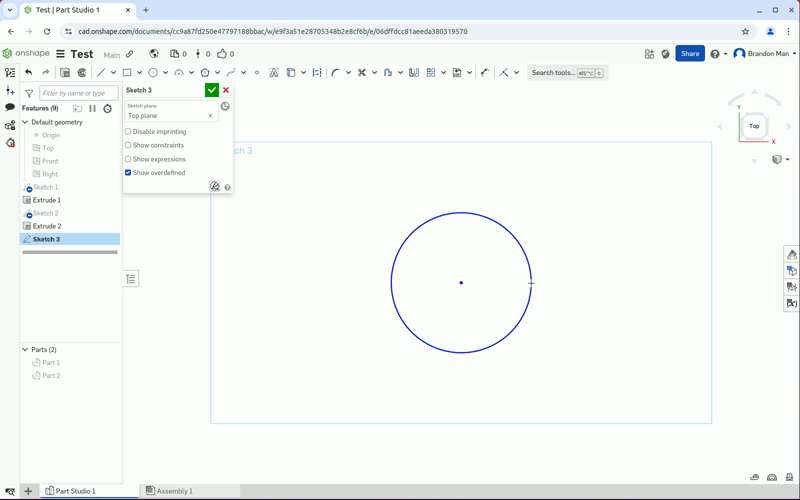
mouse_move(461, 282)
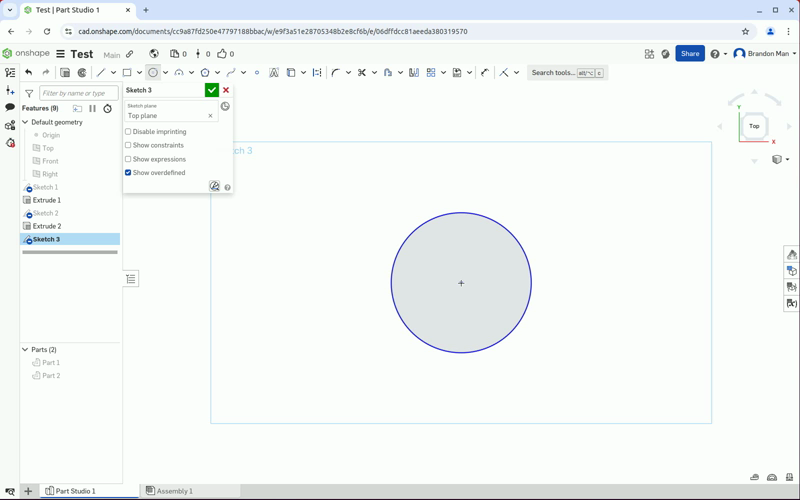
click(461, 282)
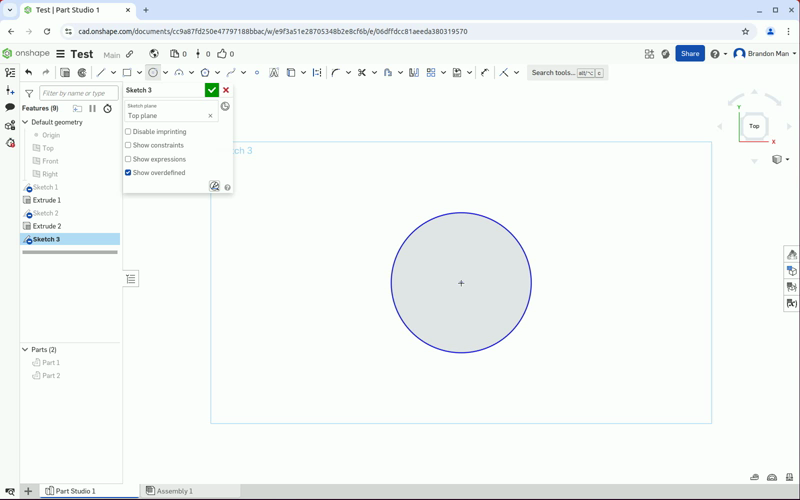
key_up(shift)
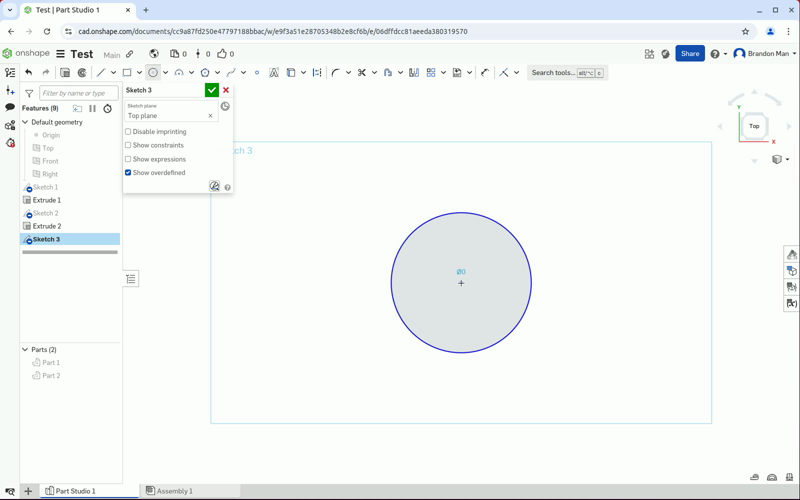
mouse_move(523, 282)
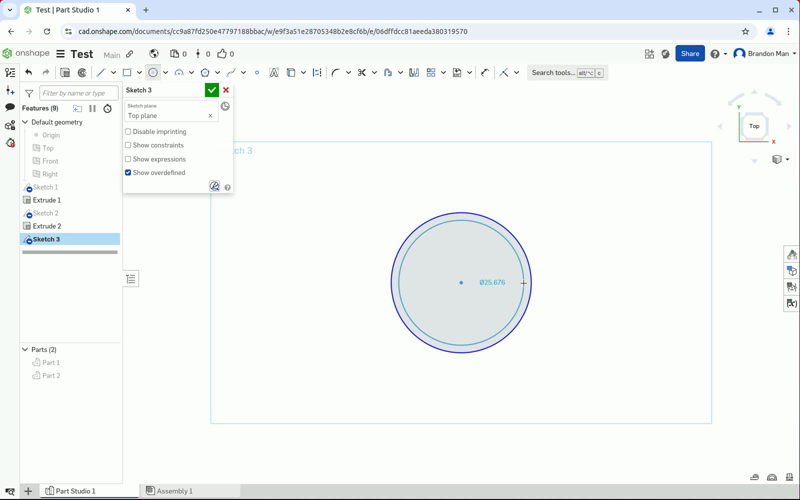
click(523, 282)
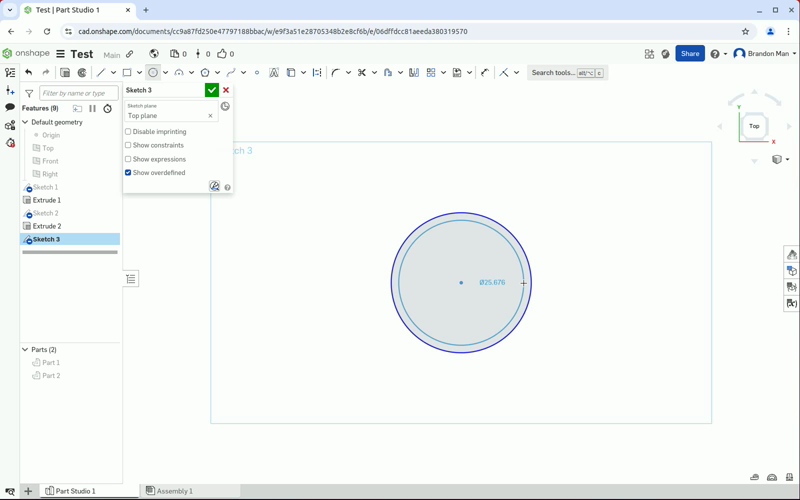
key(esc)
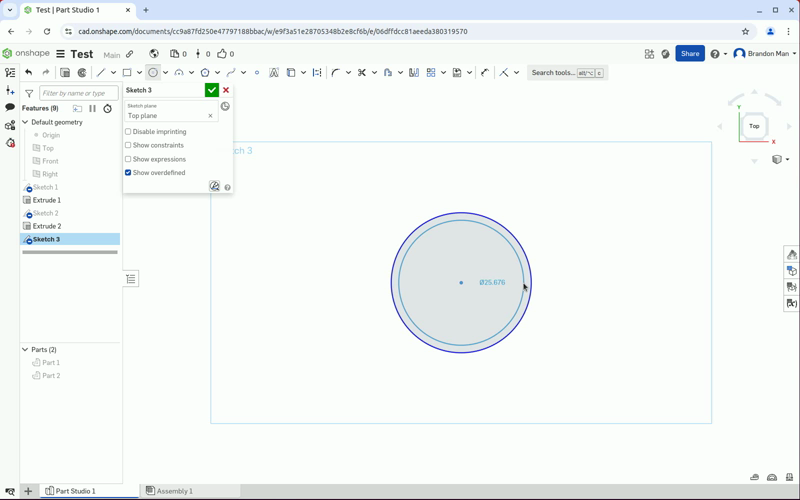
mouse_move(434, 223)
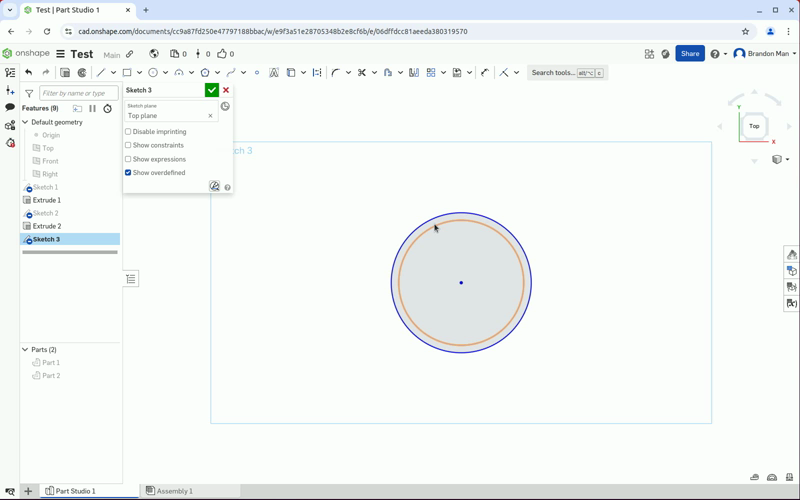
click(434, 223)
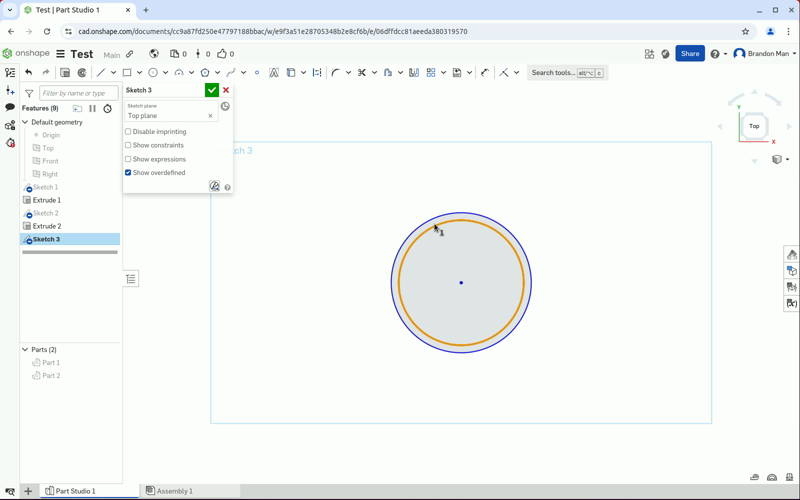
mouse_move(73, 352)
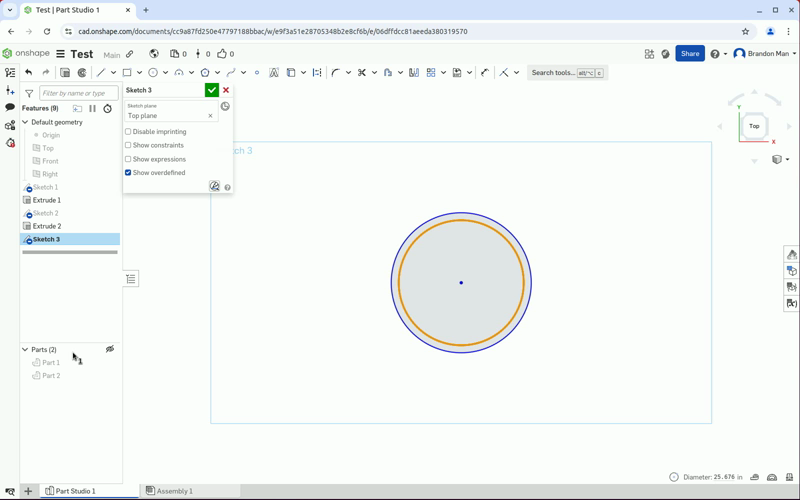
key(shift+y)
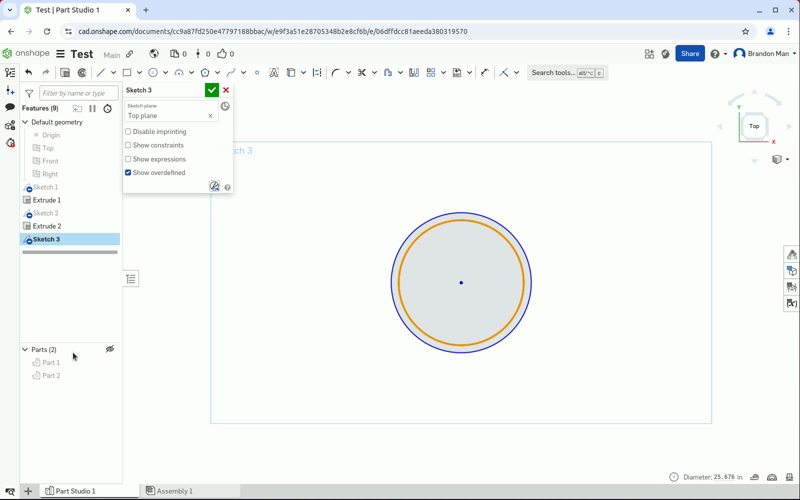
key(shift+e)
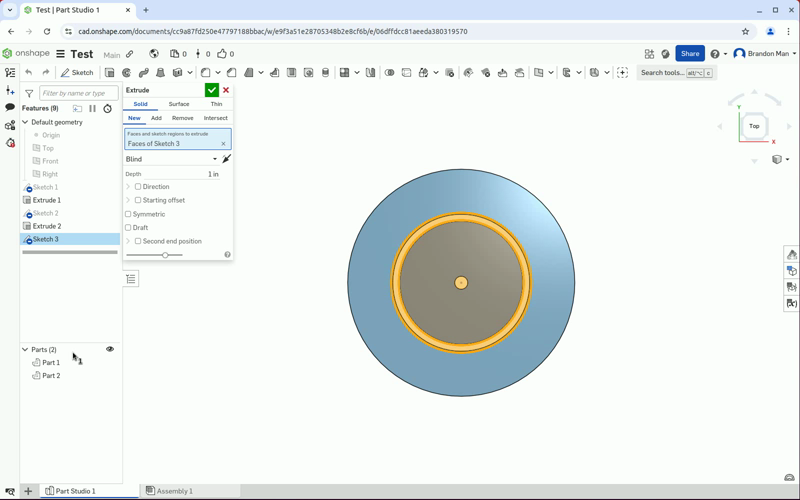
mouse_move(143, 106)
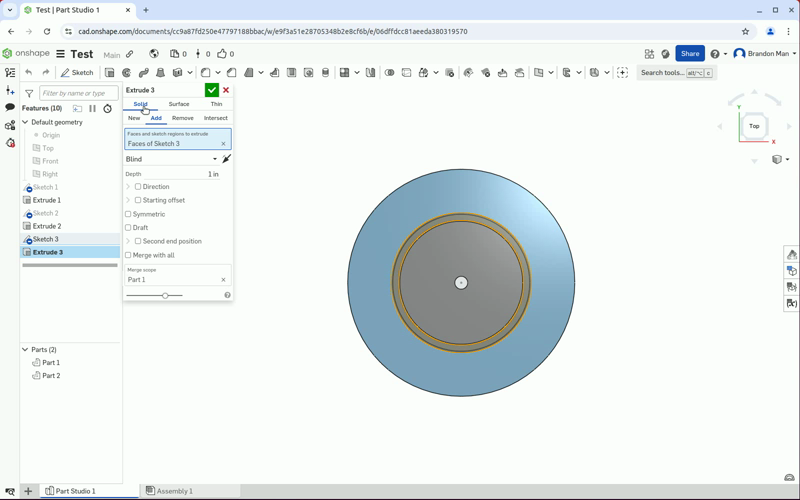
click(143, 106)
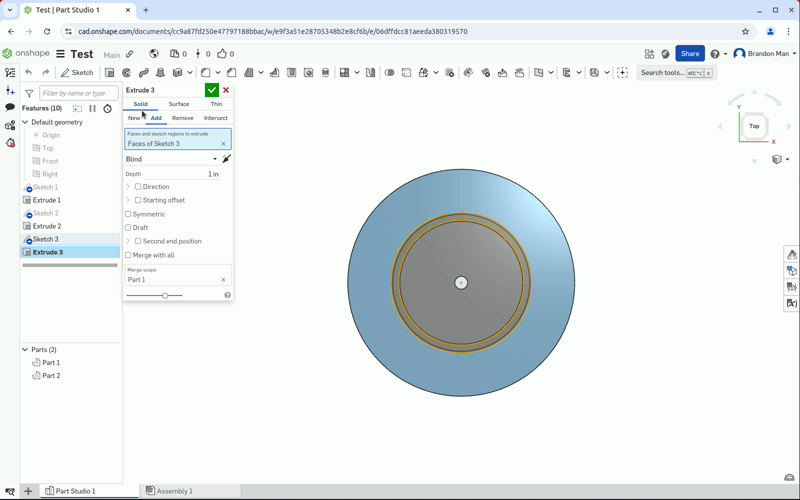
mouse_move(137, 120)
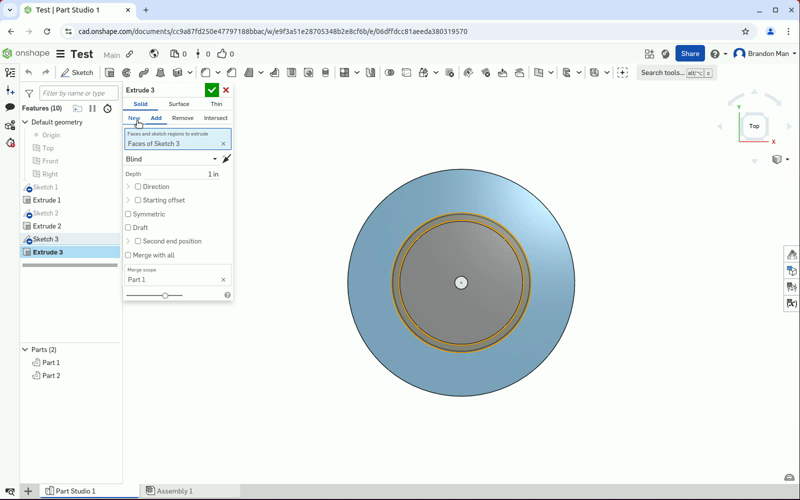
click(137, 120)
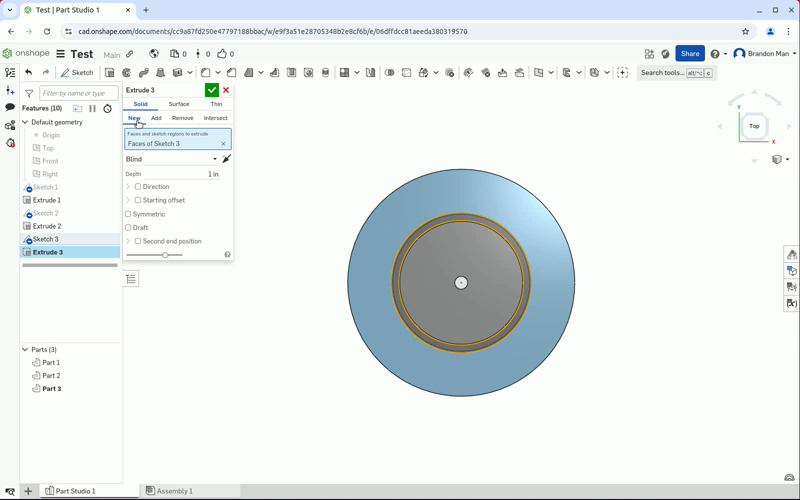
key(tab, 4)
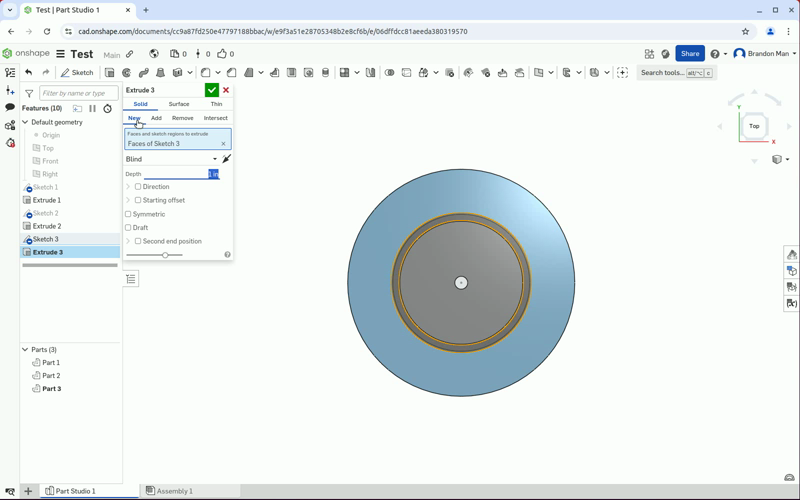
text(1.685)
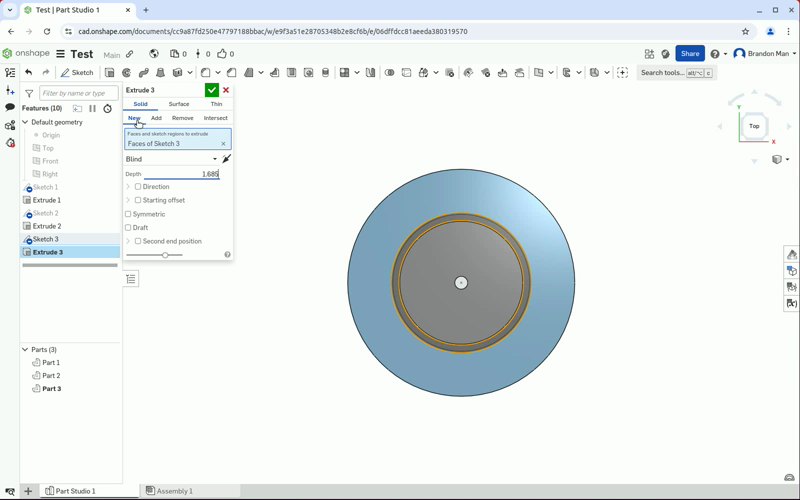
key(enter)
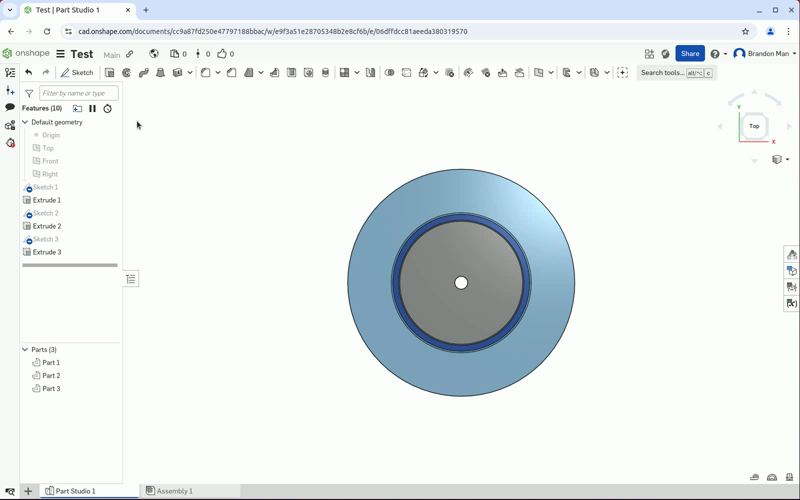
key(shift+h)
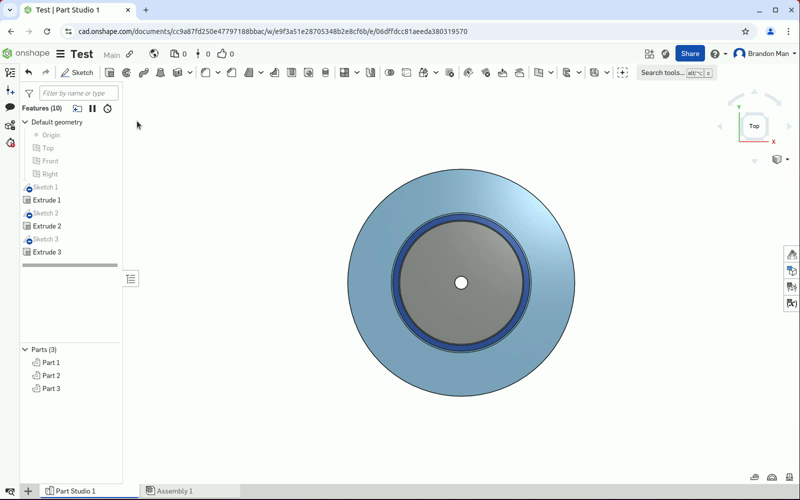
key(shift+h)
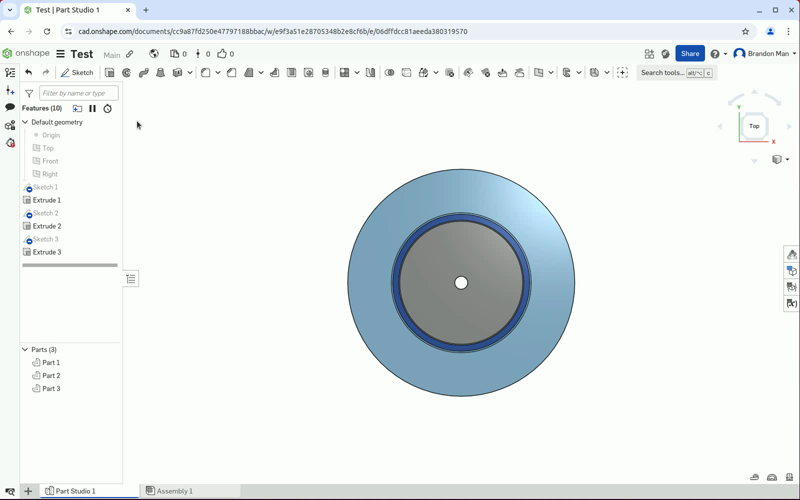
mouse_move(73, 189)
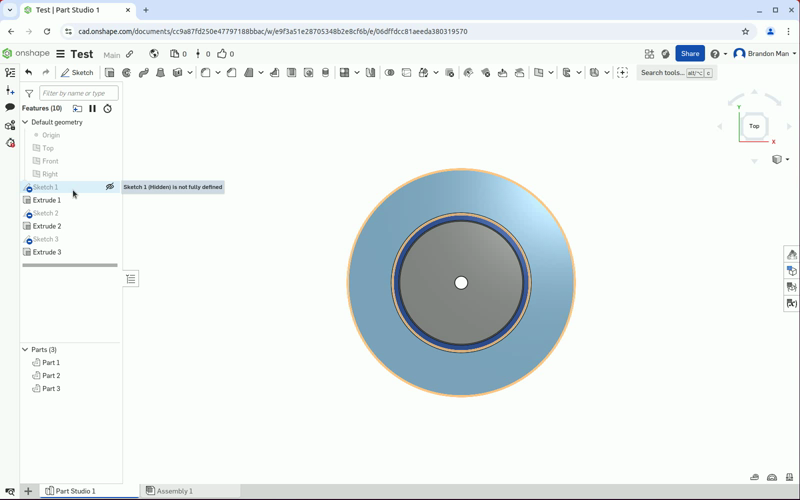
click(73, 189)
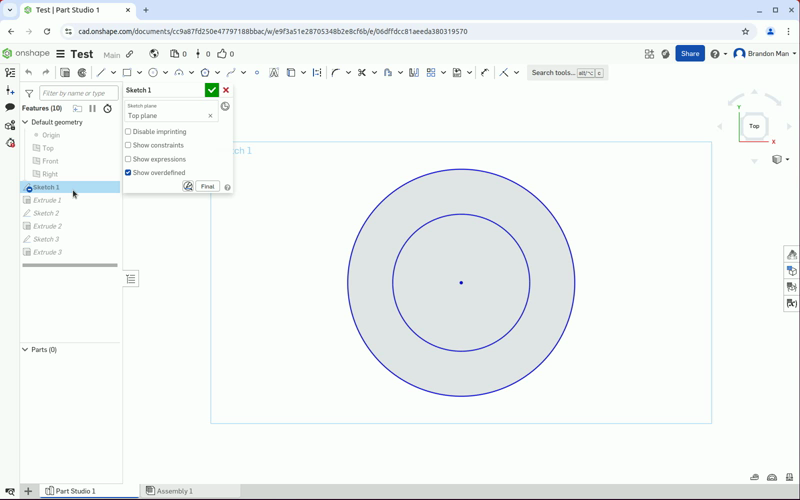
mouse_move(229, 92)
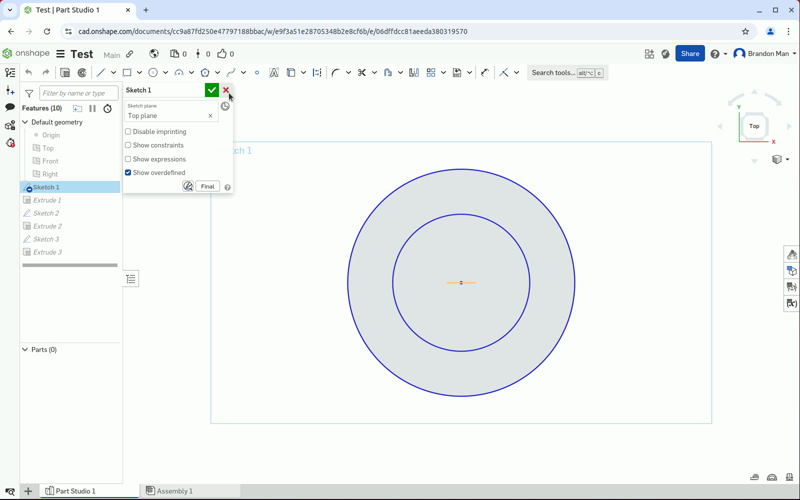
click(229, 92)
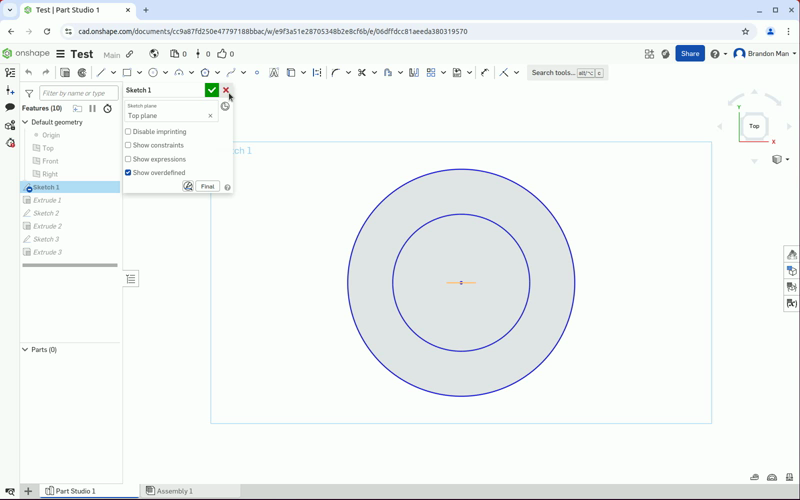
key(shift+s)
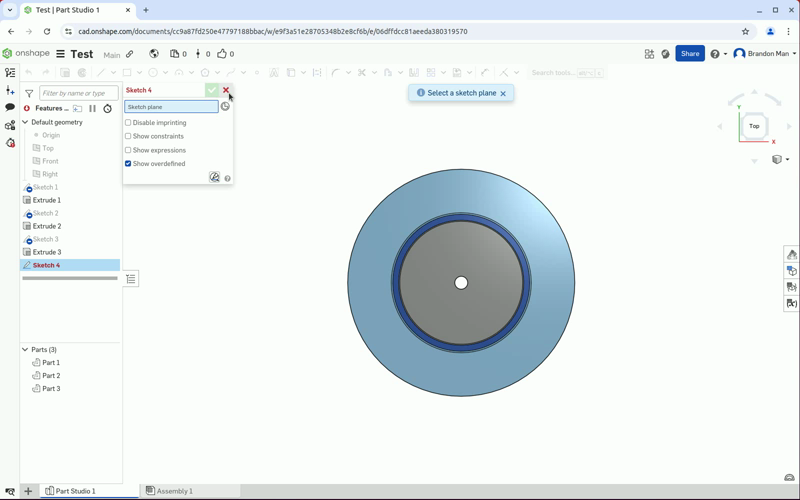
mouse_move(73, 150)
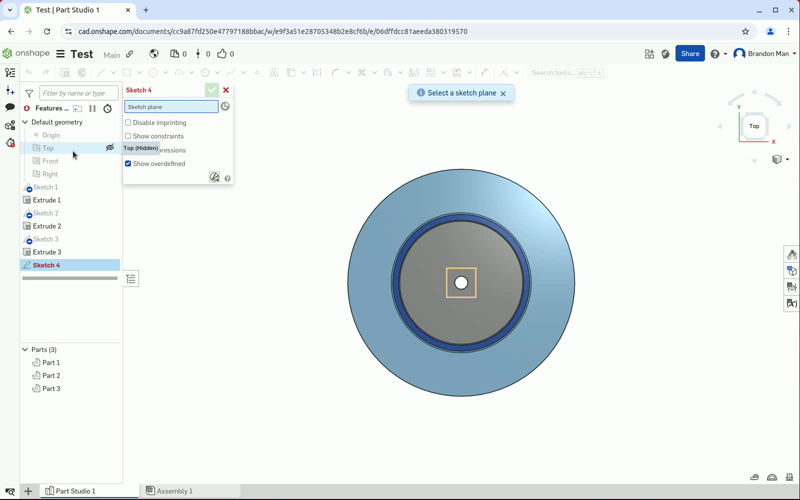
click(73, 150)
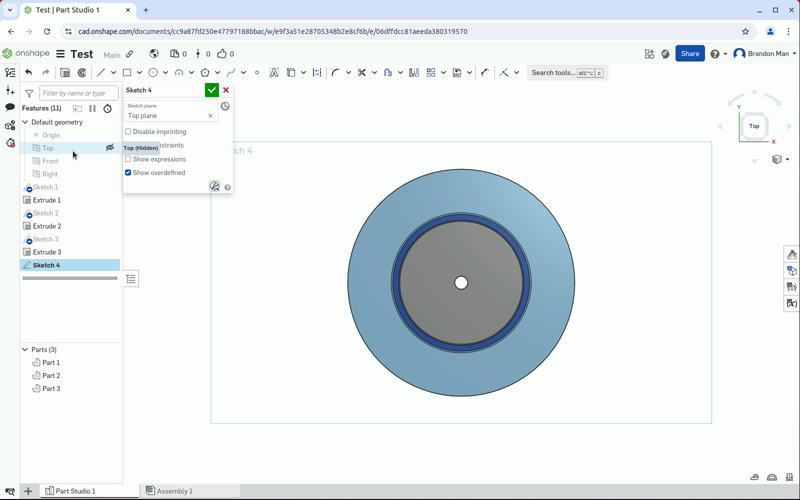
mouse_move(73, 352)
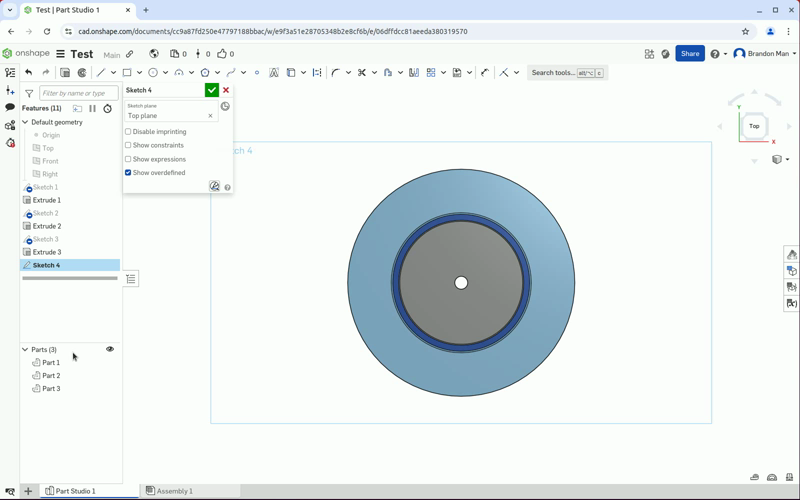
key(y)
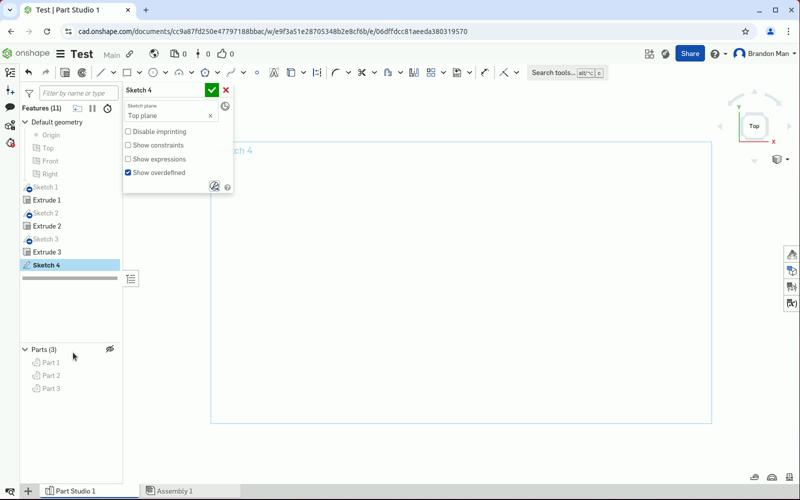
key(c)
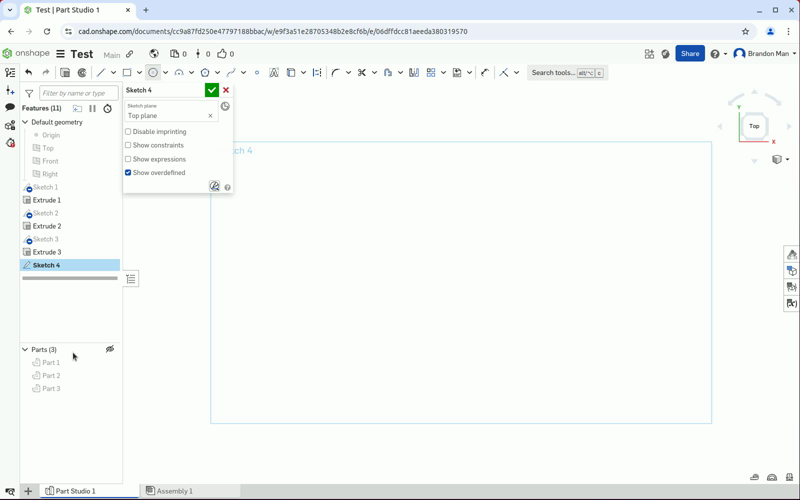
key_down(shift)
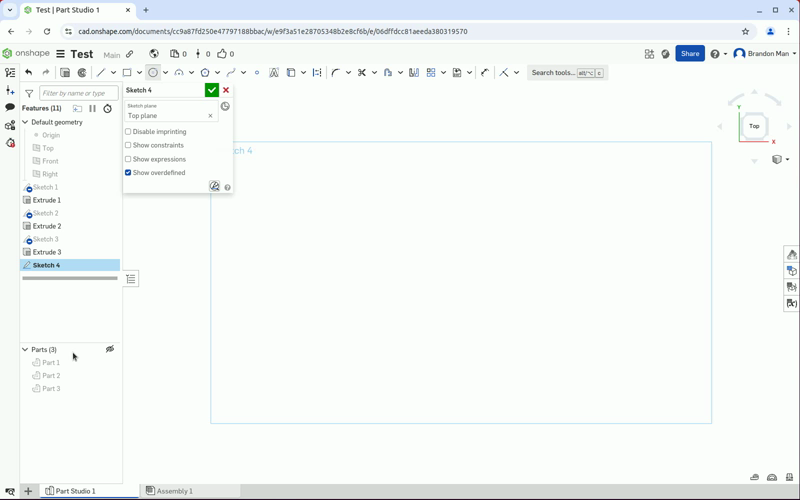
mouse_move(461, 282)
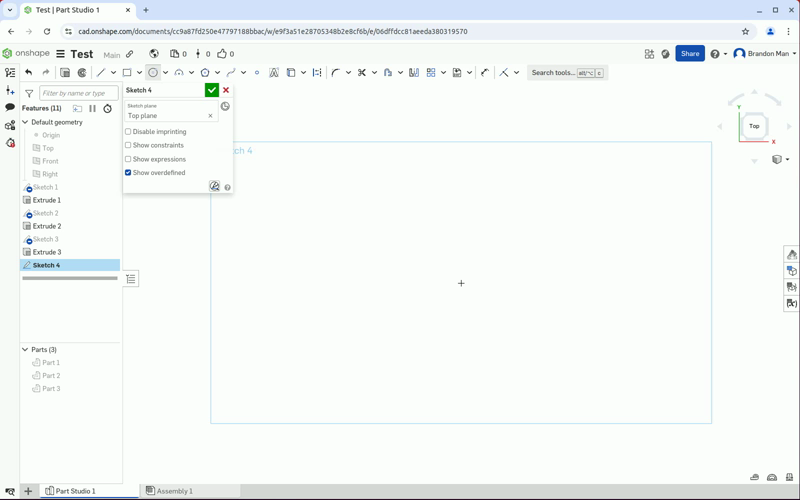
click(461, 282)
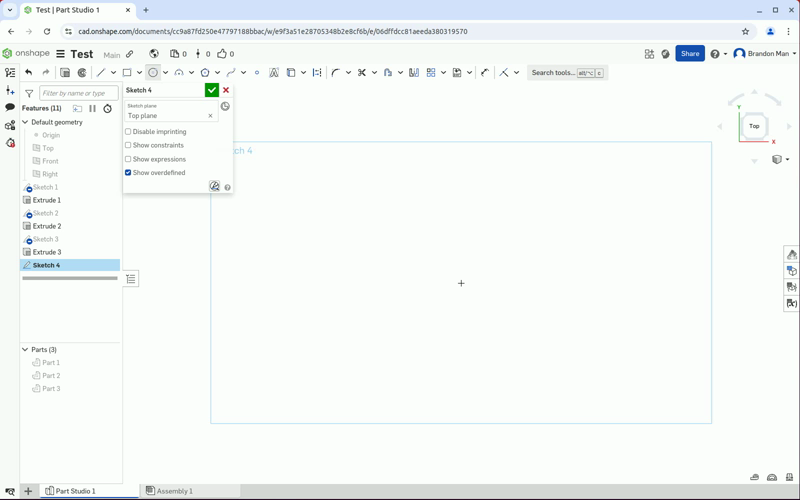
key_up(shift)
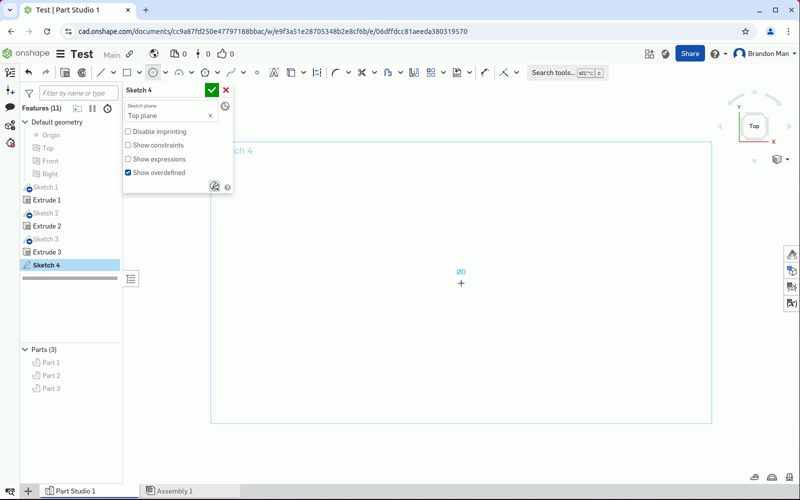
mouse_move(531, 282)
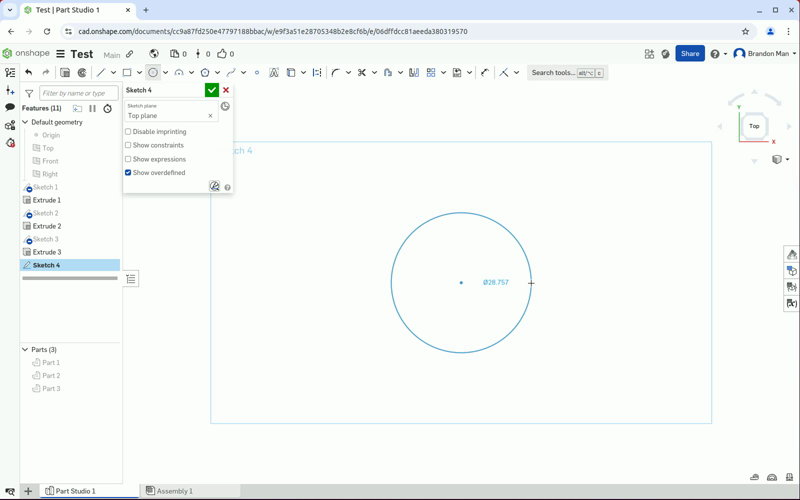
click(531, 282)
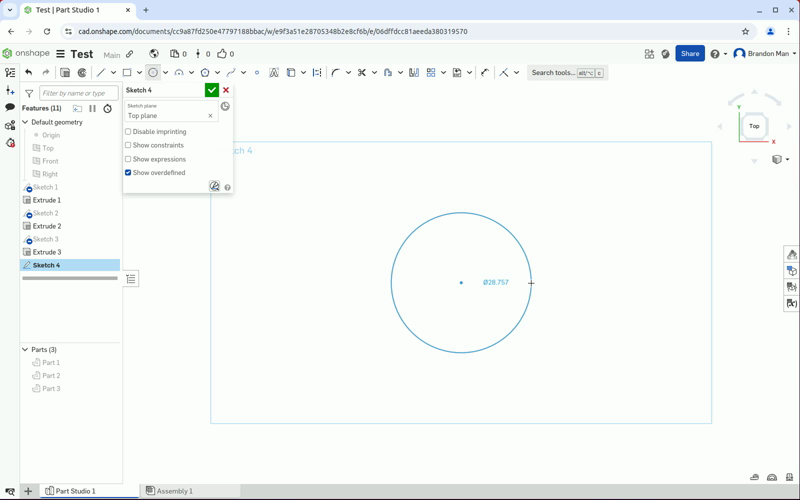
key(esc)
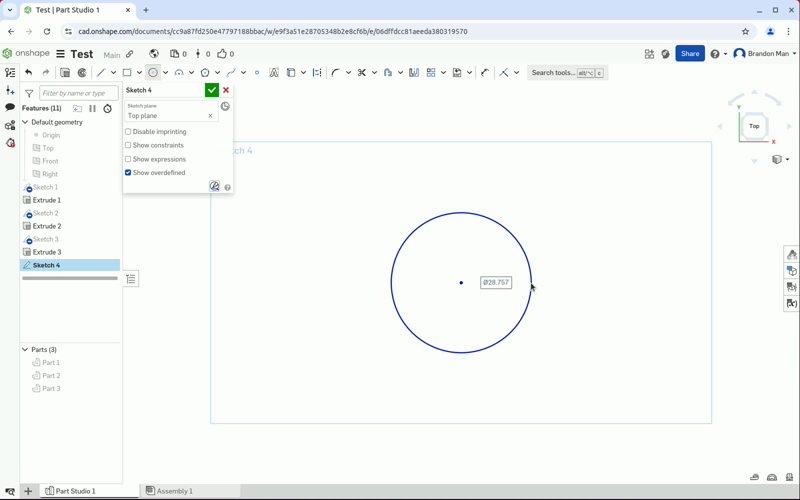
key(c)
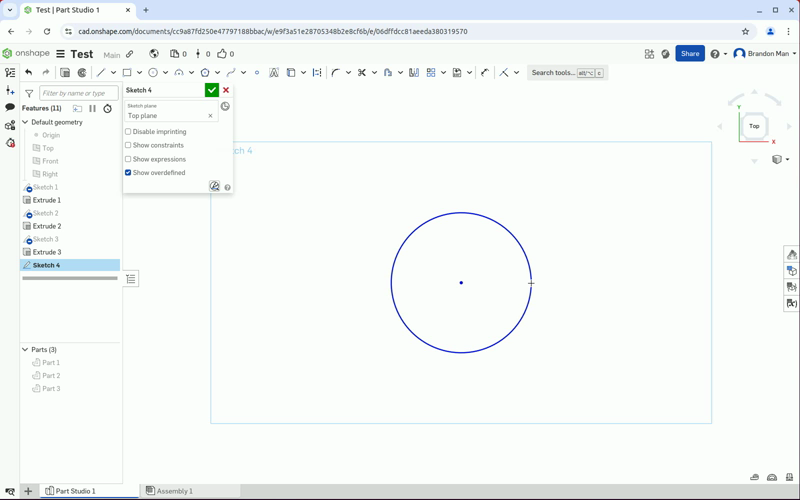
key_down(shift)
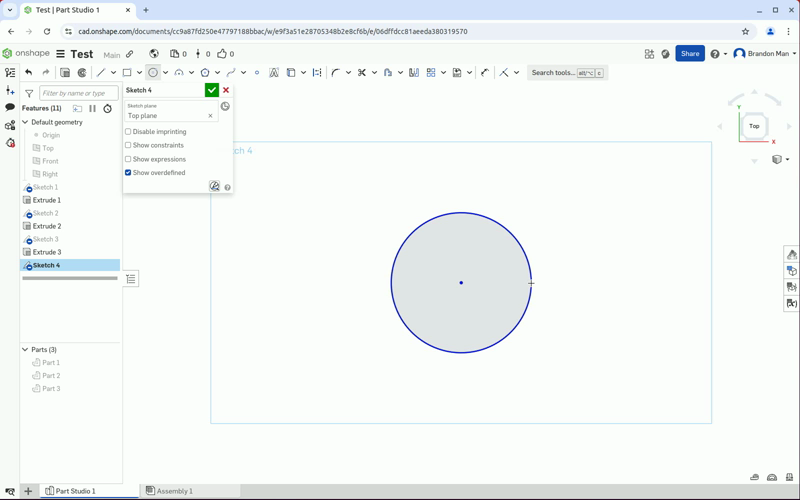
mouse_move(461, 282)
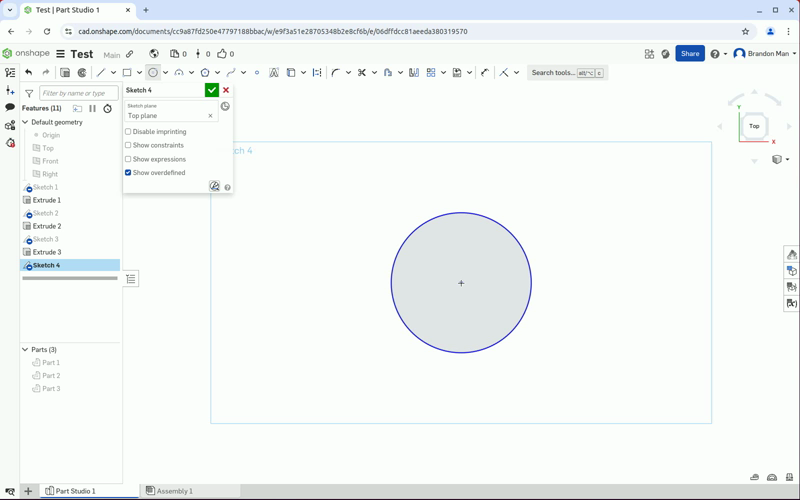
click(461, 282)
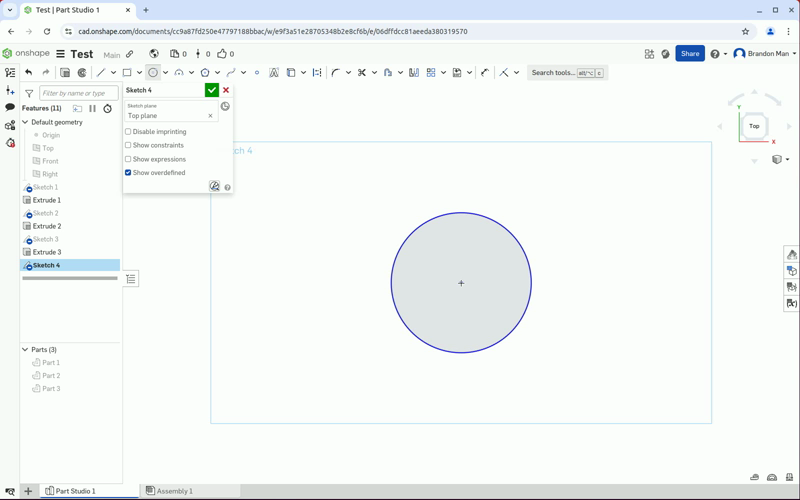
key_up(shift)
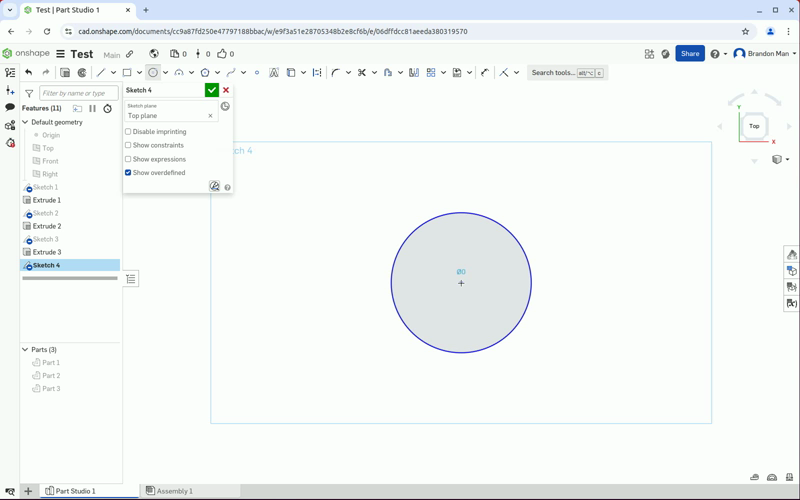
mouse_move(523, 282)
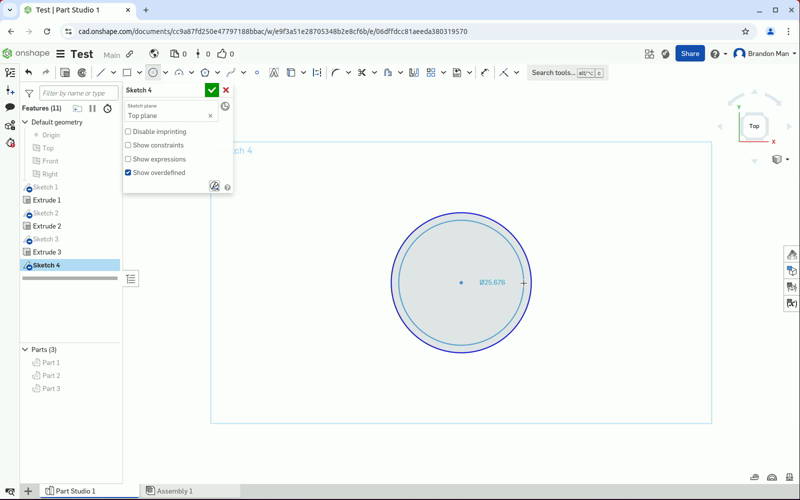
click(523, 282)
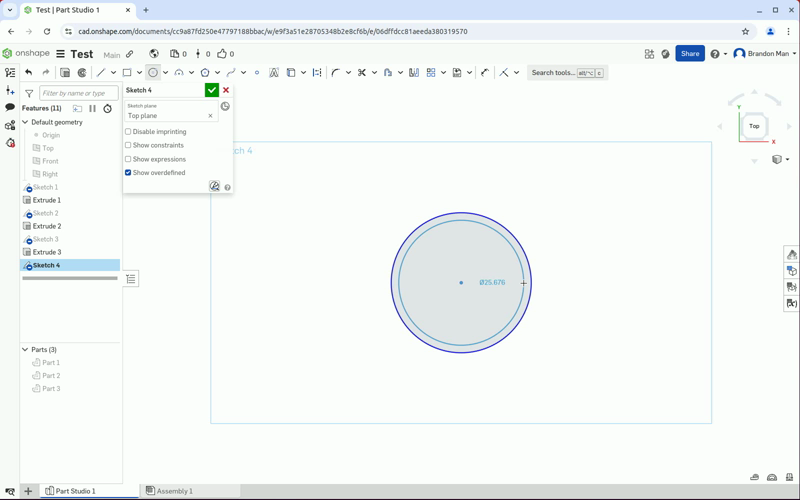
key(esc)
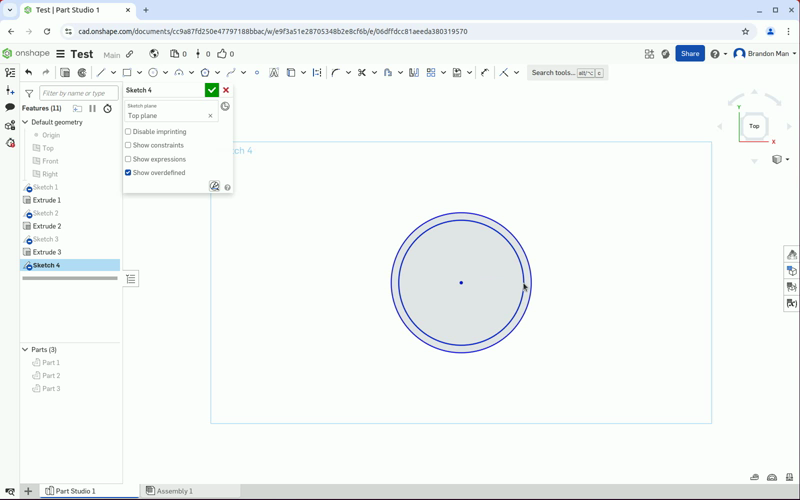
mouse_move(521, 259)
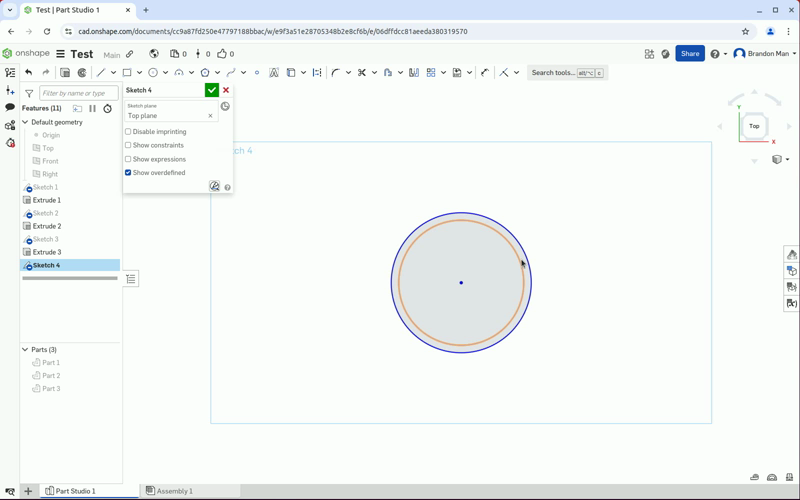
click(521, 259)
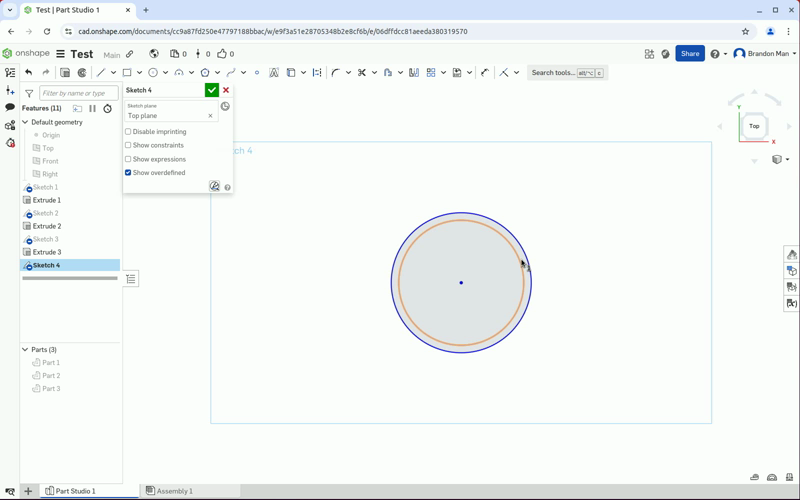
mouse_move(73, 352)
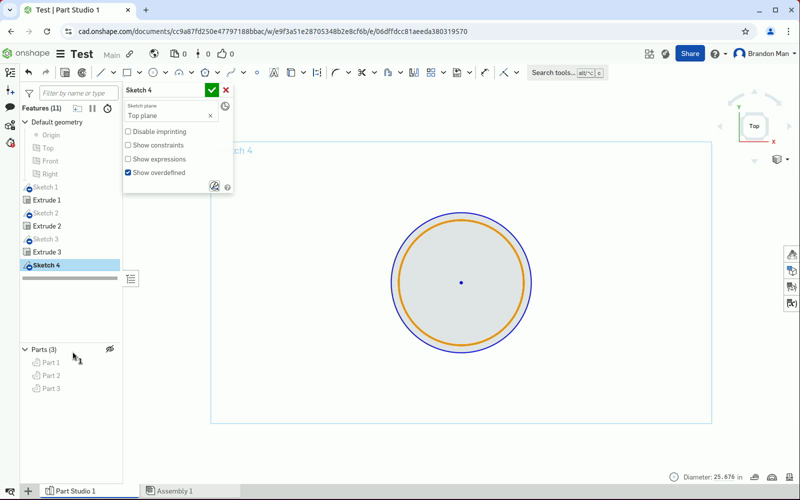
key(shift+y)
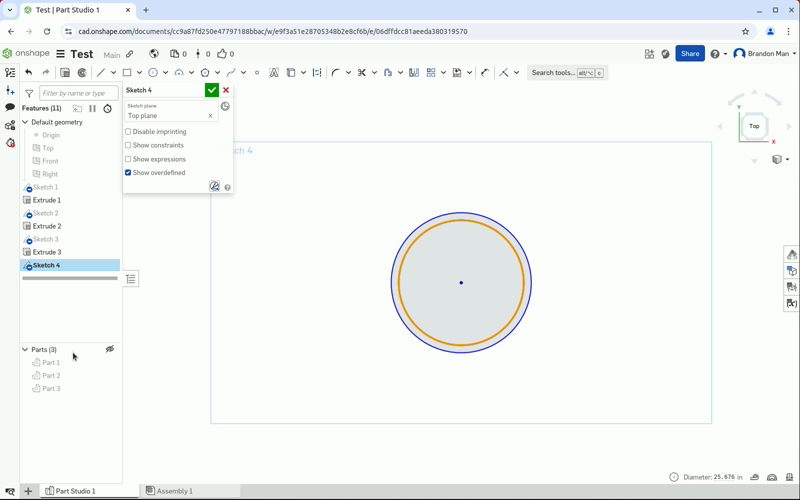
key(shift+e)
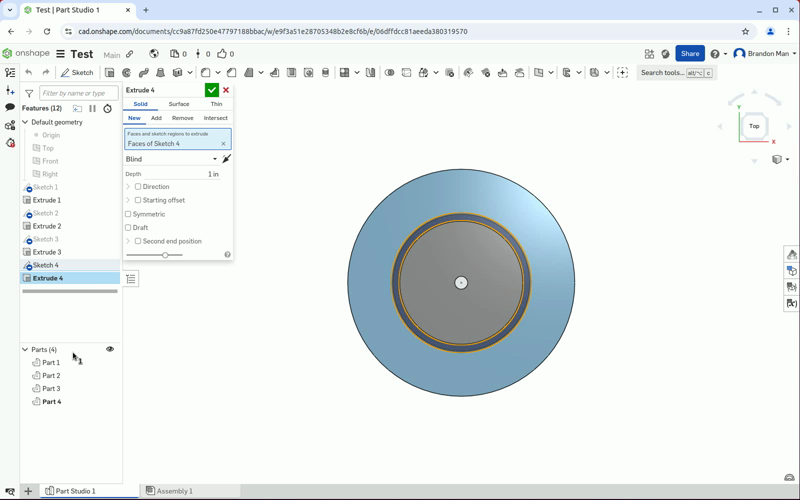
mouse_move(143, 106)
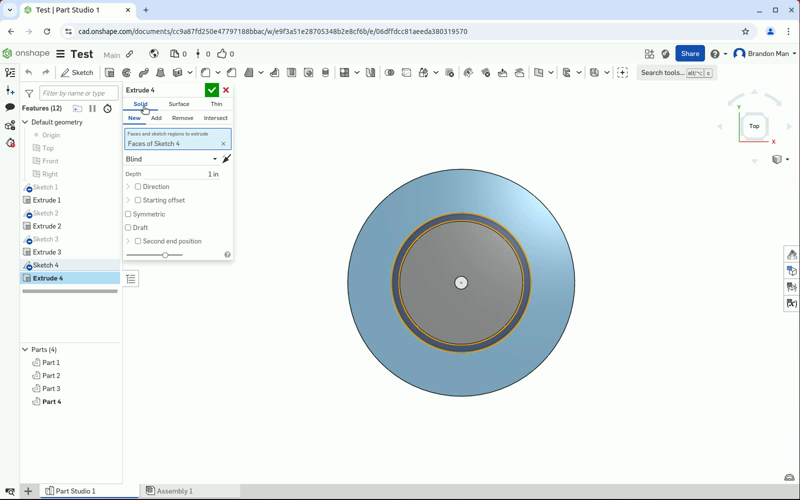
click(143, 106)
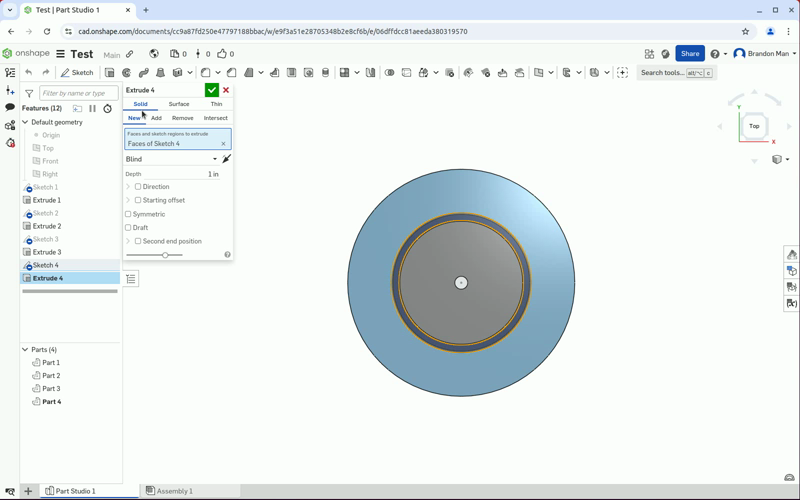
mouse_move(137, 120)
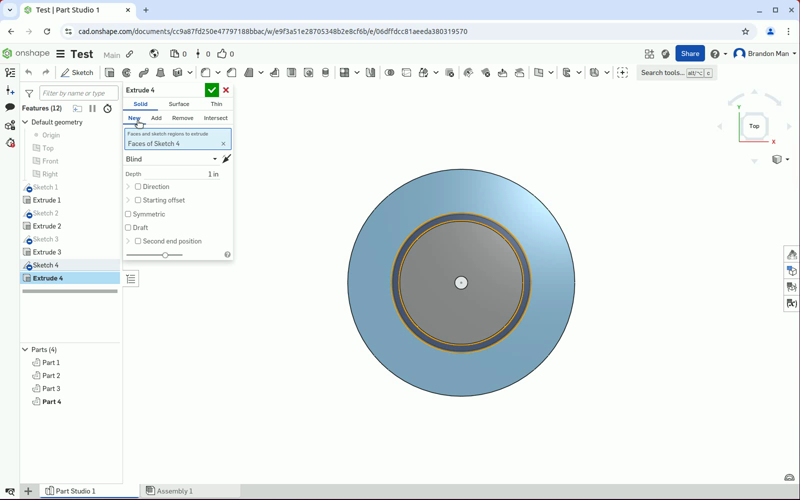
click(137, 120)
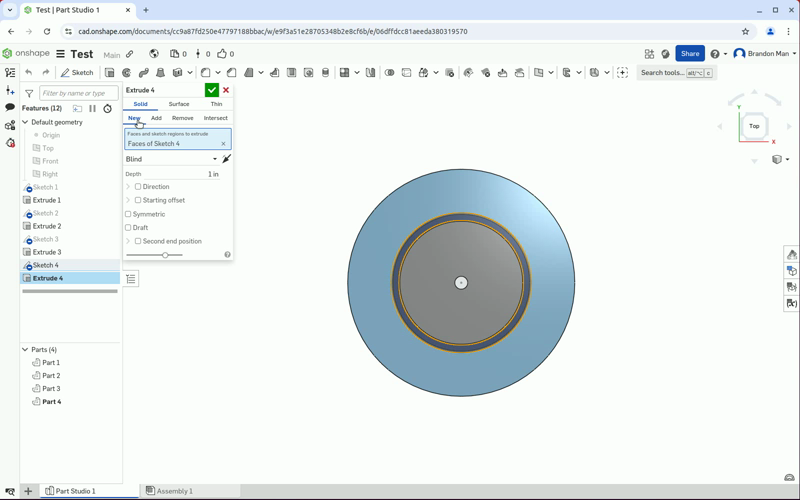
key(tab, 4)
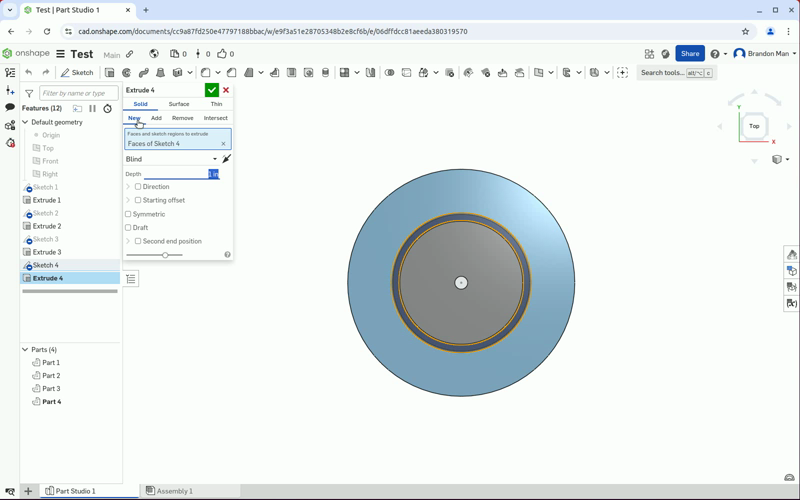
text(17.331)
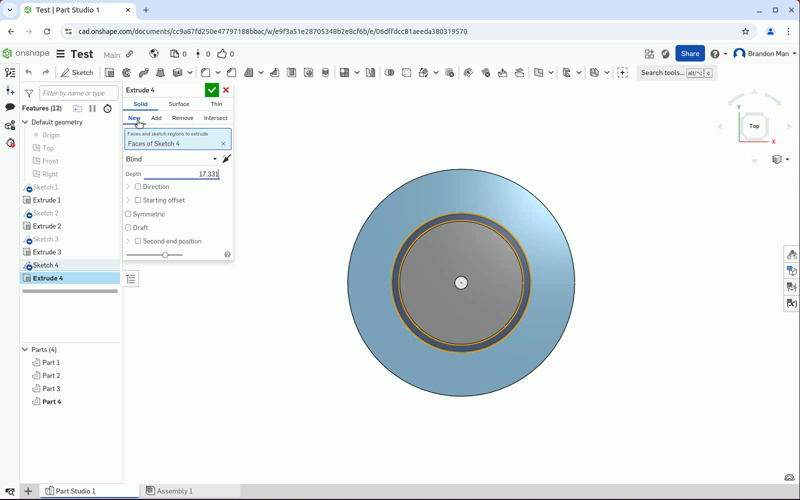
key(enter)
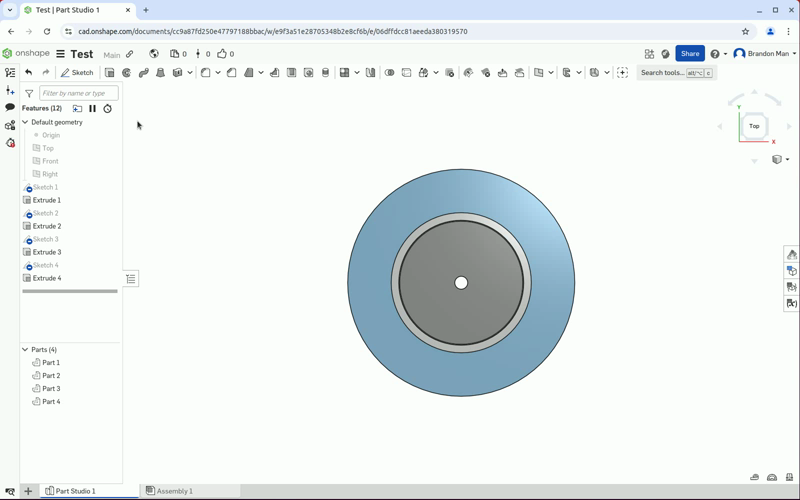
key(shift+h)
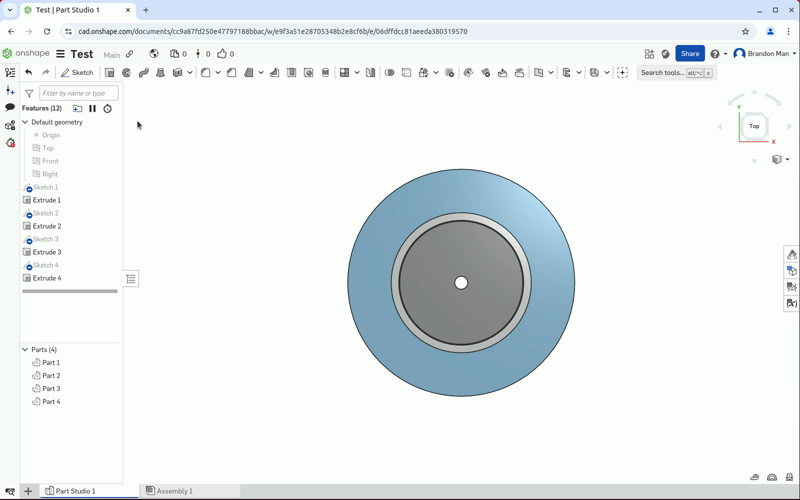
key(shift+h)
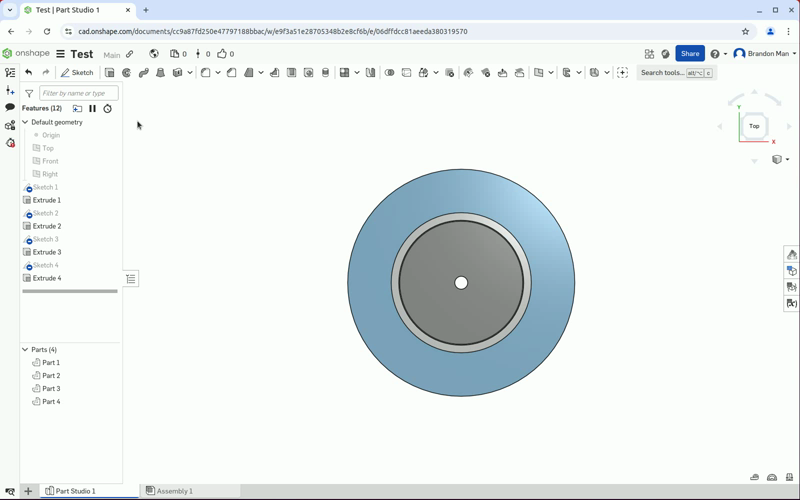
mouse_move(73, 189)
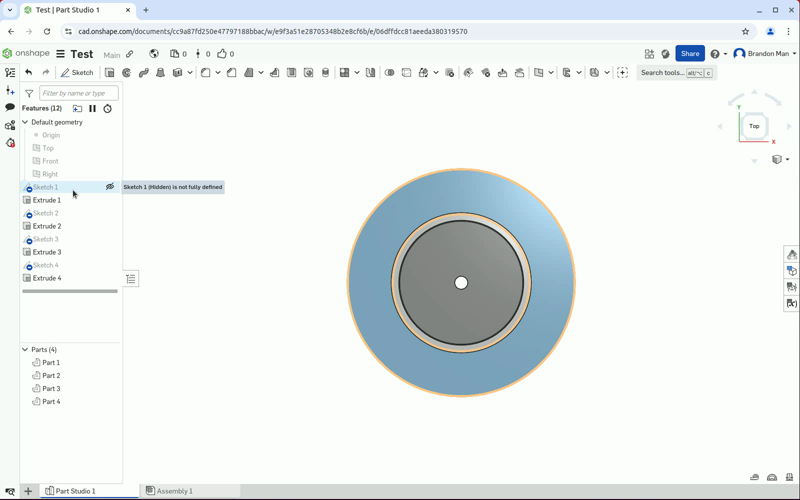
click(73, 189)
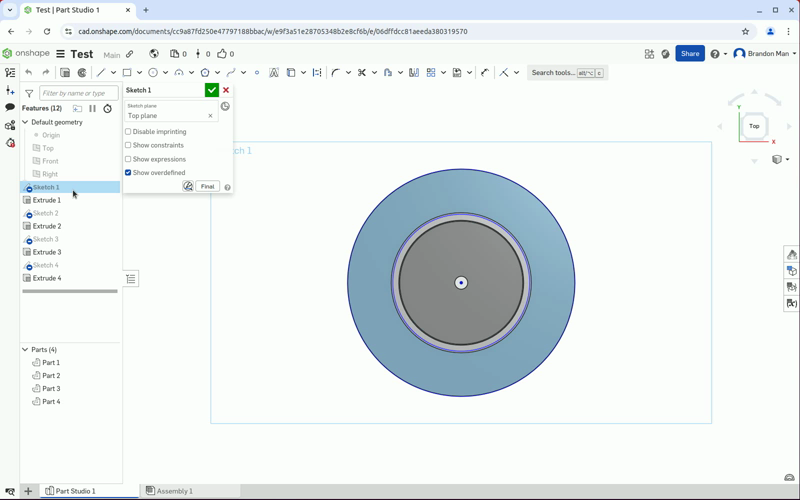
mouse_move(229, 92)
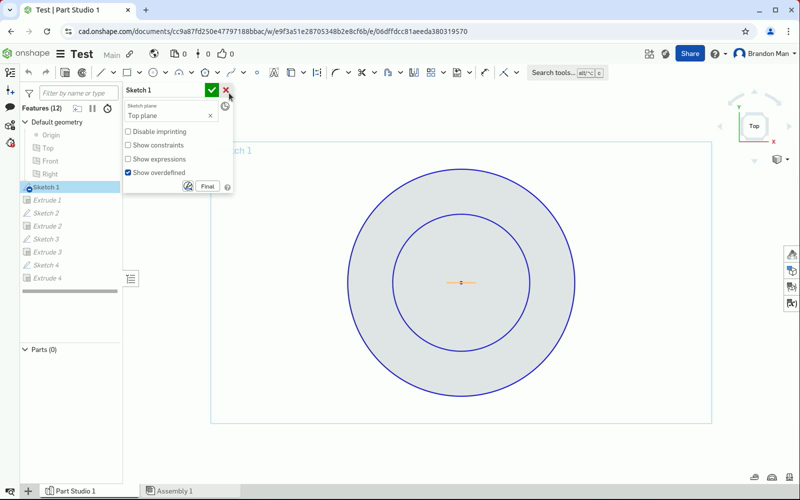
click(229, 92)
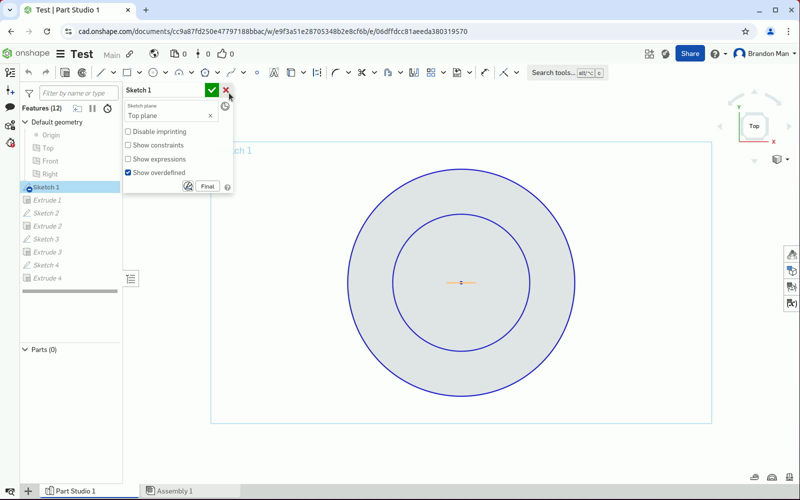
key(shift+s)
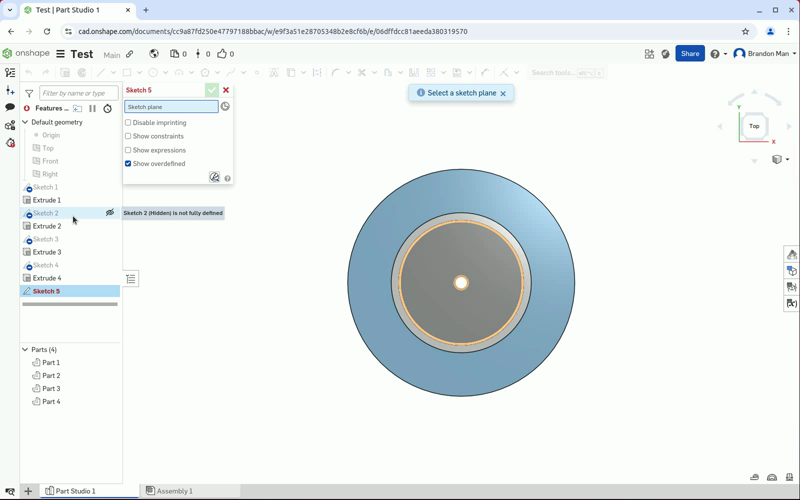
scroll(3)
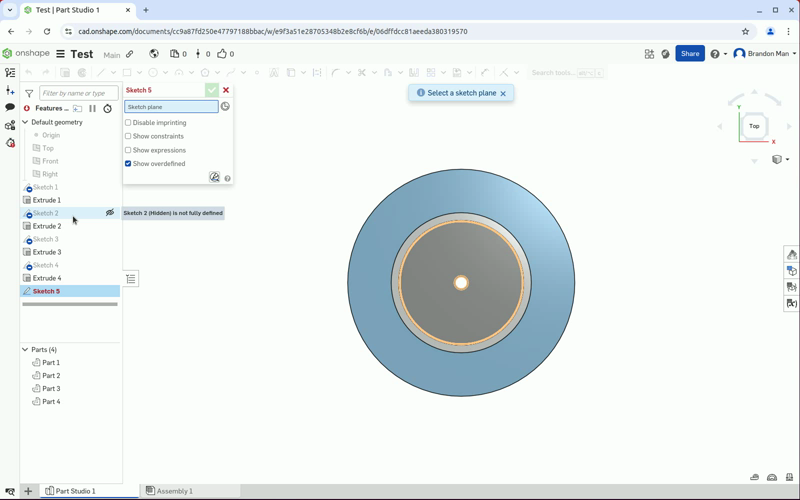
mouse_move(73, 150)
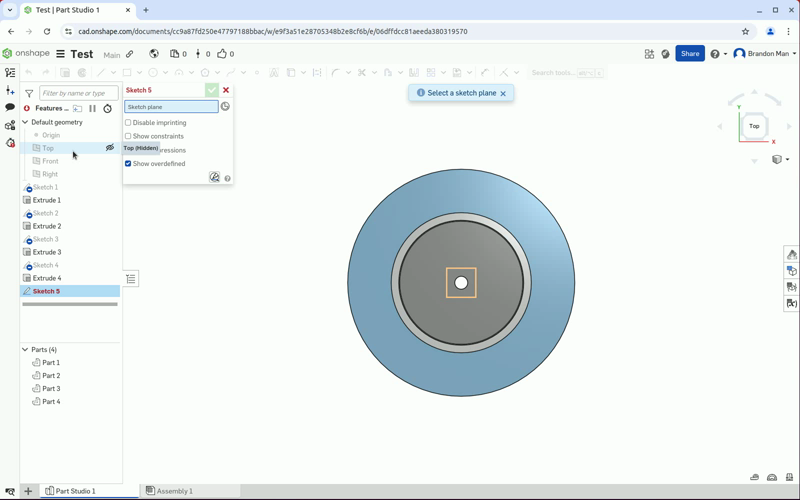
click(73, 150)
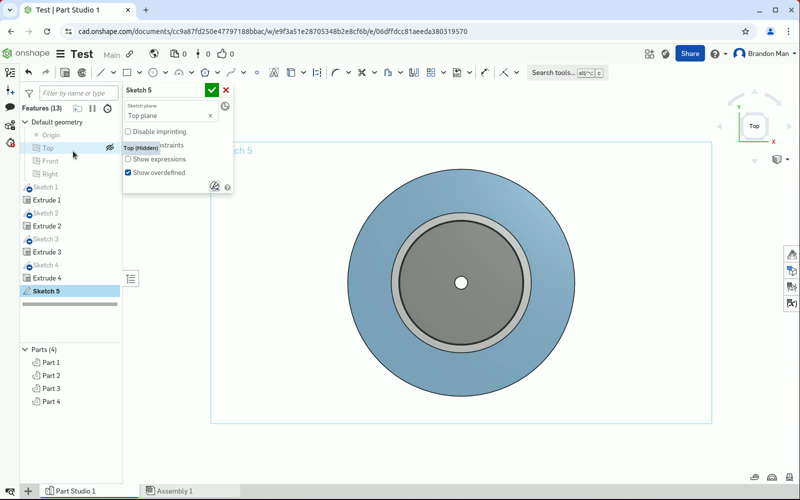
mouse_move(73, 352)
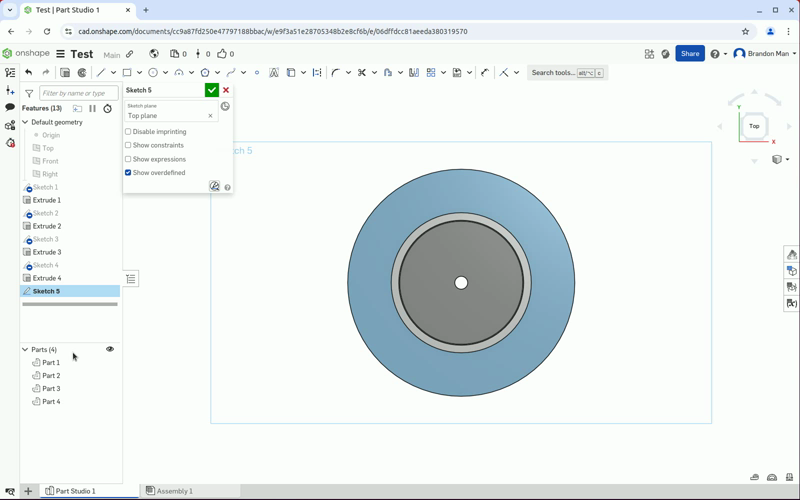
key(y)
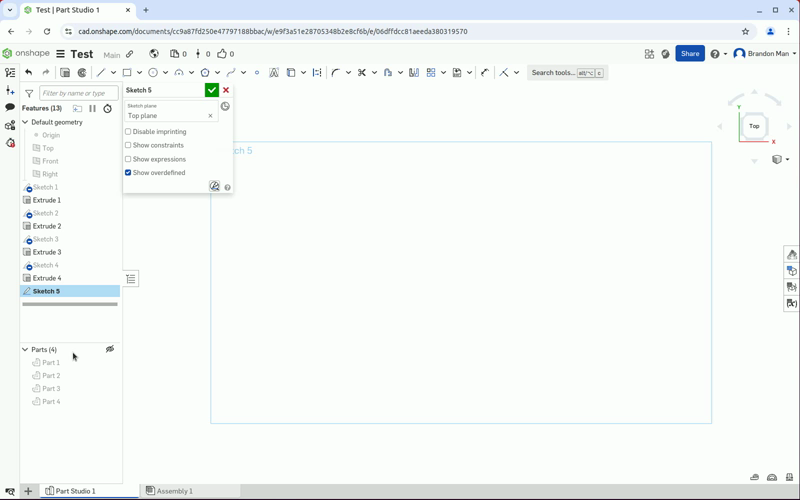
key(c)
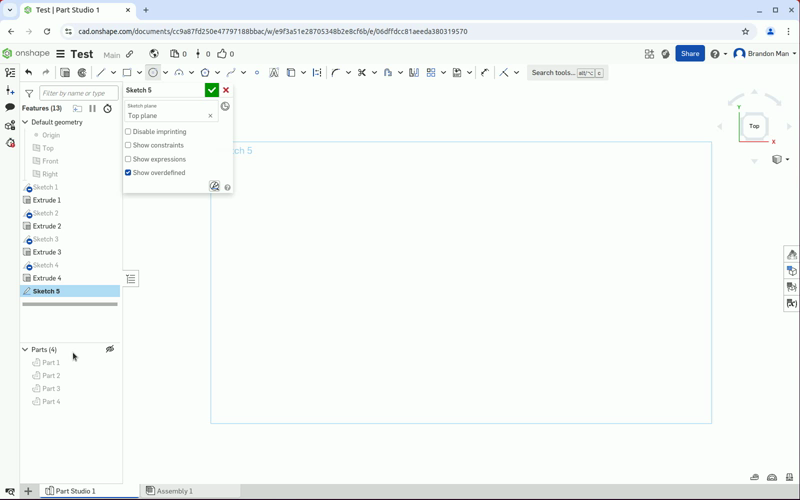
key_down(shift)
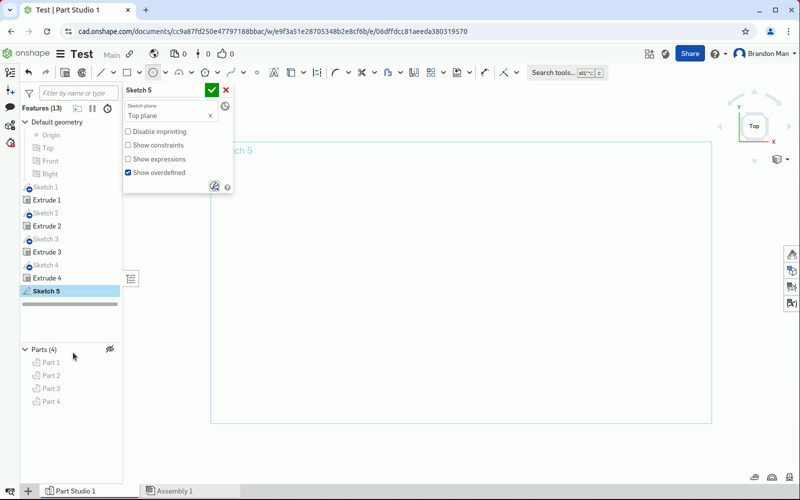
mouse_move(461, 282)
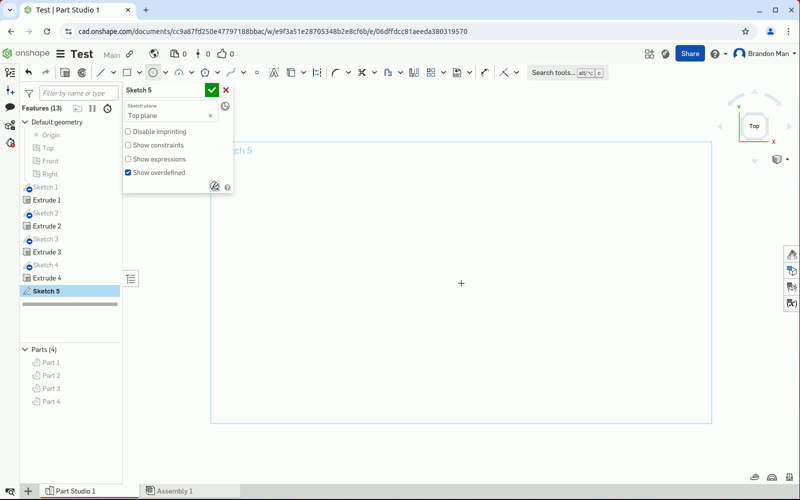
click(461, 282)
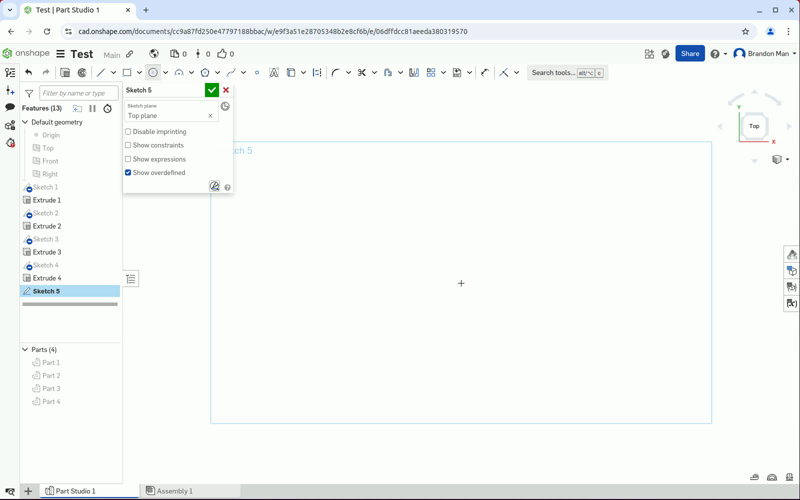
key_up(shift)
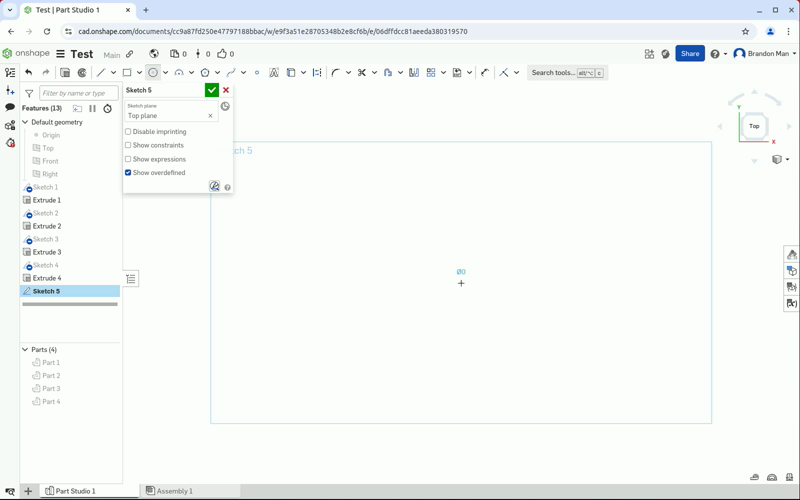
mouse_move(574, 282)
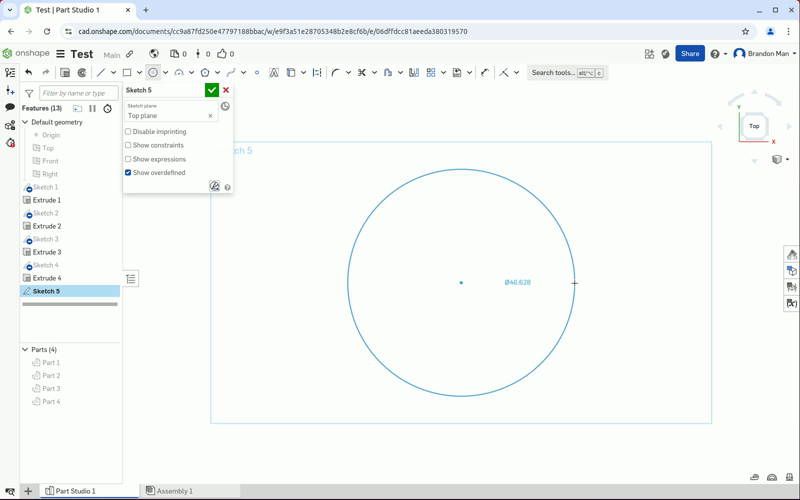
click(574, 282)
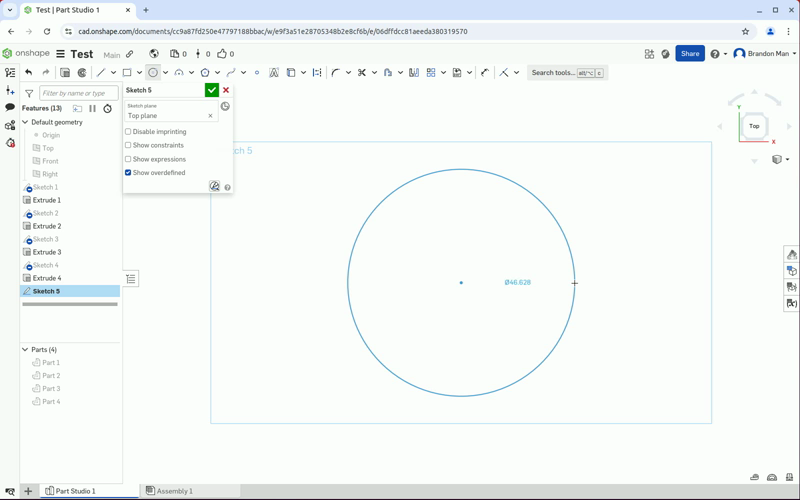
key(esc)
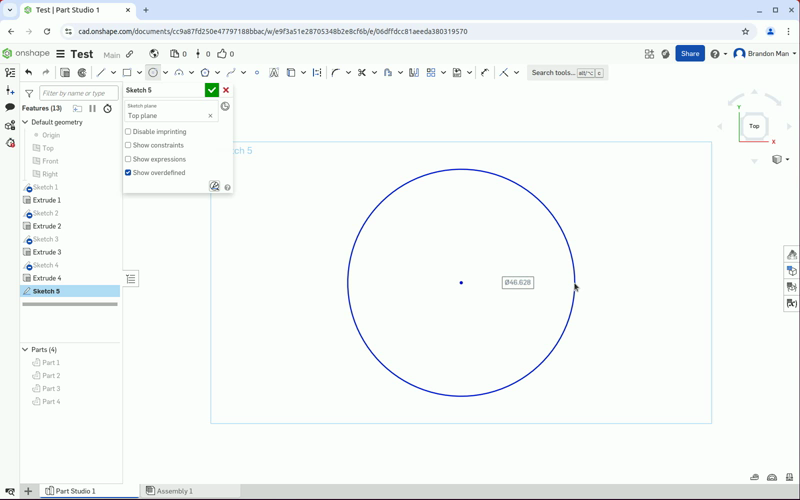
key(c)
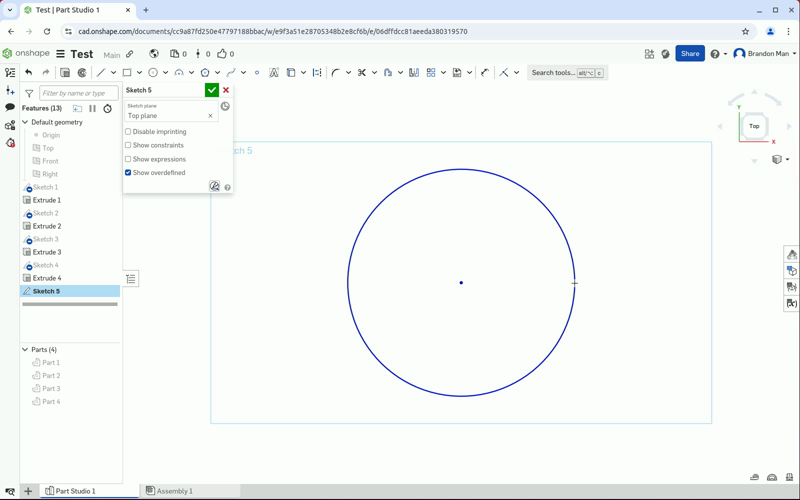
key_down(shift)
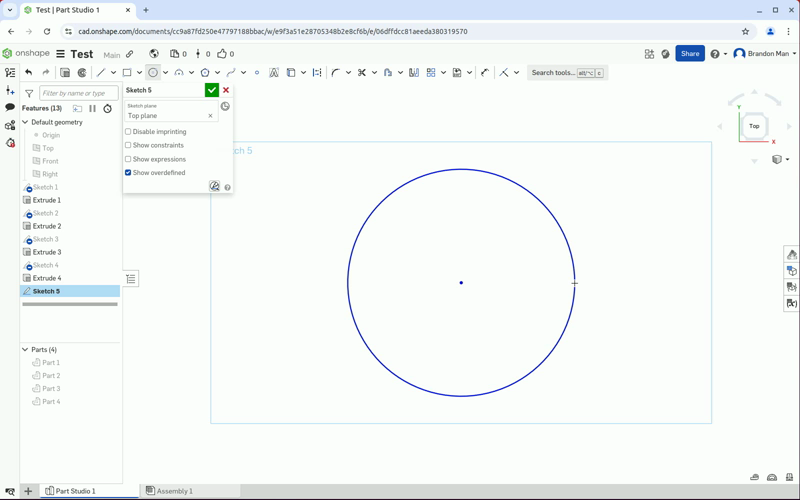
mouse_move(461, 282)
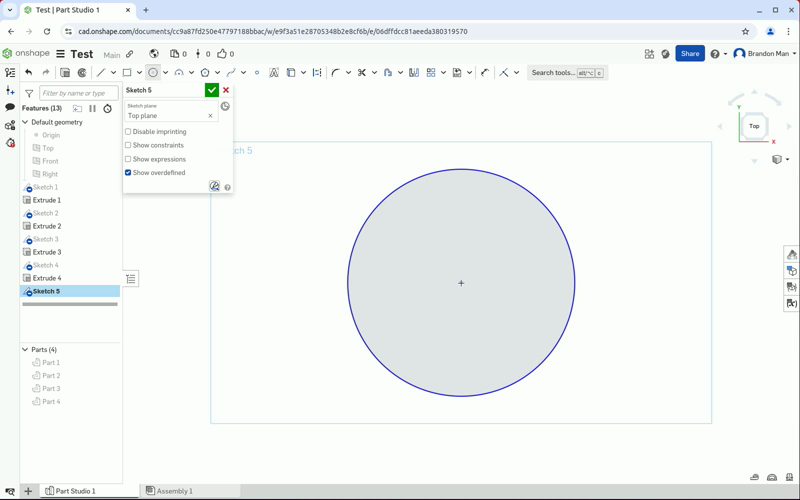
click(461, 282)
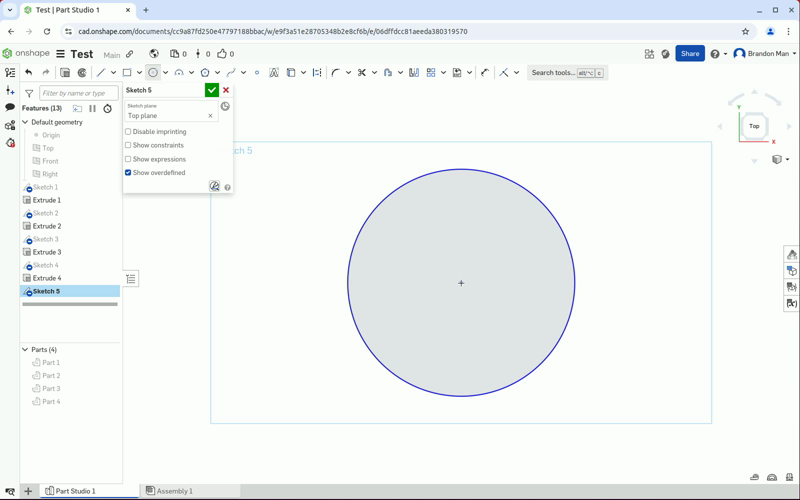
key_up(shift)
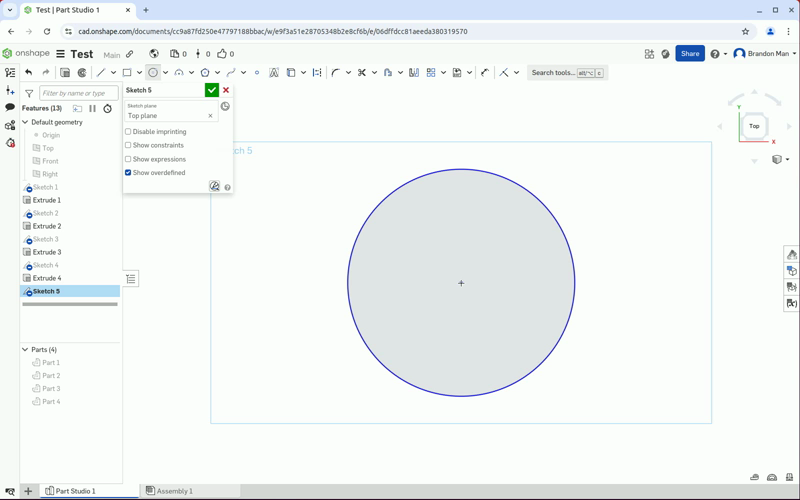
mouse_move(529, 282)
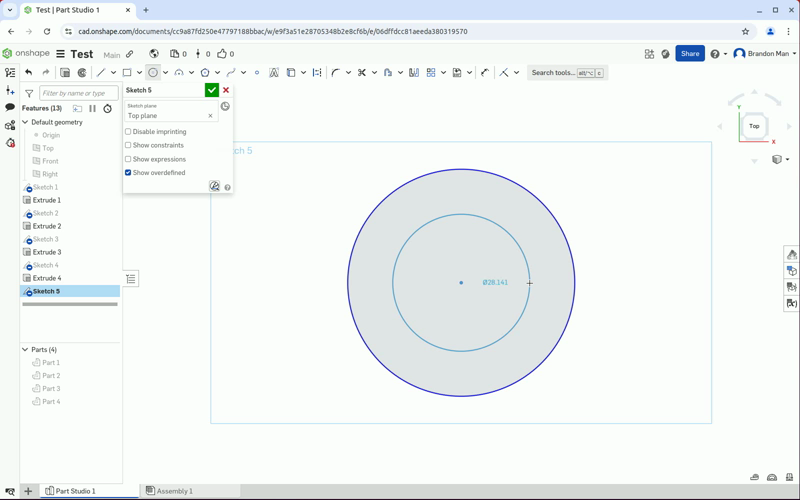
click(529, 282)
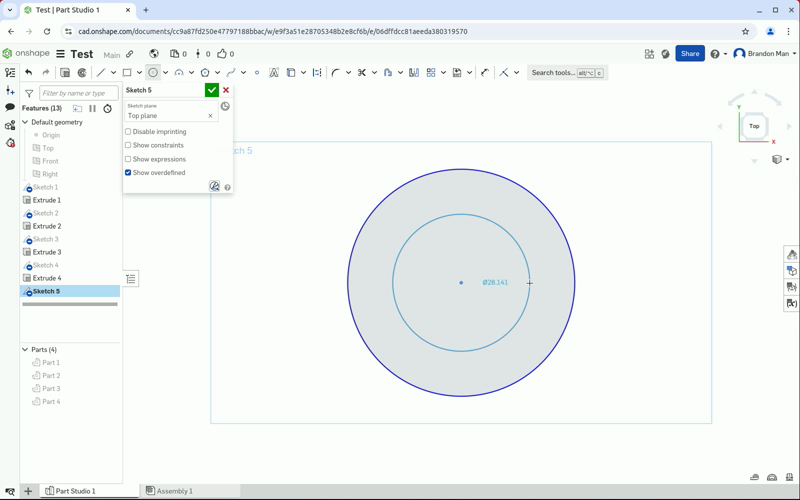
key(esc)
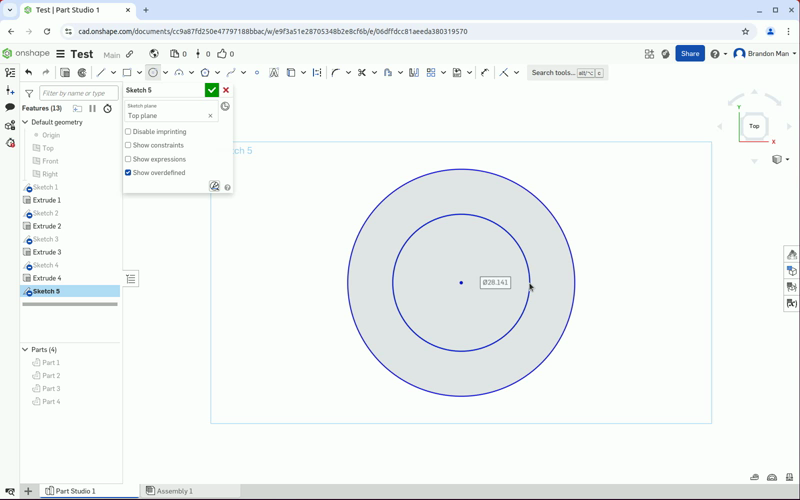
mouse_move(484, 368)
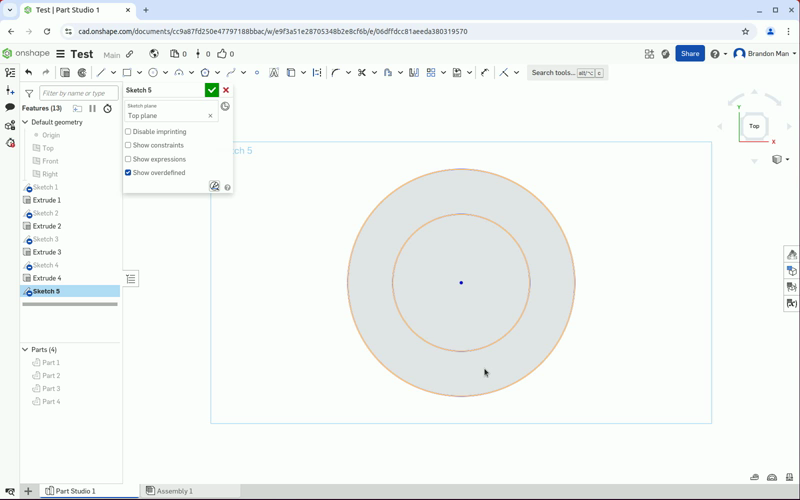
click(484, 368)
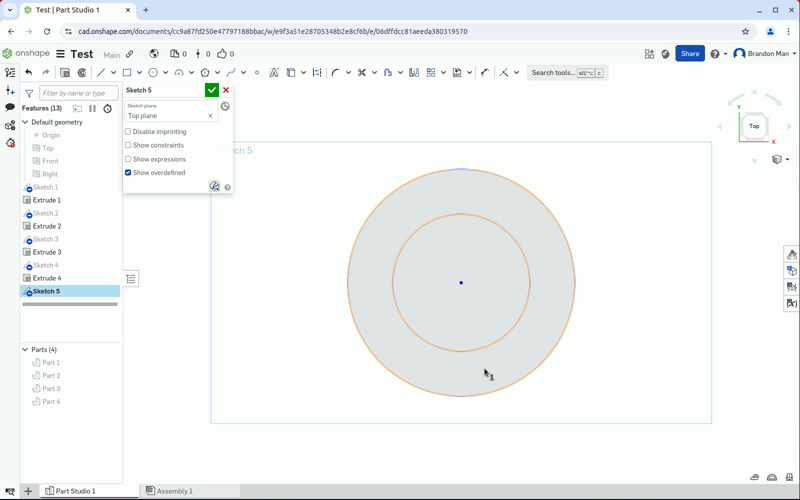
mouse_move(73, 352)
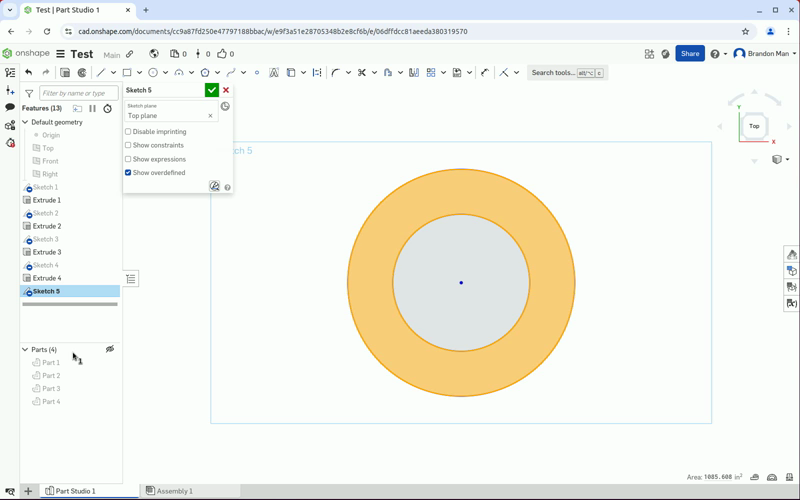
key(shift+y)
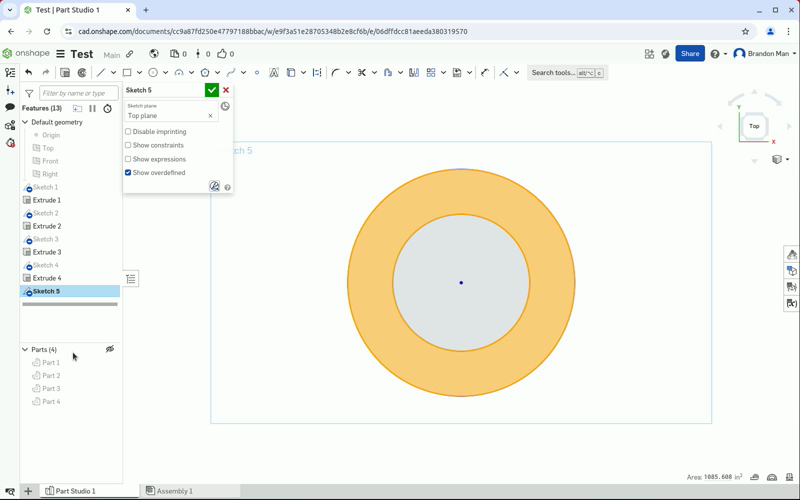
key(shift+e)
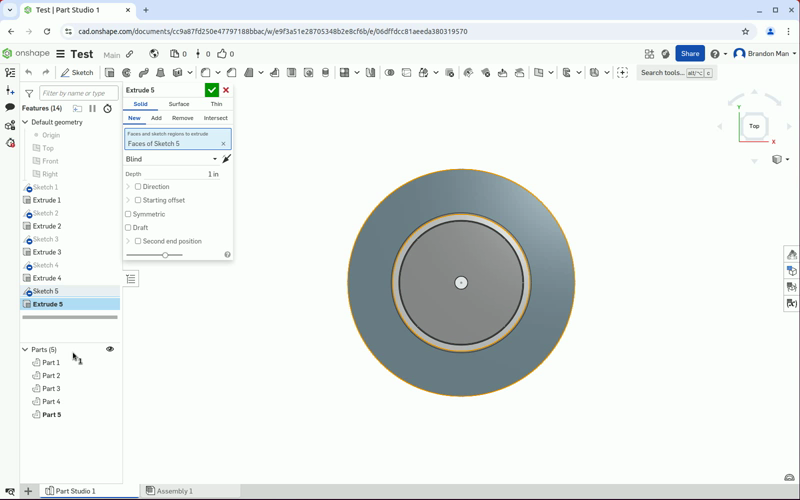
mouse_move(143, 106)
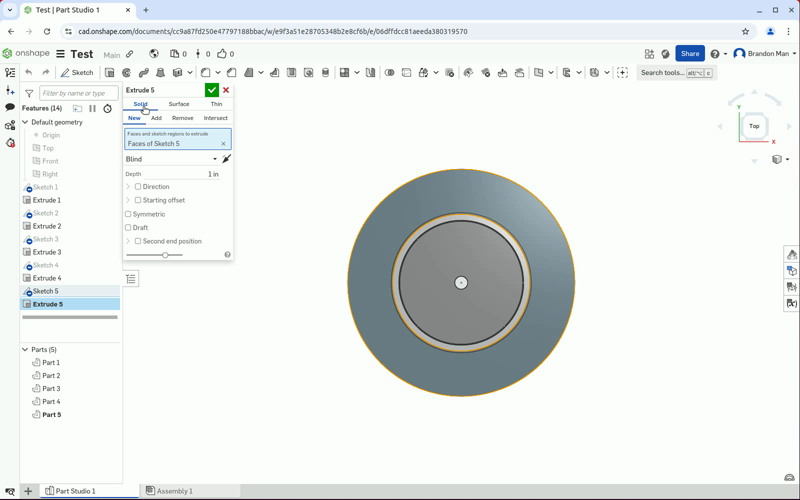
click(143, 106)
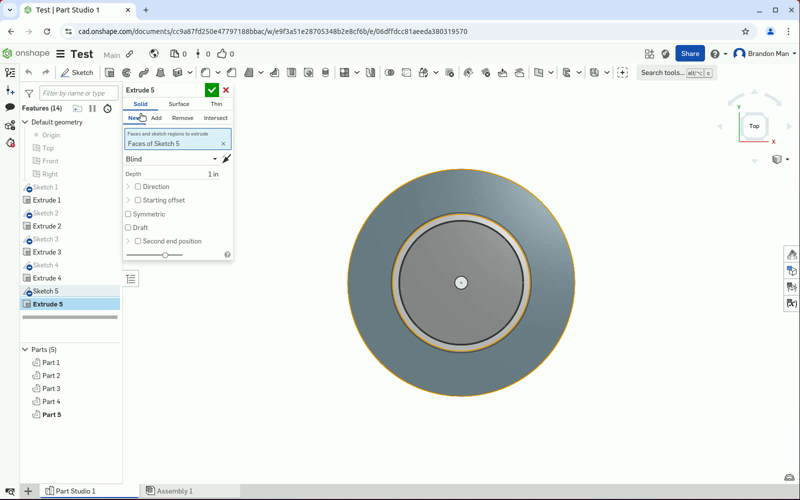
mouse_move(137, 120)
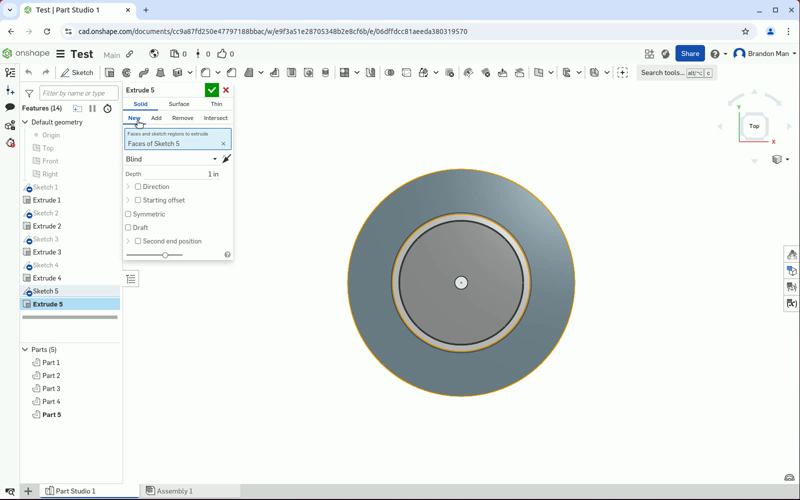
click(137, 120)
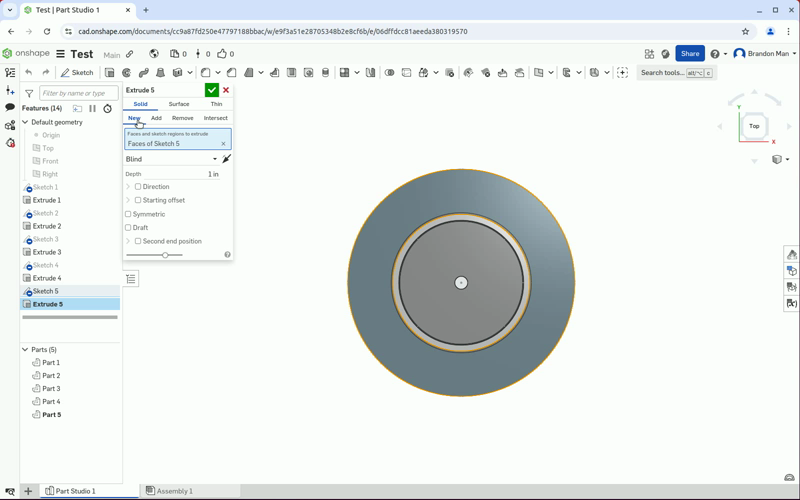
key(tab, 4)
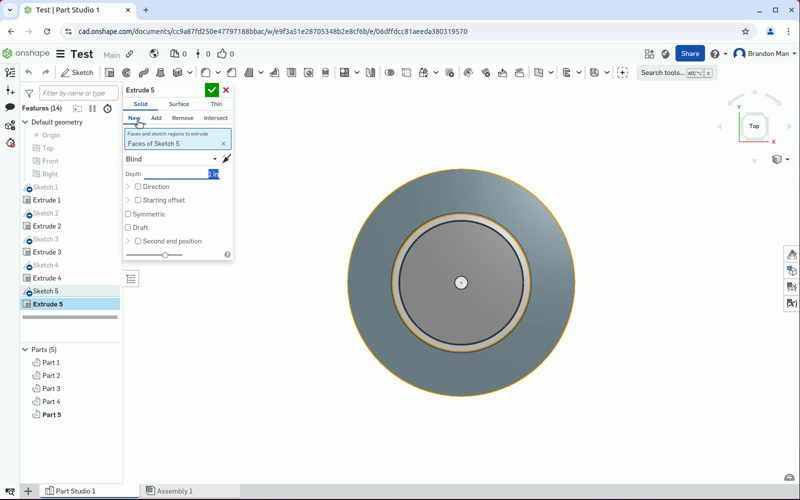
text(1.685)
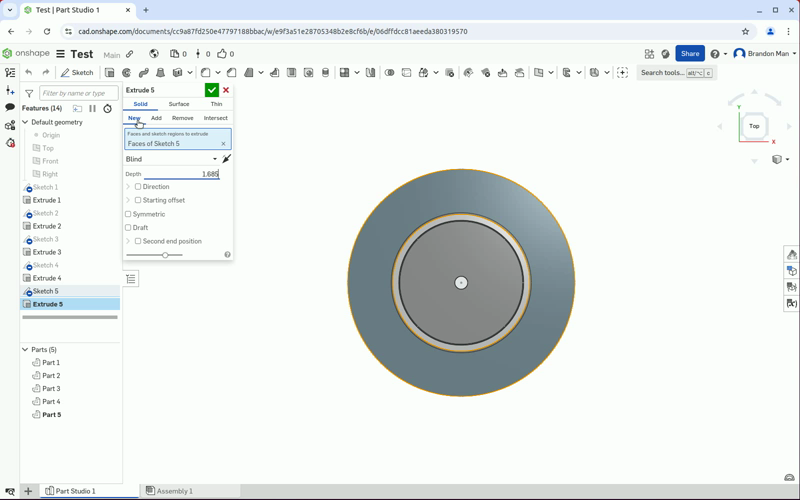
key(enter)
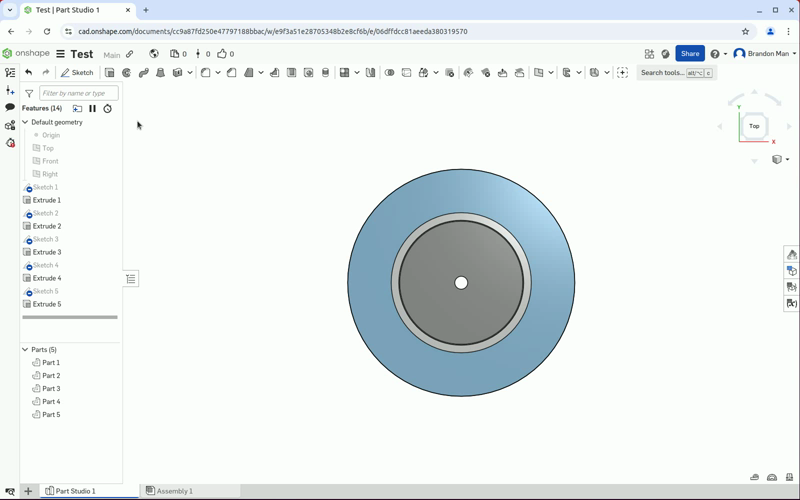
key(shift+h)
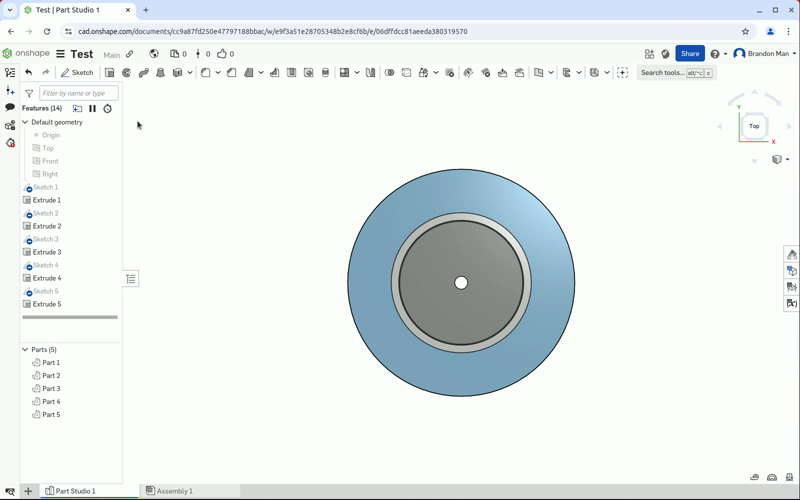
key(shift+h)
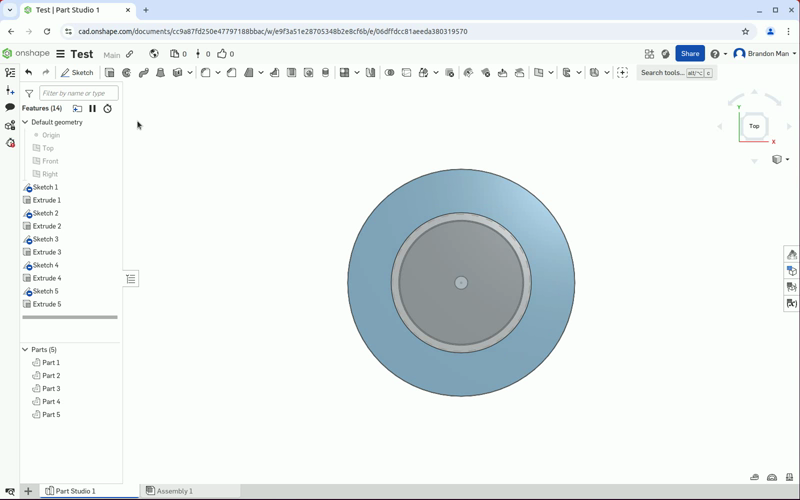
key(shift+7)
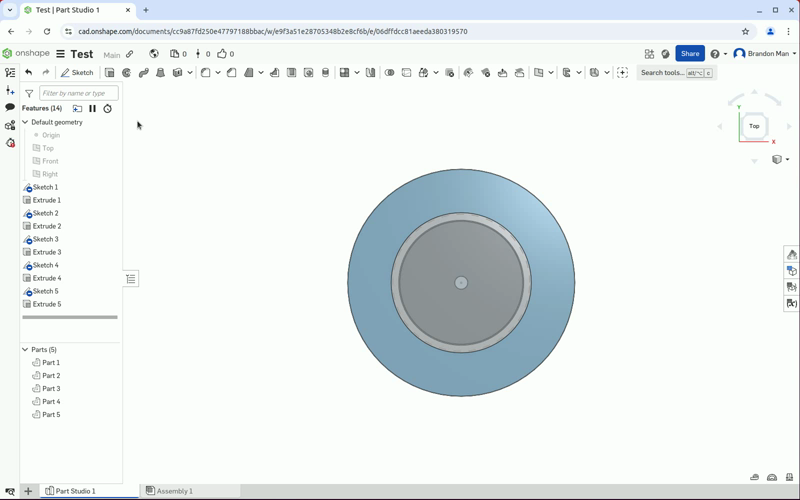
key(up, 3)
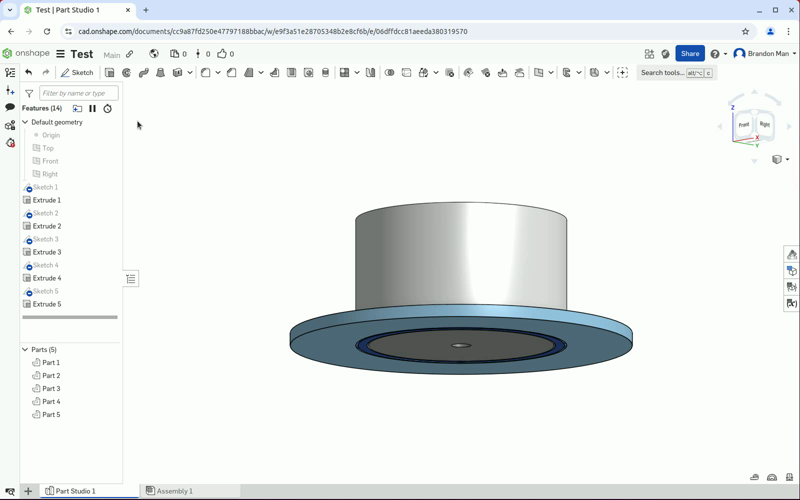
key(left, 3)
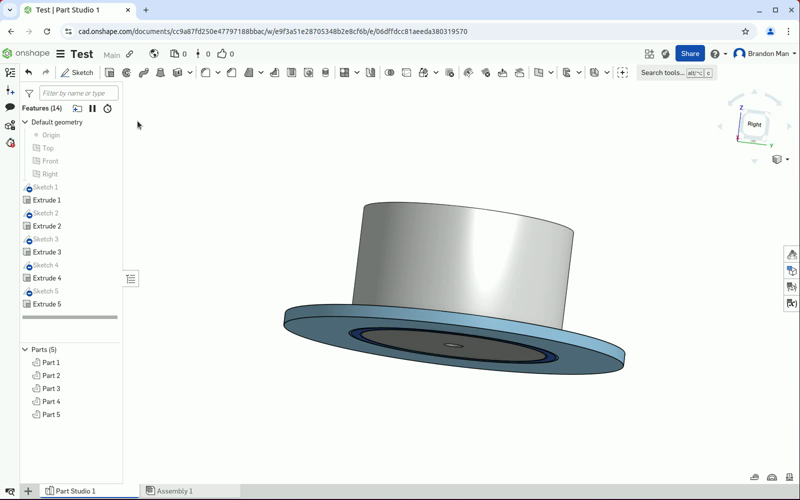
key(right, 3)
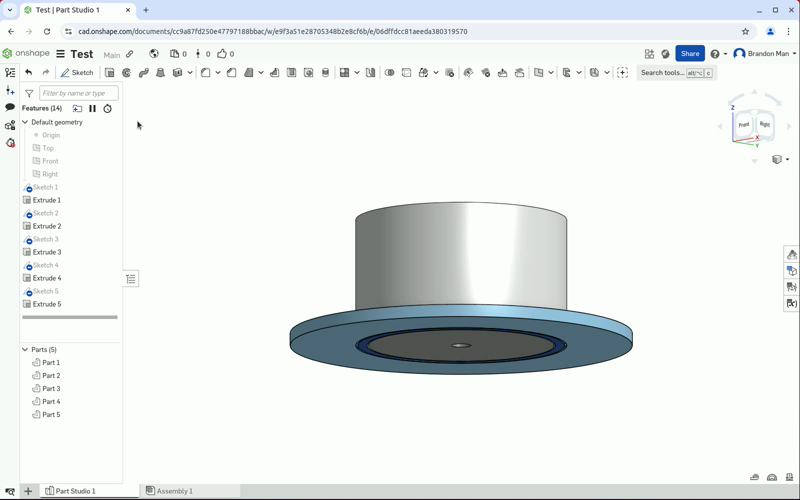
key(down, 3)
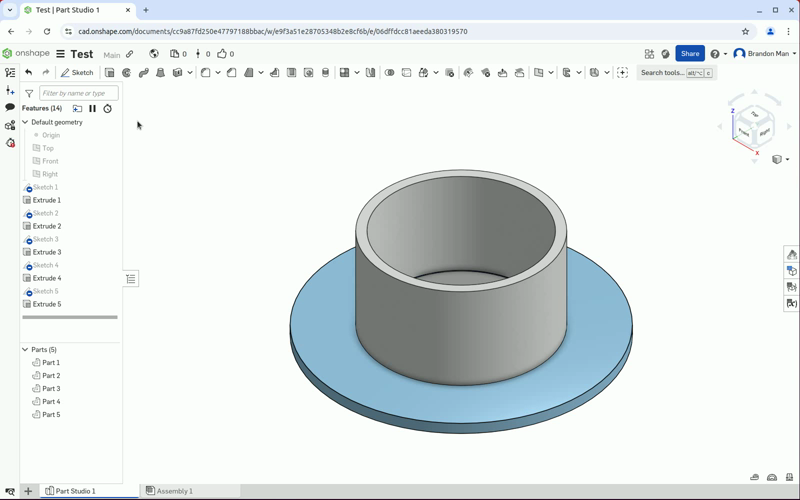
mouse_move(73, 189)
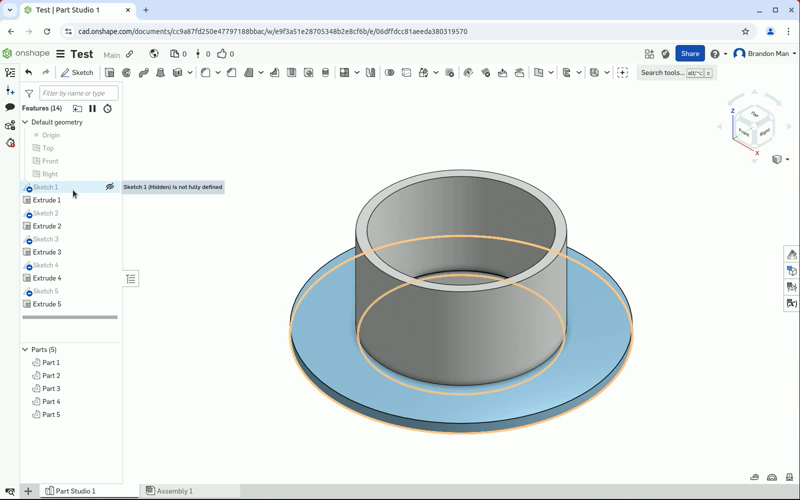
click(73, 189)